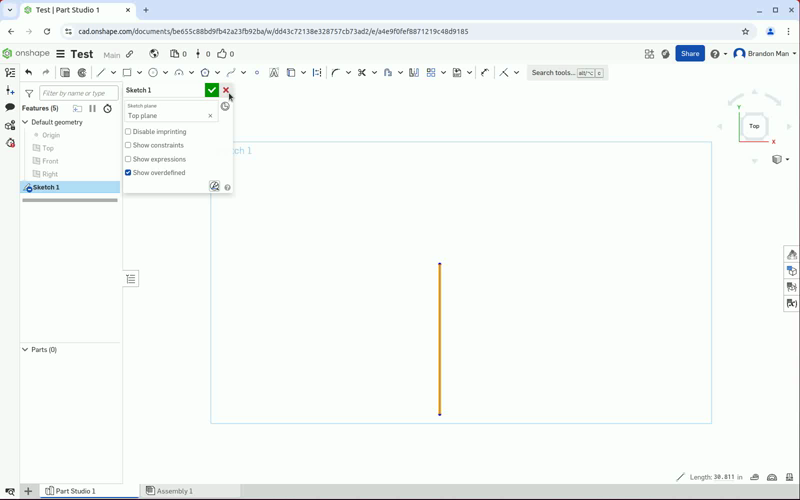
key(shift+h)
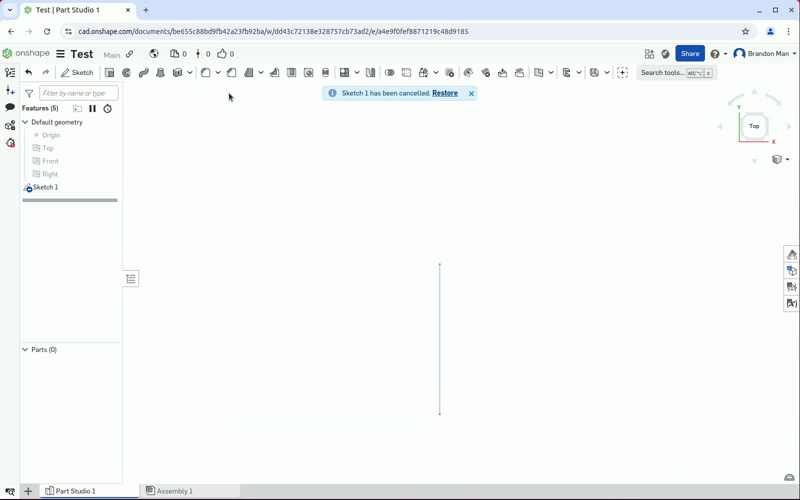
key(shift+s)
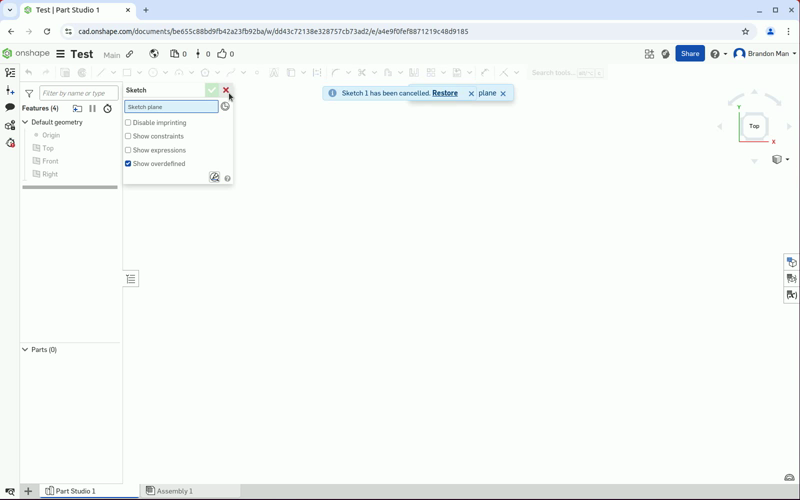
mouse_move(73, 150)
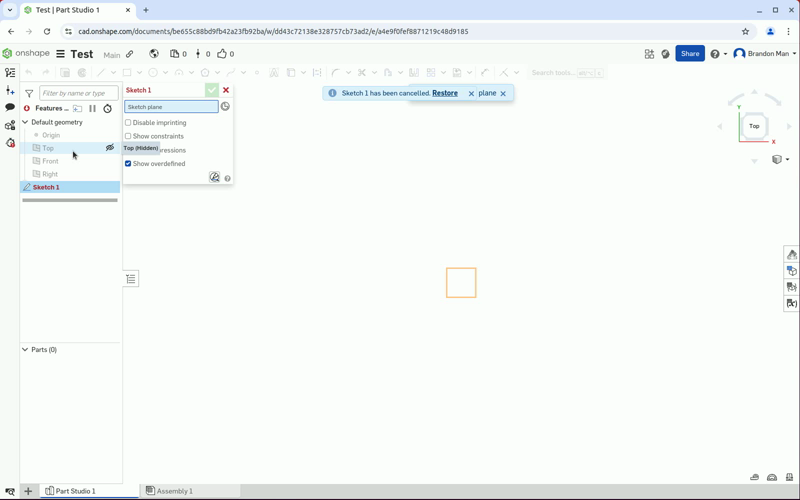
click(73, 150)
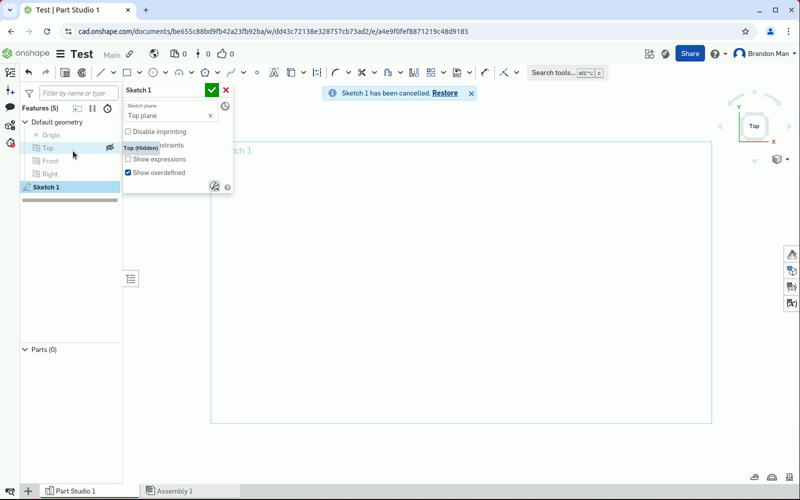
mouse_move(73, 352)
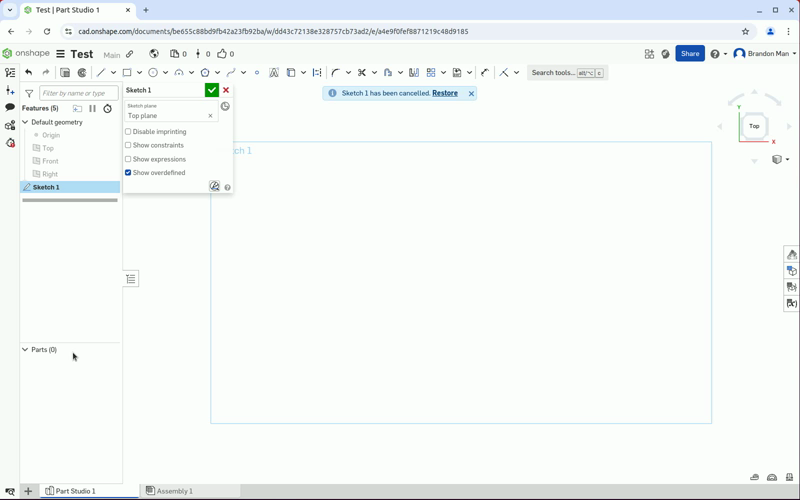
key(y)
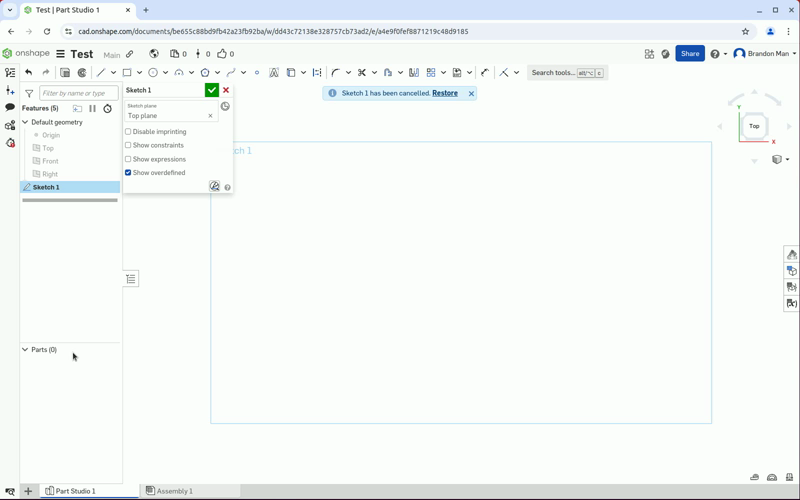
key(l)
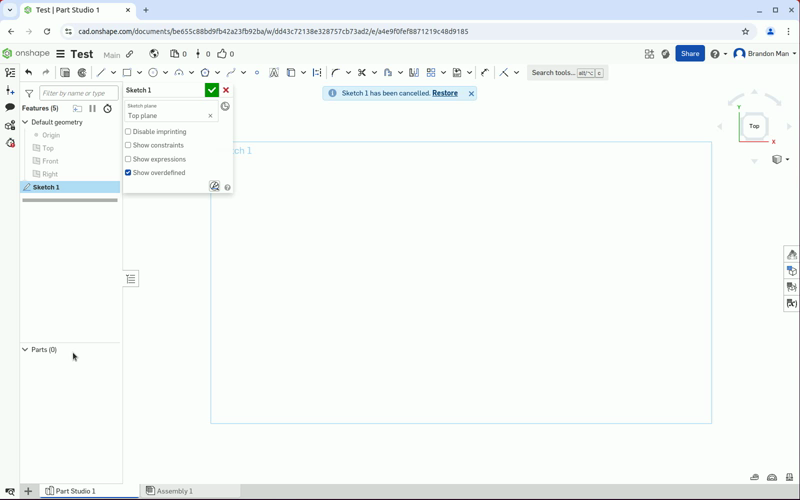
key_down(shift)
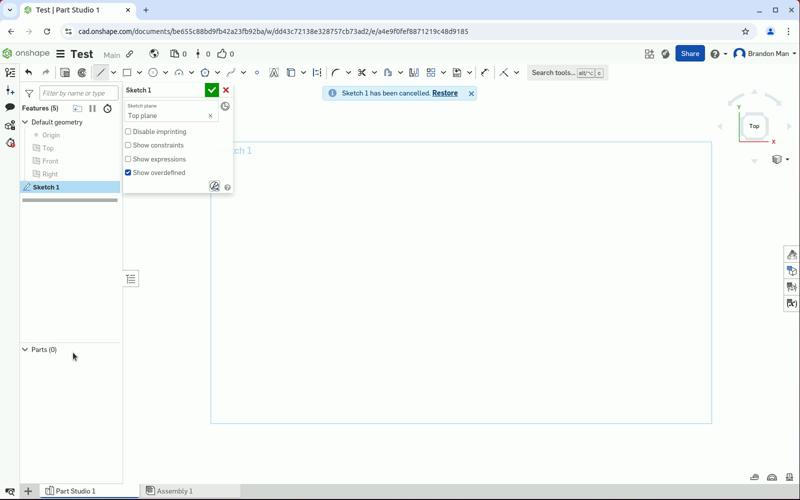
mouse_move(556, 285)
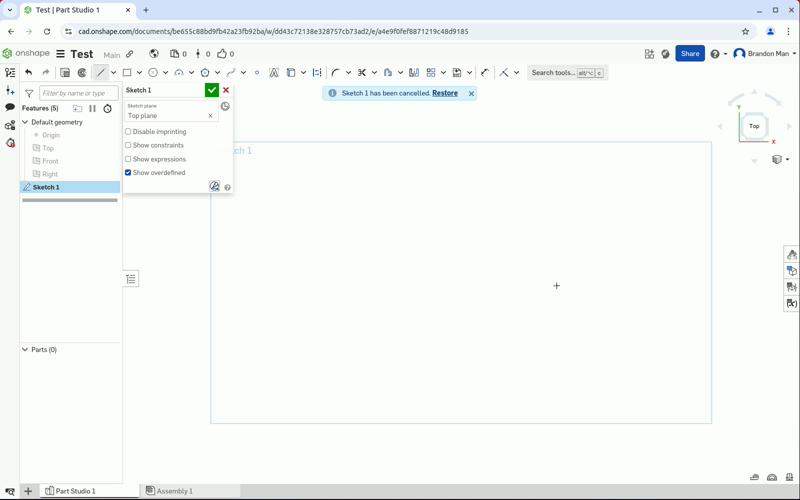
click(556, 285)
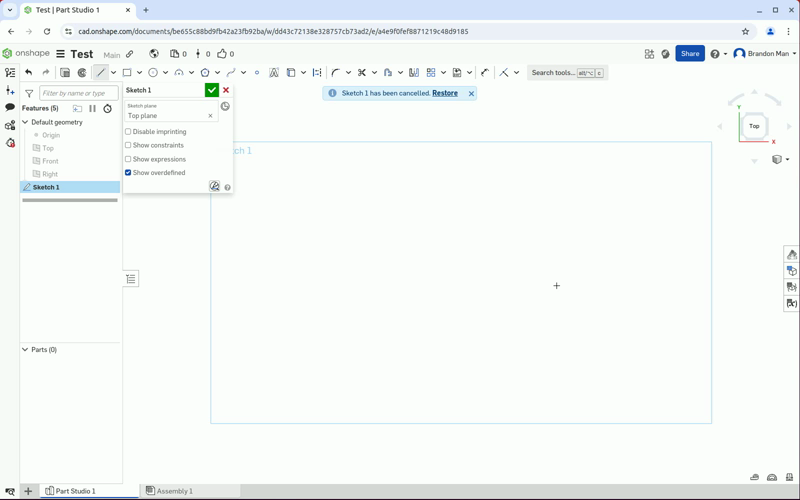
key_up(shift)
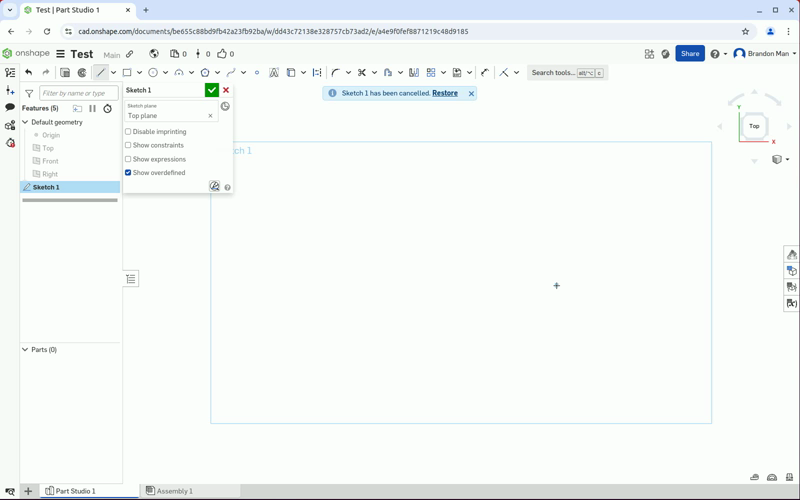
key_down(shift)
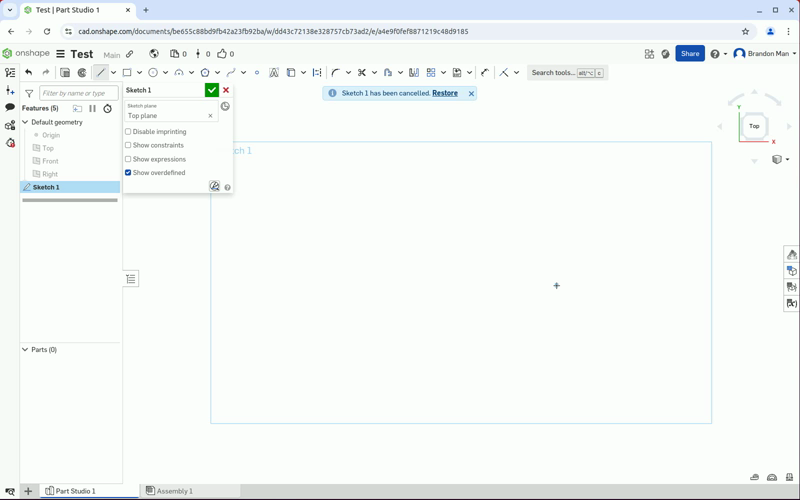
mouse_move(586, 285)
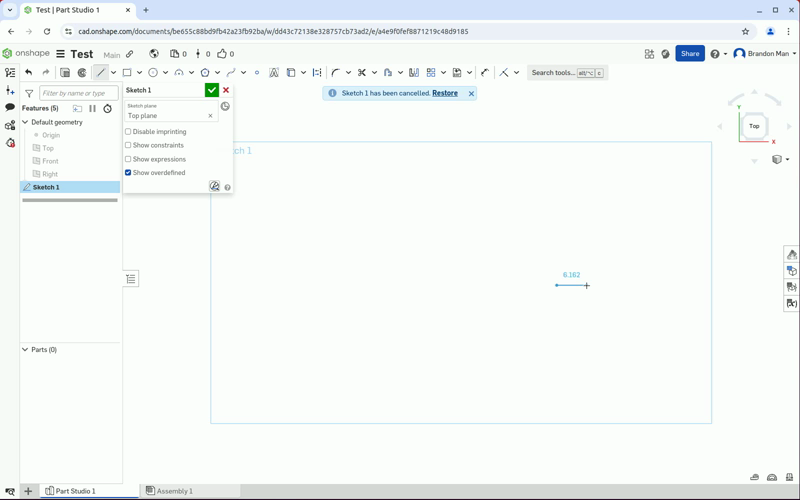
mouse_move(573, 285)
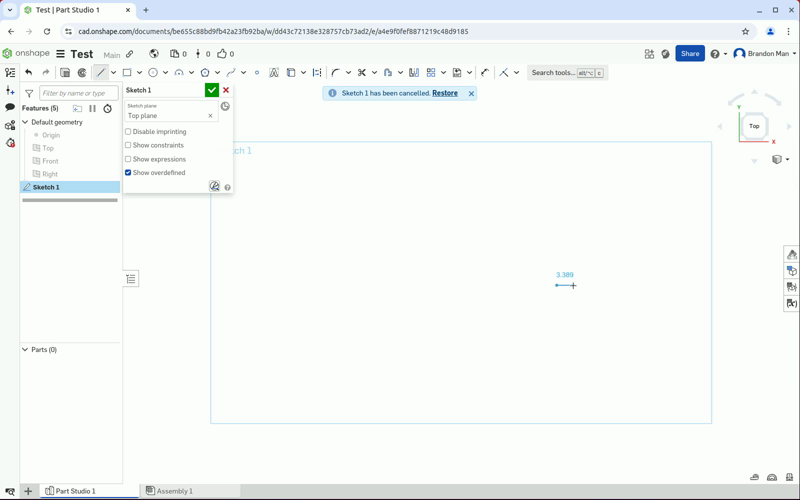
click(573, 285)
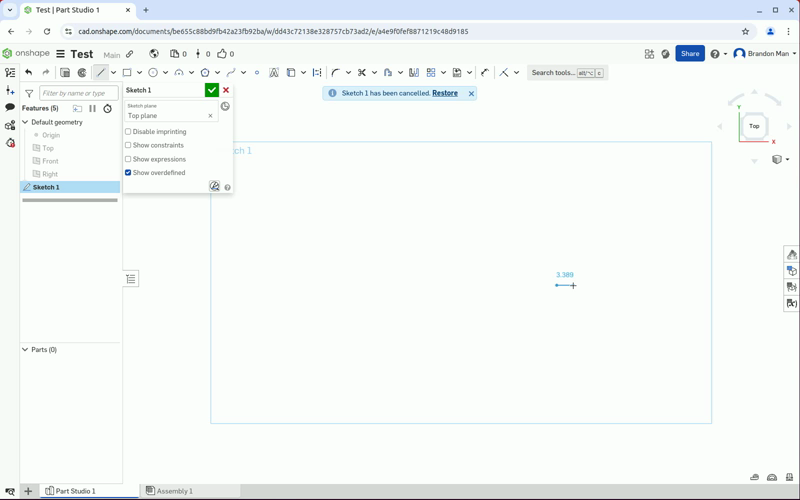
key_up(shift)
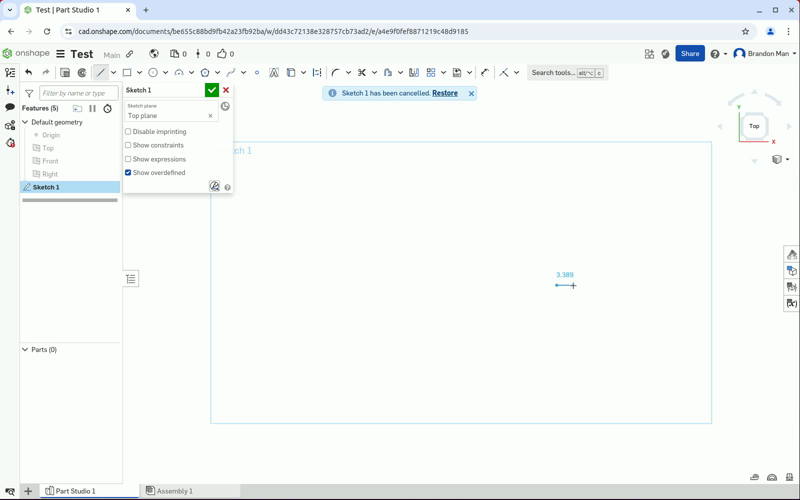
key_down(shift)
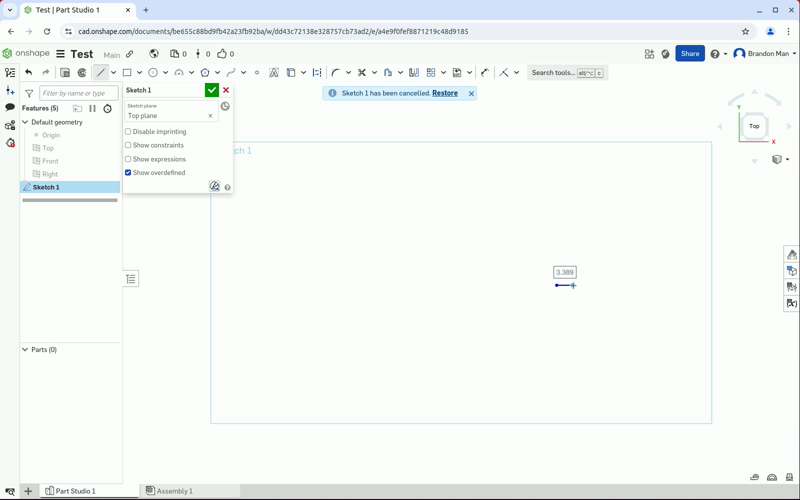
mouse_move(589, 285)
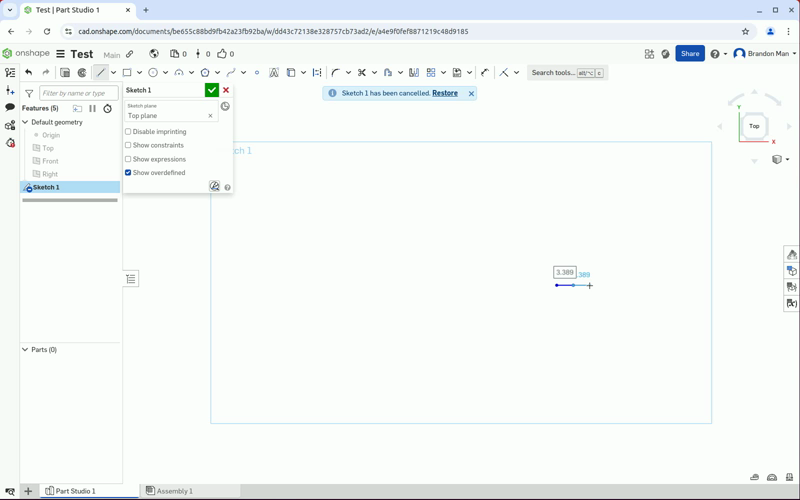
mouse_move(573, 227)
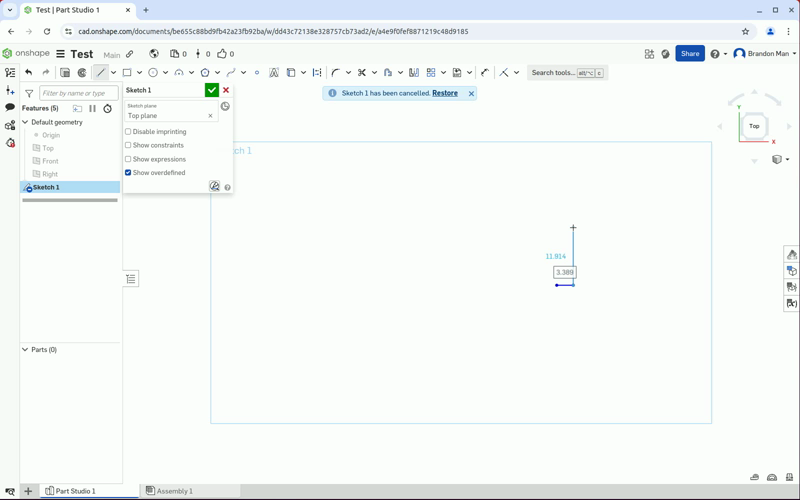
click(573, 227)
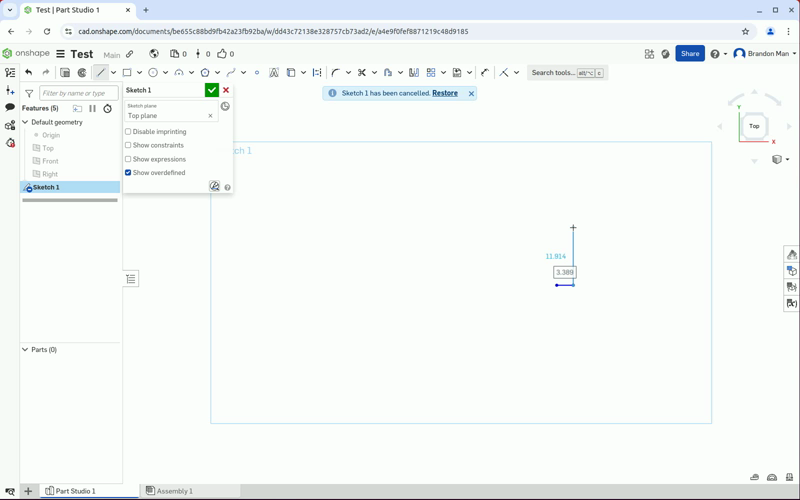
key_up(shift)
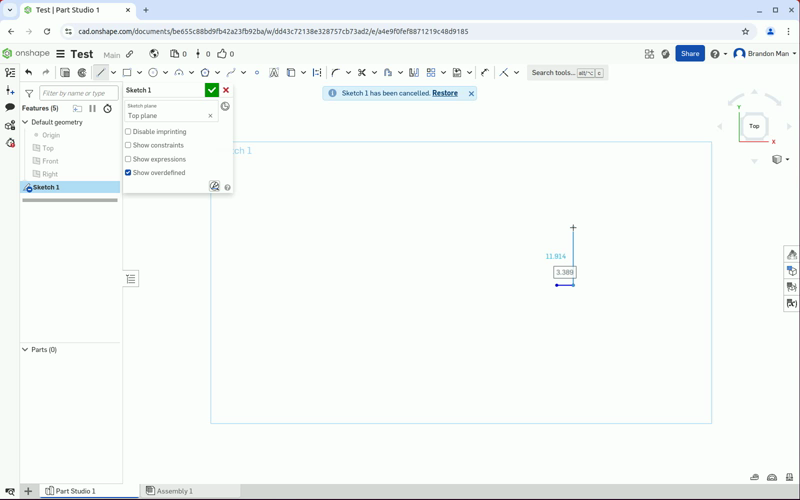
key_down(shift)
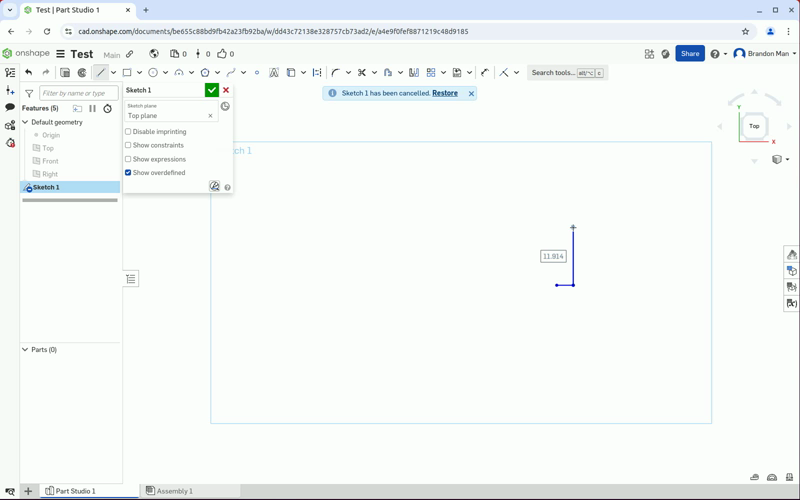
mouse_move(589, 227)
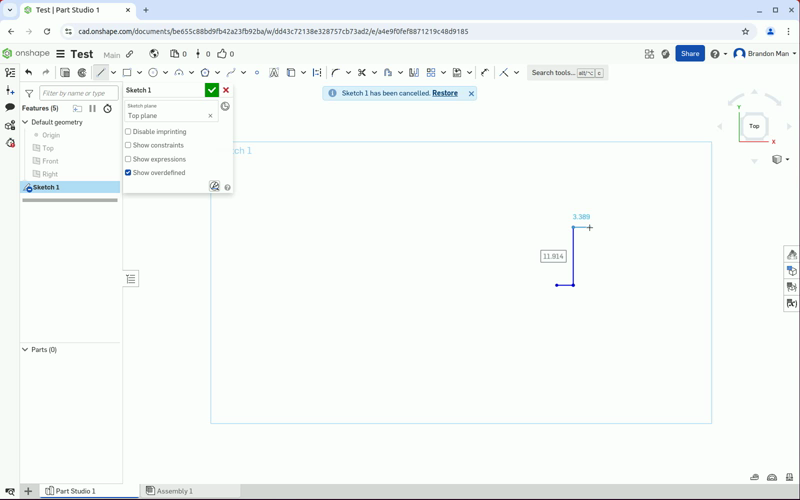
mouse_move(556, 227)
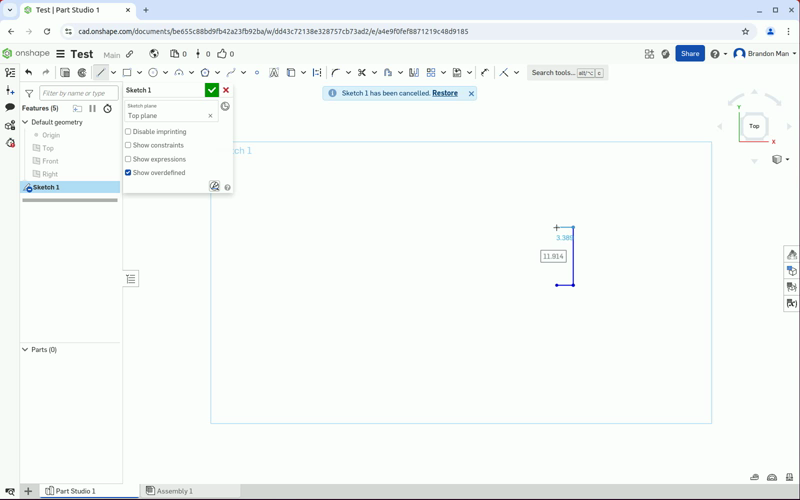
click(556, 227)
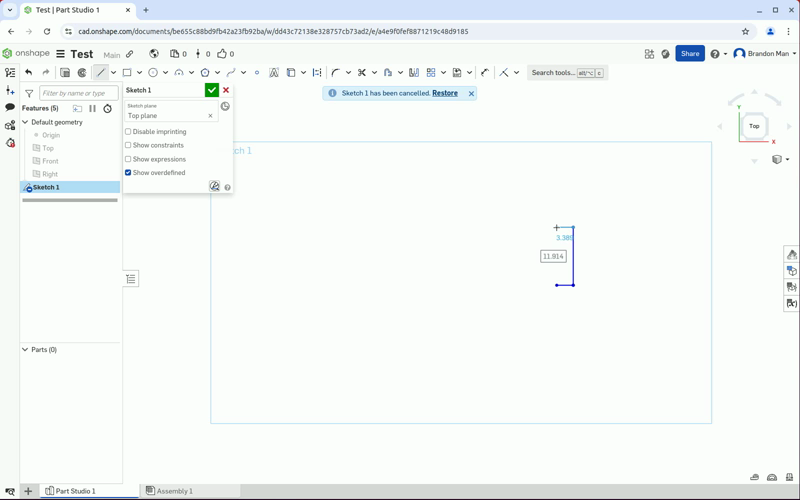
key_up(shift)
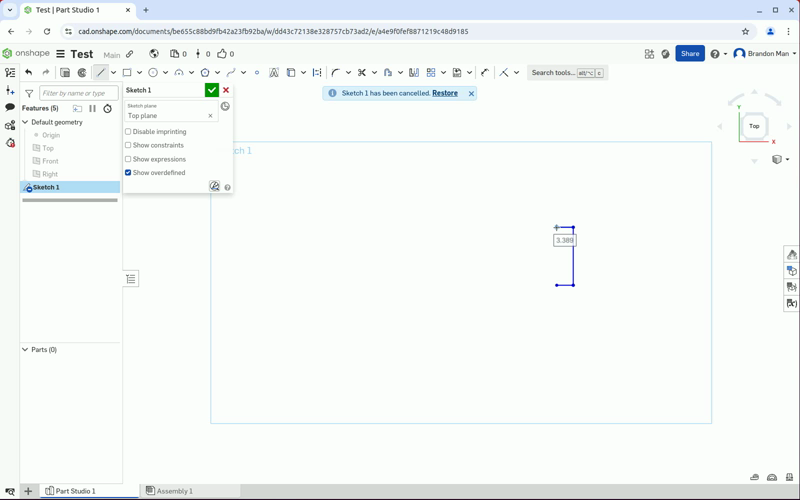
mouse_move(586, 227)
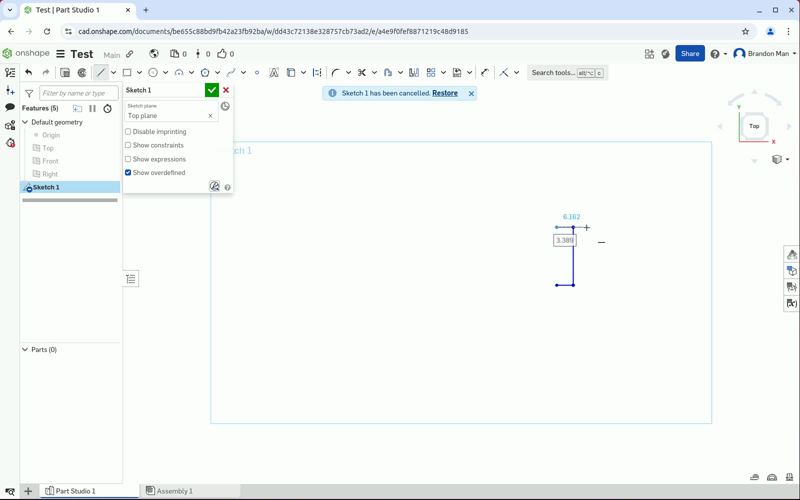
key_down(shift)
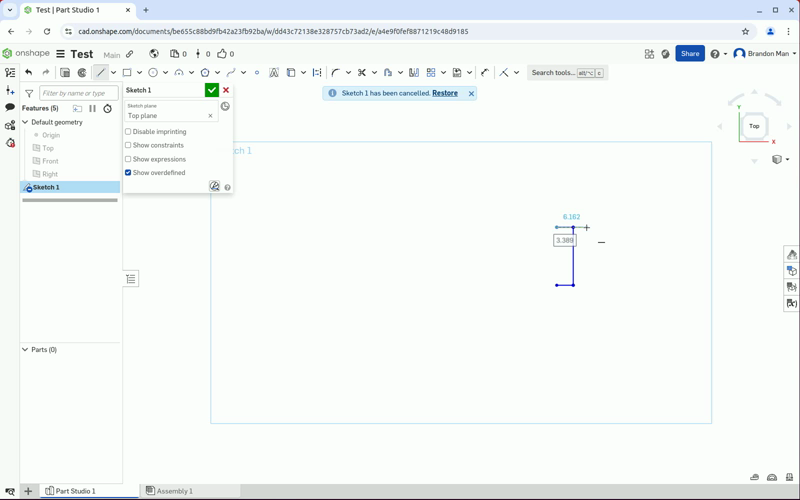
mouse_move(556, 285)
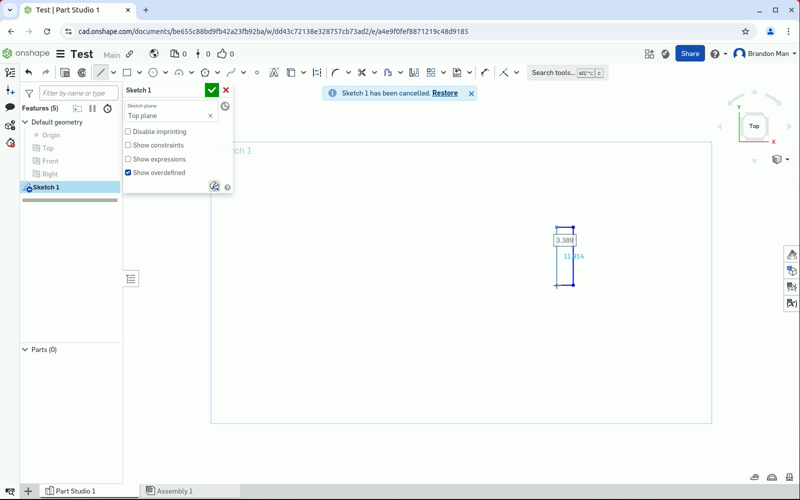
key_up(shift)
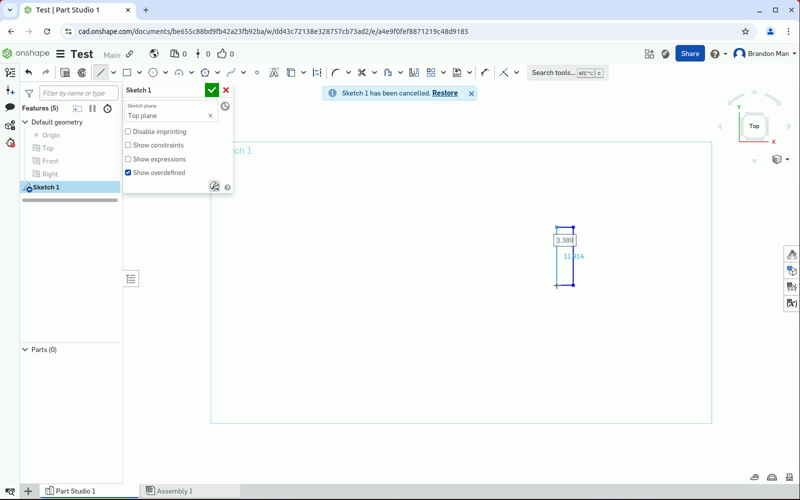
click(556, 285)
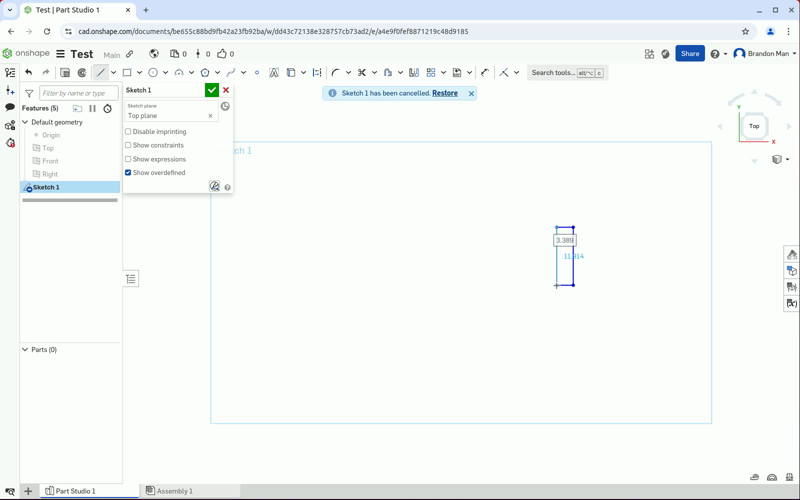
key(esc)
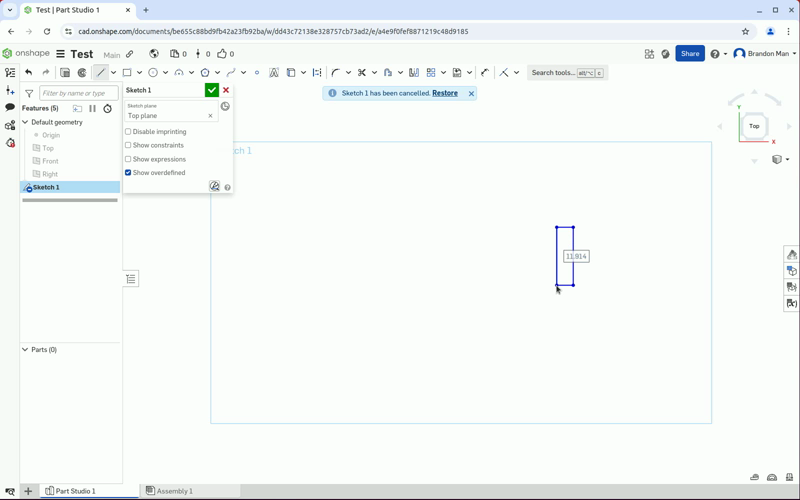
mouse_move(566, 274)
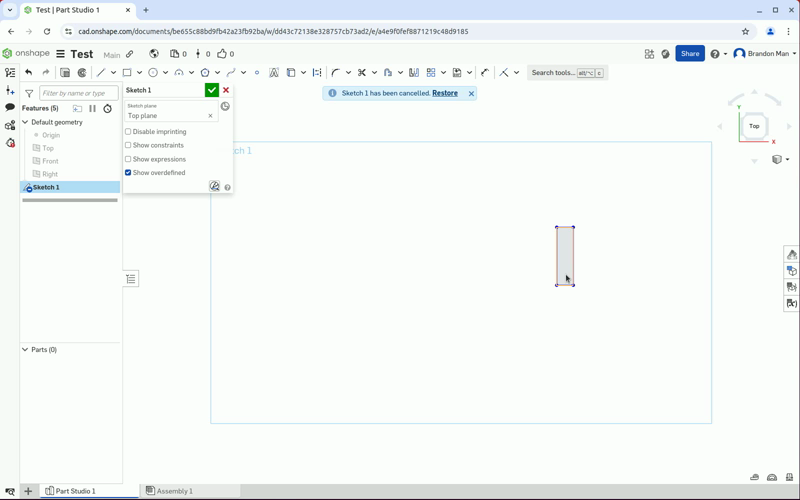
scroll(6)
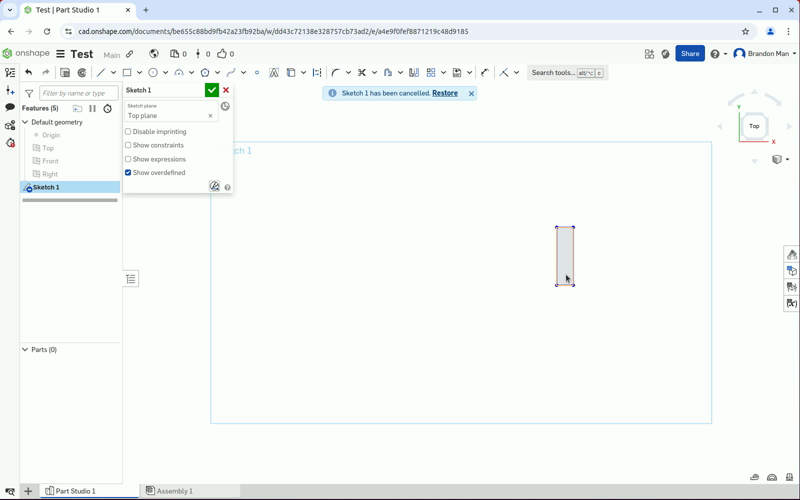
scroll(6)
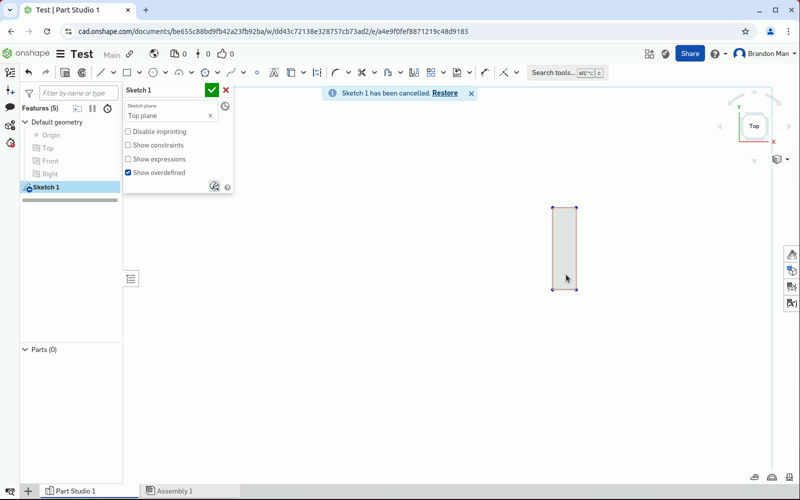
scroll(6)
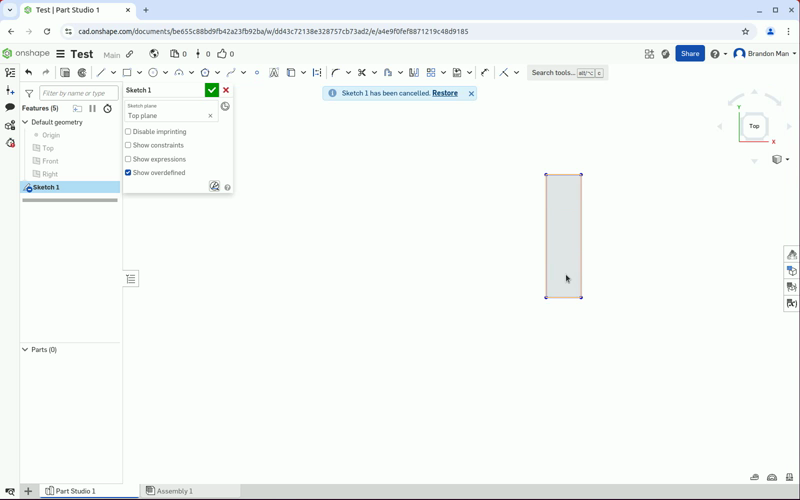
scroll(6)
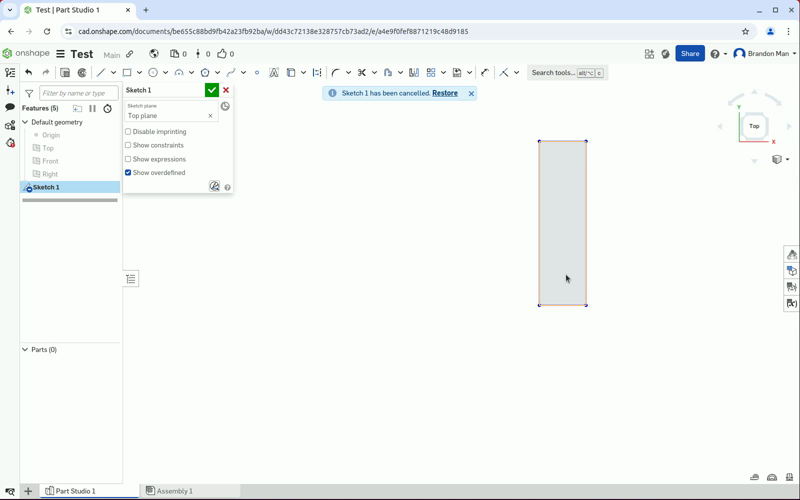
scroll(6)
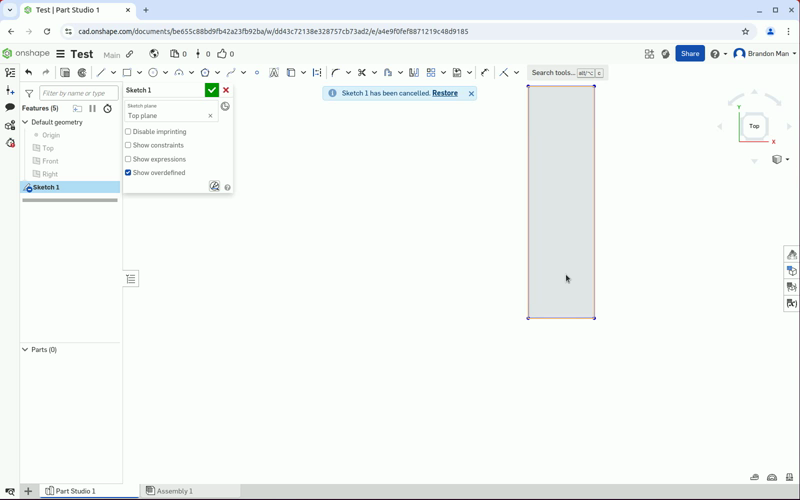
scroll(6)
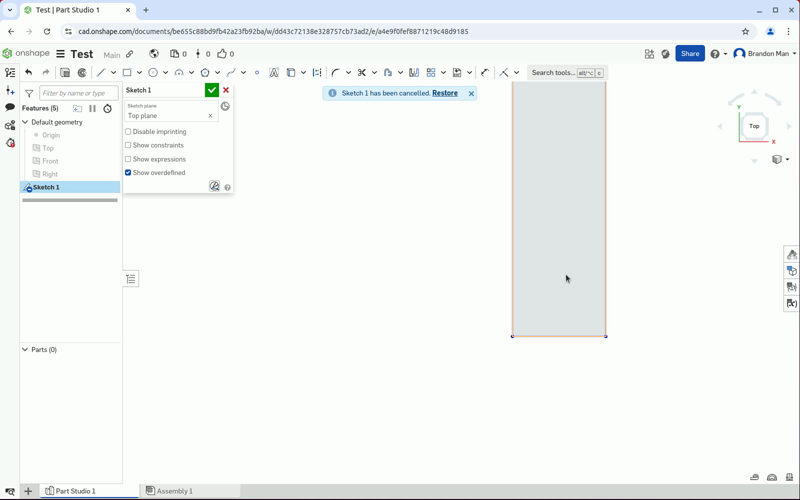
scroll(6)
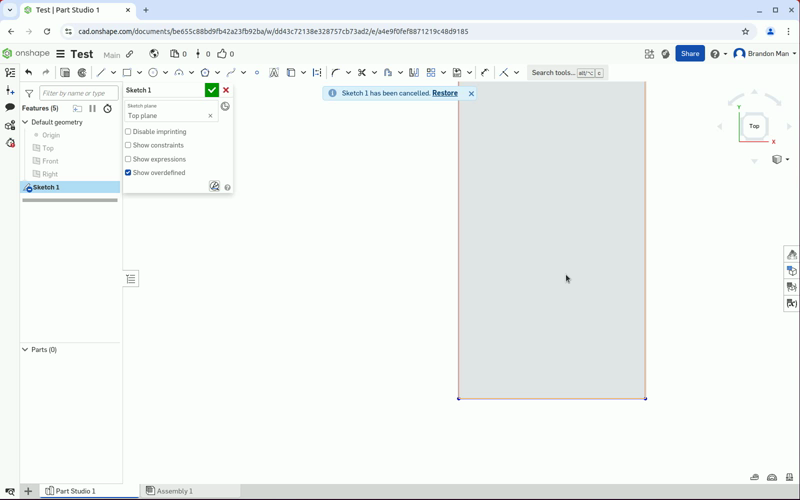
click(566, 274)
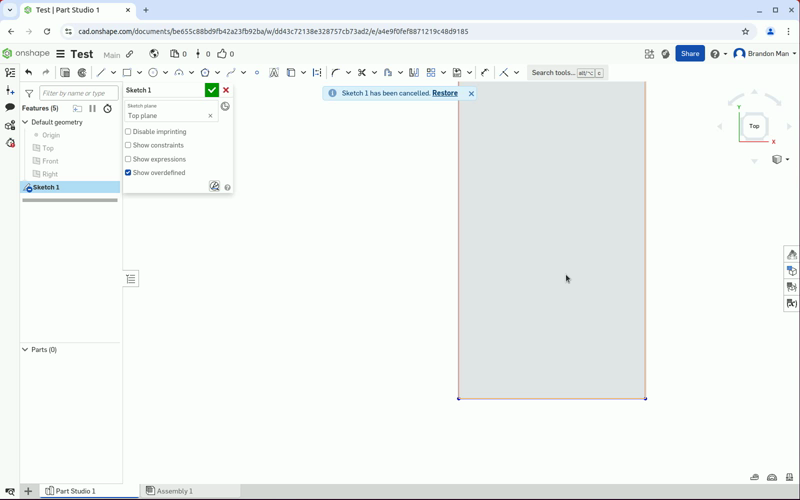
scroll(-6)
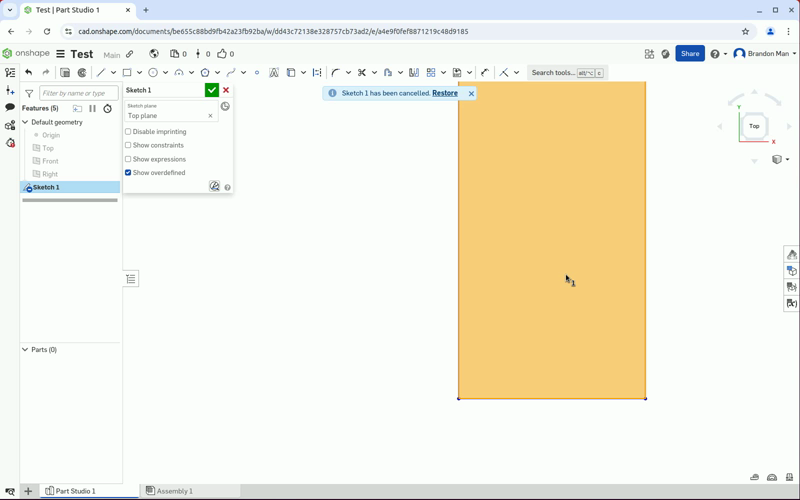
scroll(-6)
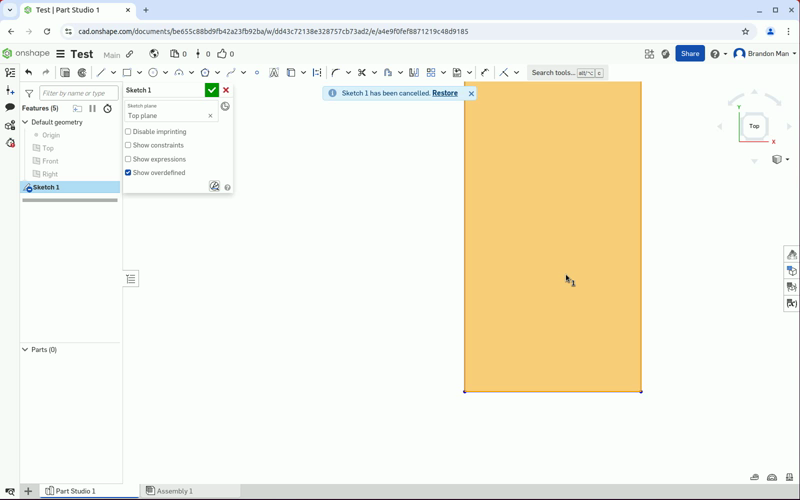
scroll(-6)
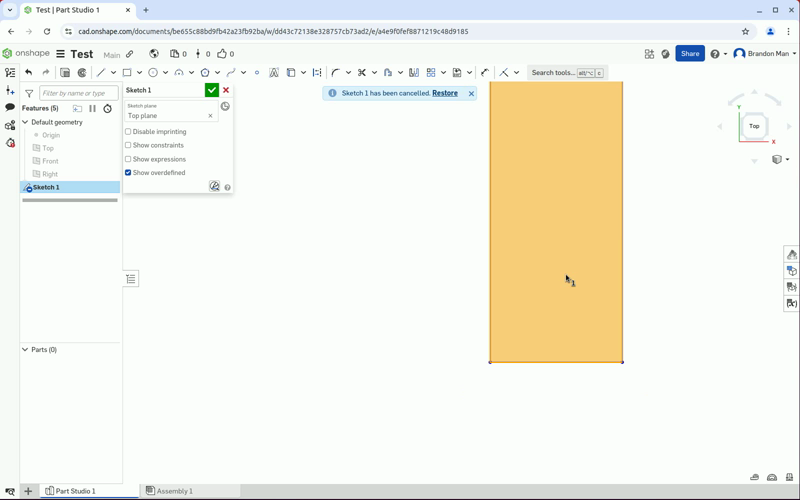
scroll(-6)
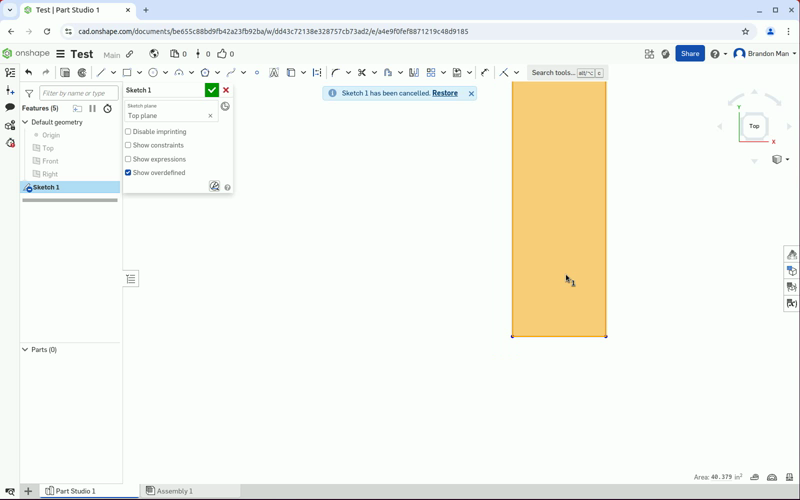
scroll(-6)
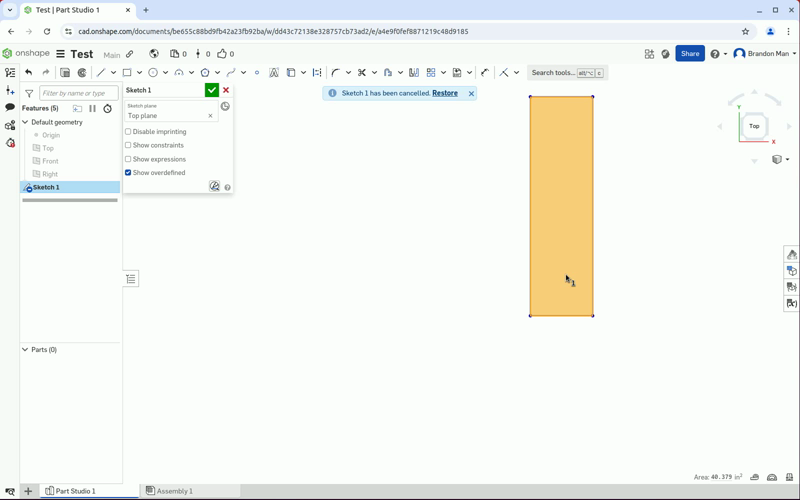
scroll(-6)
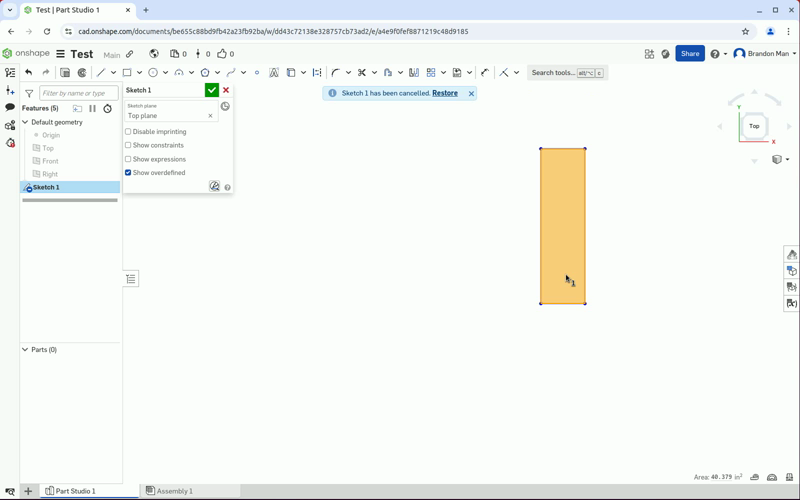
scroll(-6)
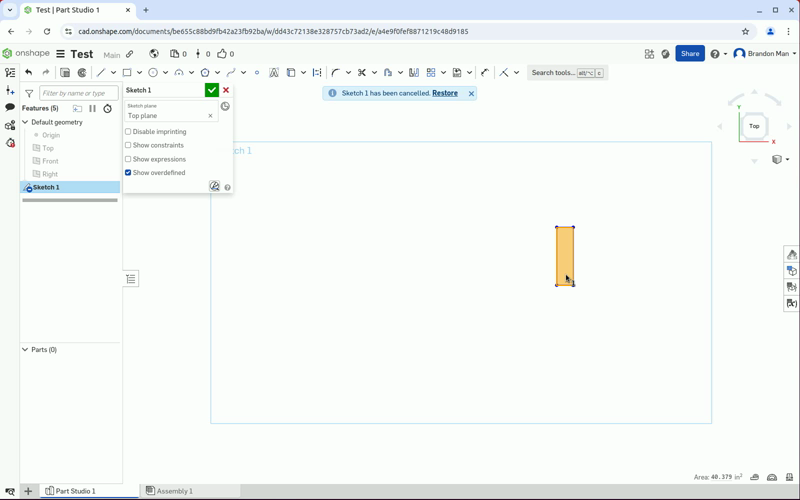
mouse_move(73, 352)
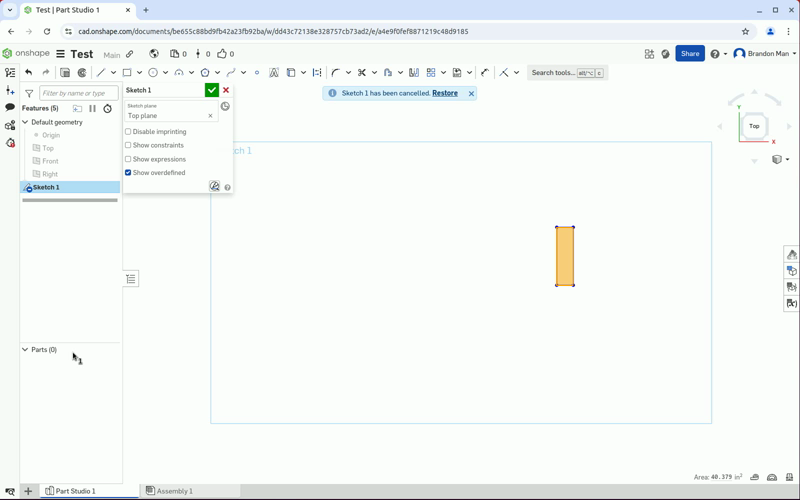
key(shift+y)
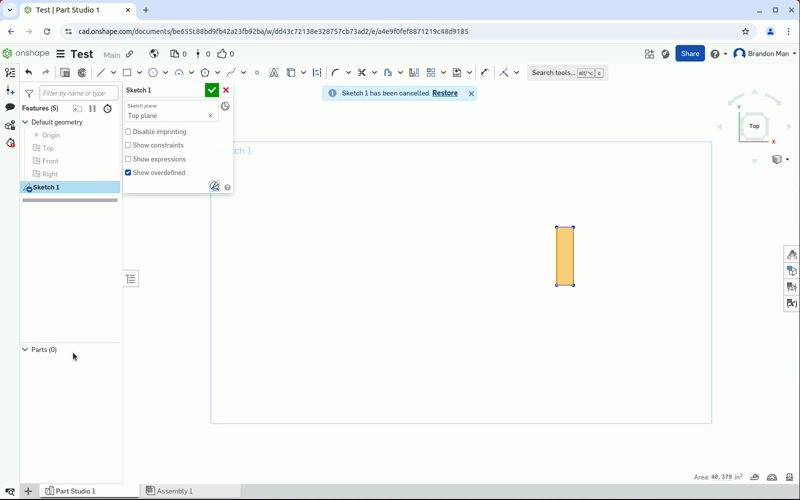
key(shift+e)
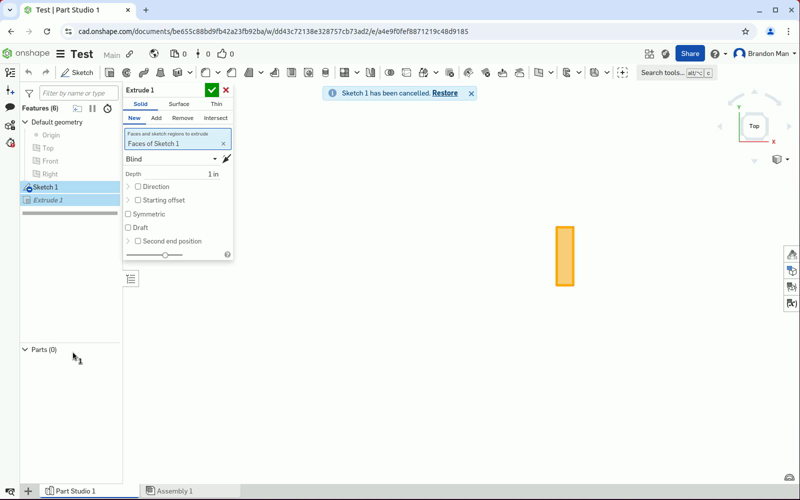
mouse_move(143, 106)
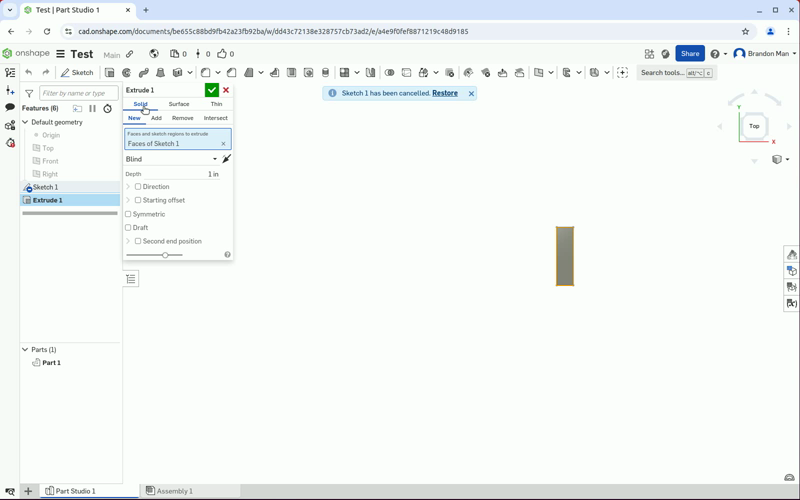
click(143, 106)
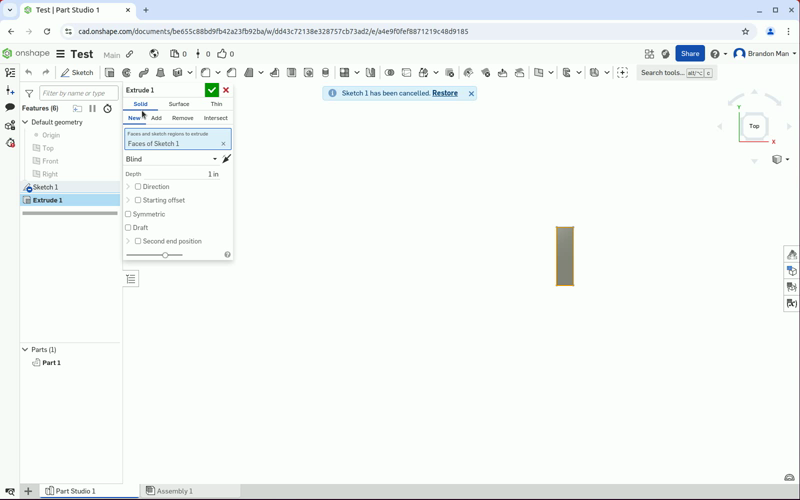
mouse_move(137, 120)
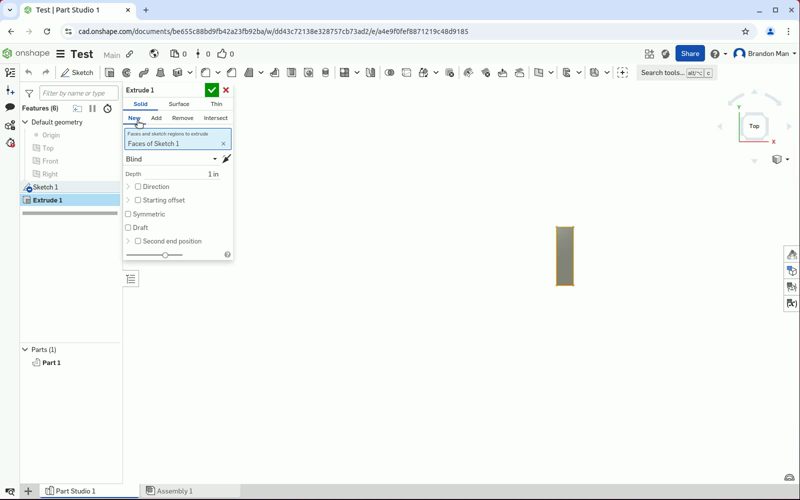
click(137, 120)
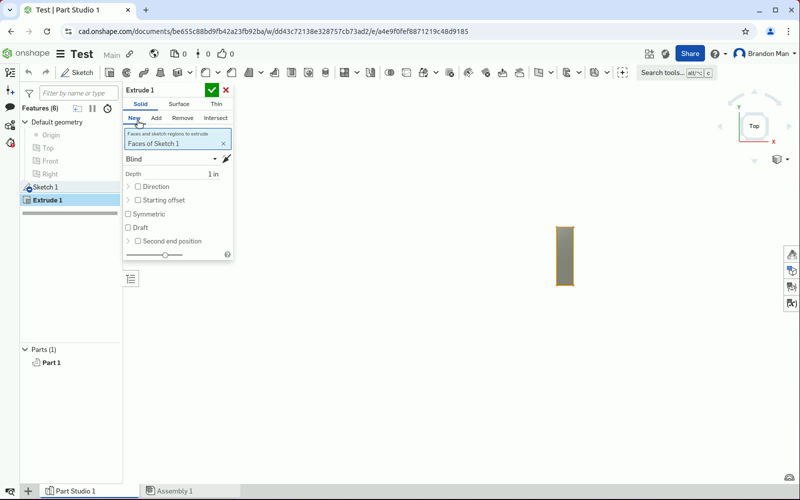
key(tab, 4)
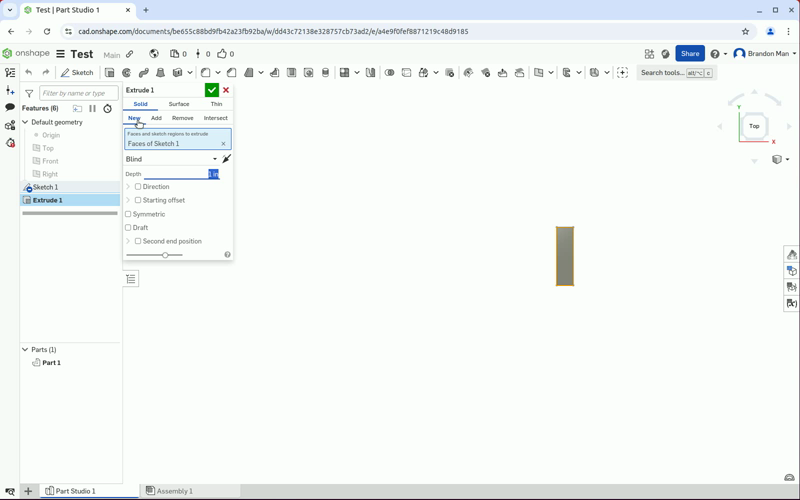
text(3.37)
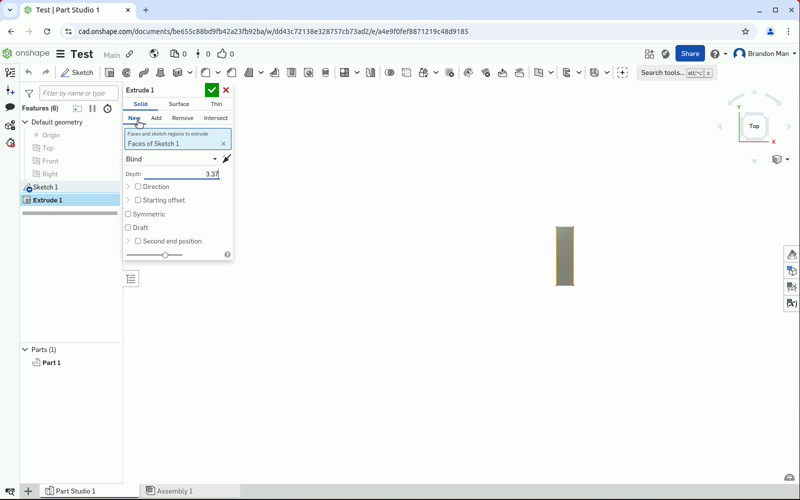
key(enter)
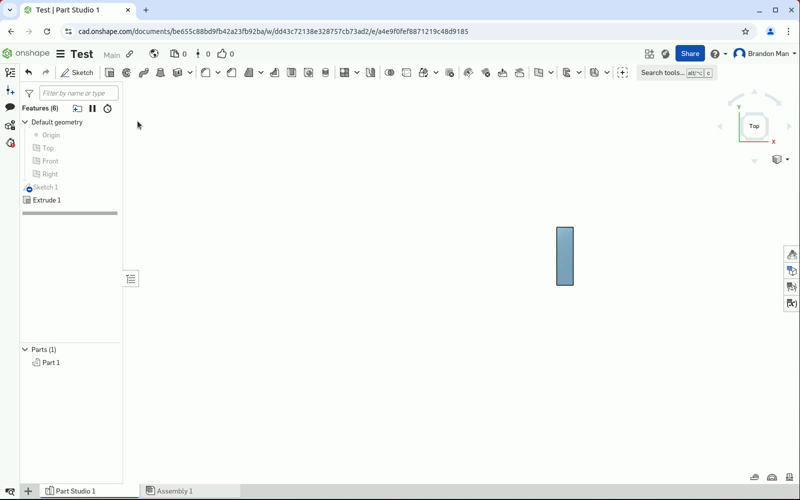
key(shift+h)
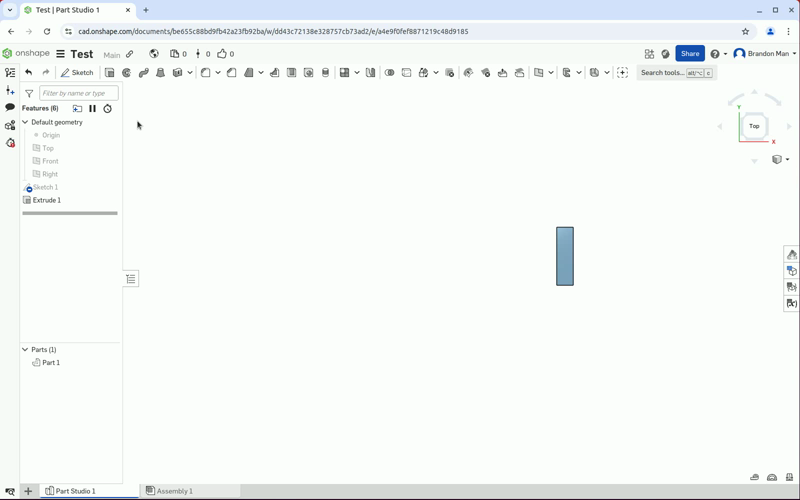
key(shift+h)
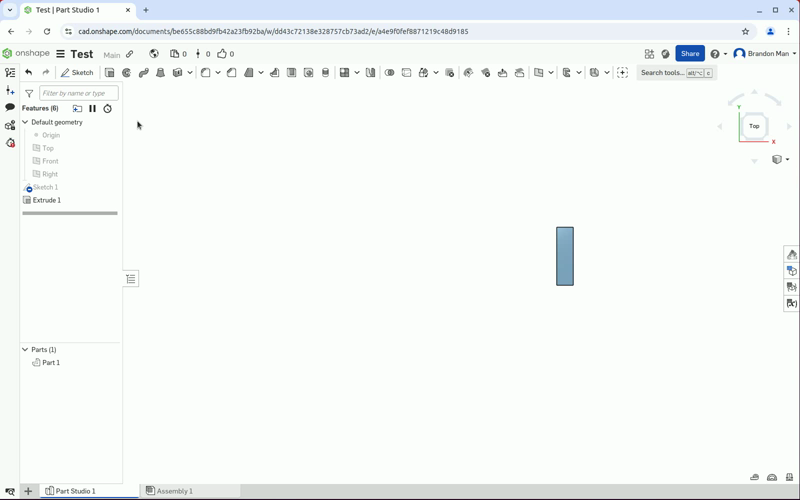
mouse_move(73, 189)
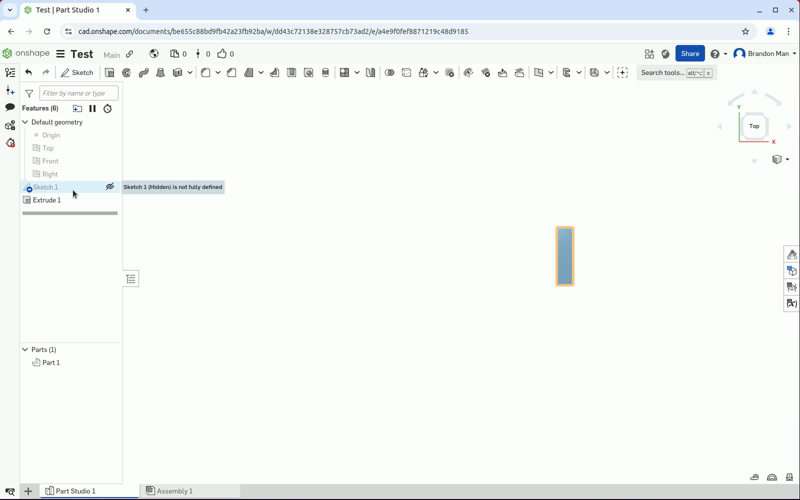
click(73, 189)
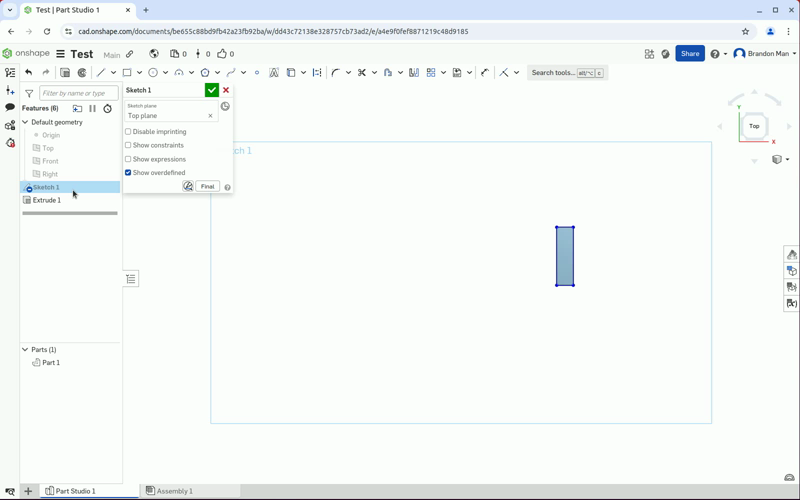
mouse_move(229, 92)
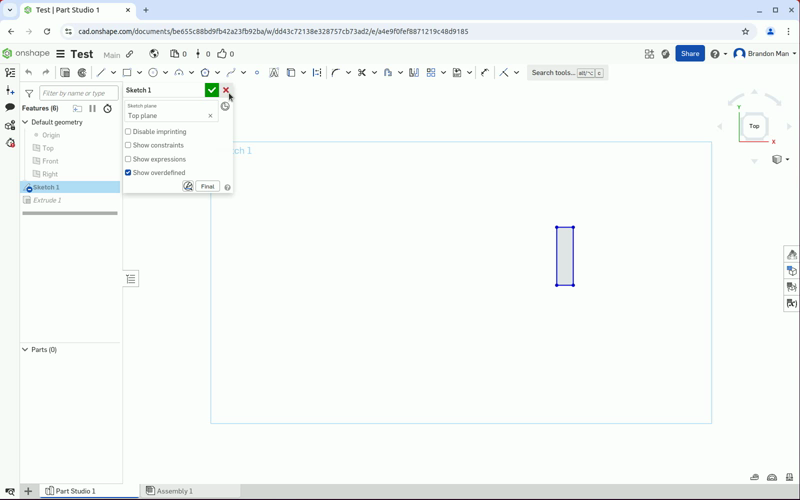
click(229, 92)
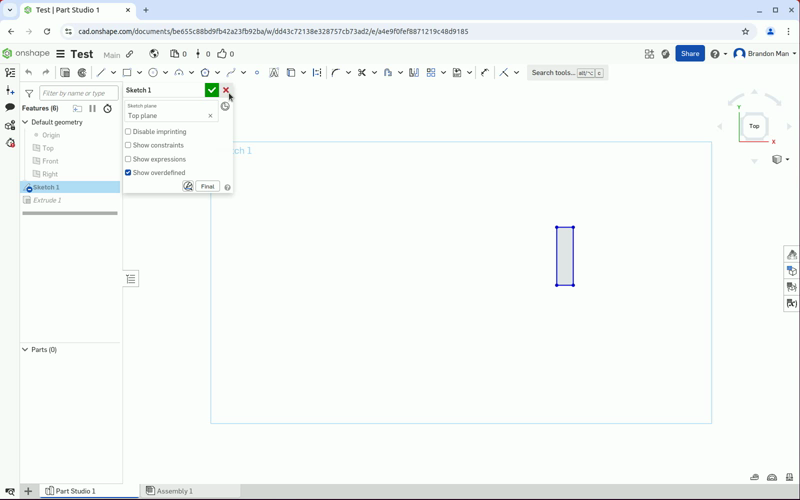
key(shift+s)
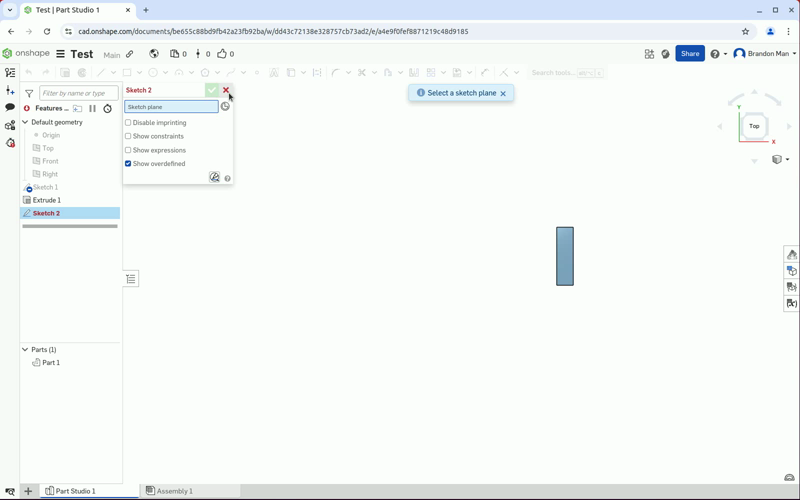
mouse_move(73, 150)
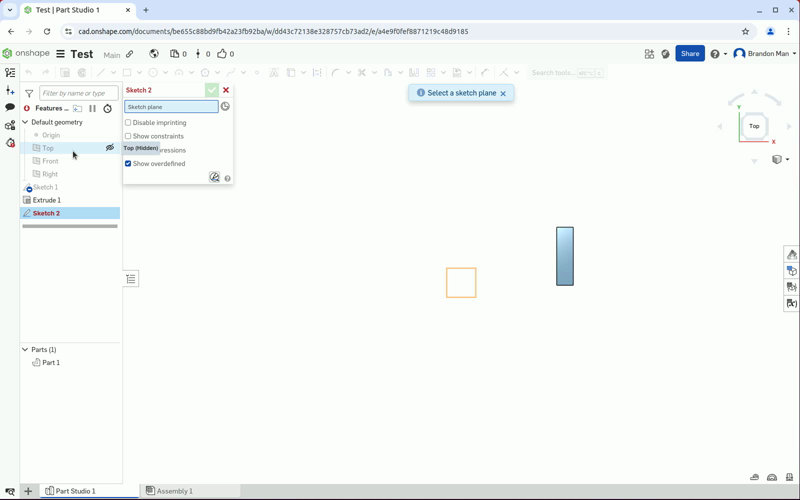
click(73, 150)
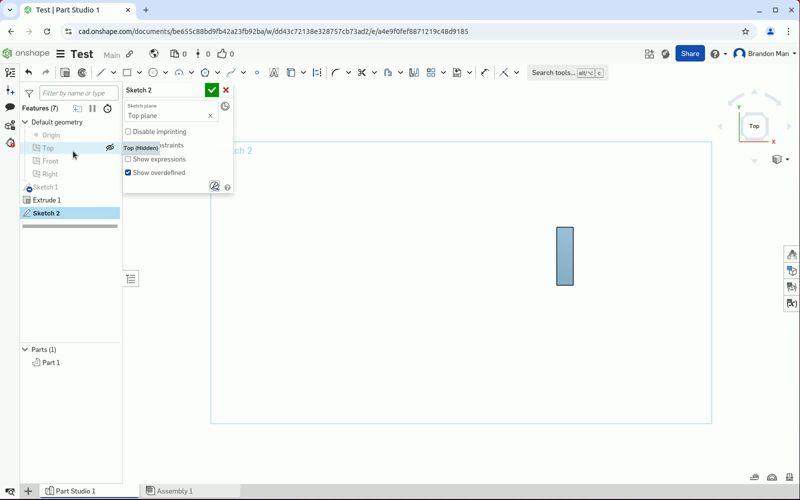
mouse_move(73, 352)
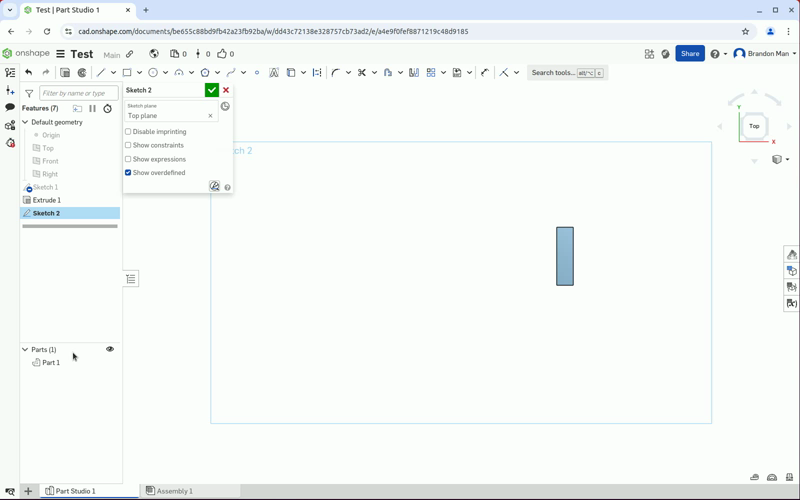
key(y)
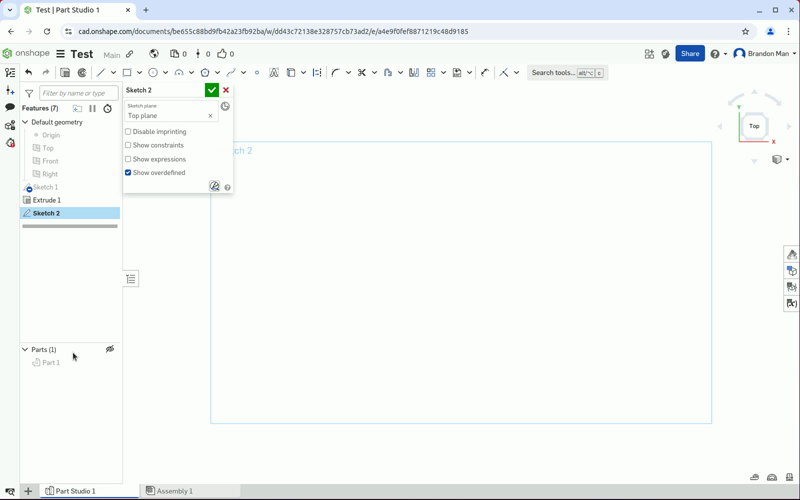
key(l)
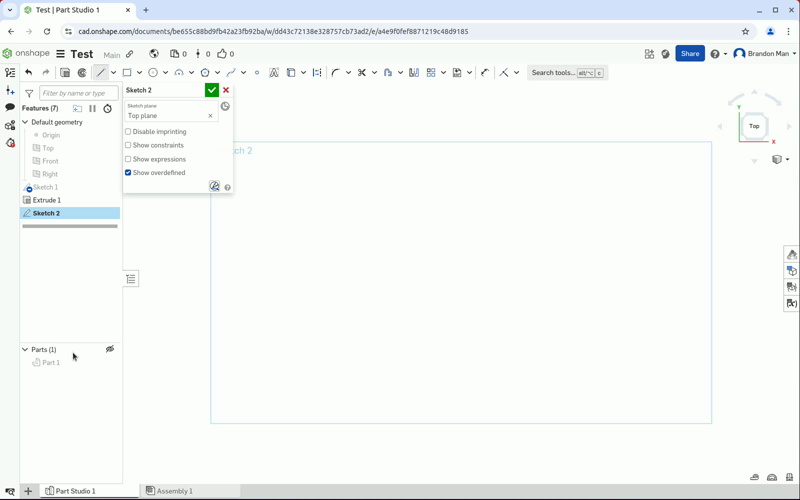
key_down(shift)
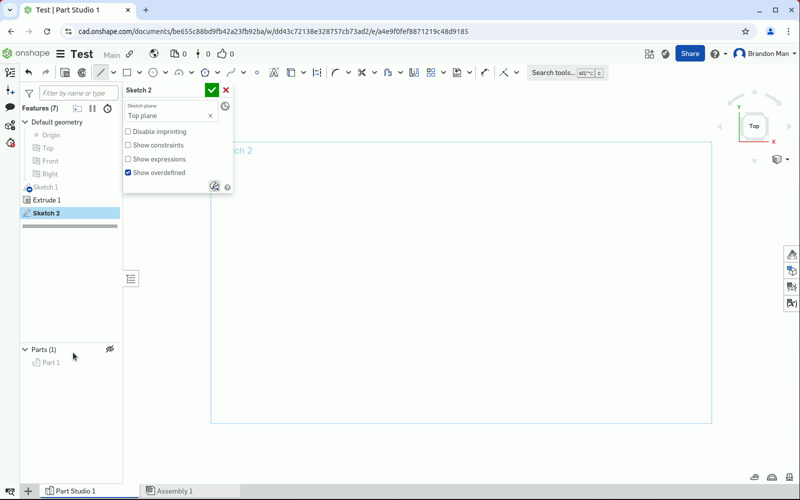
mouse_move(348, 285)
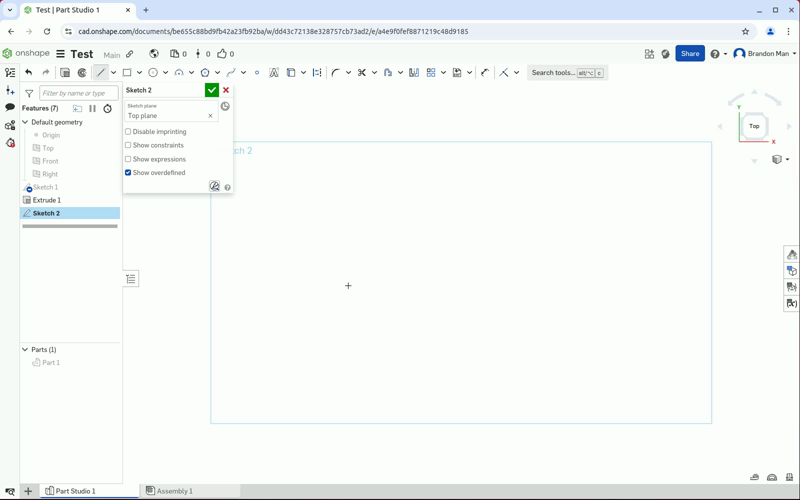
click(348, 285)
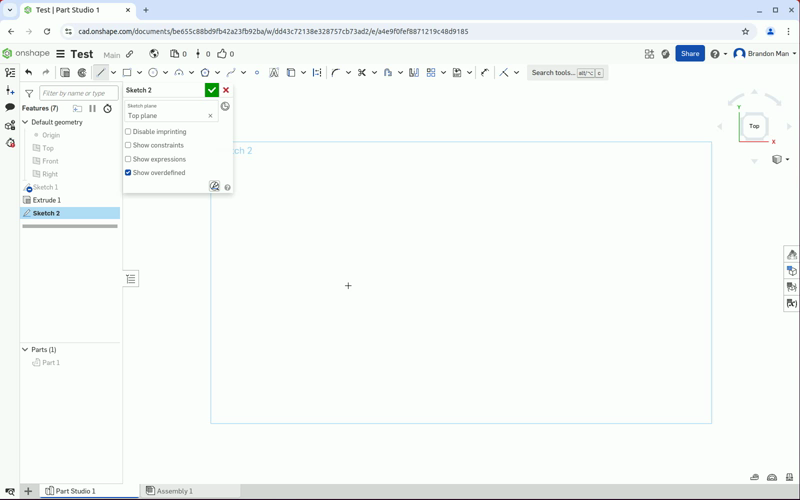
key_up(shift)
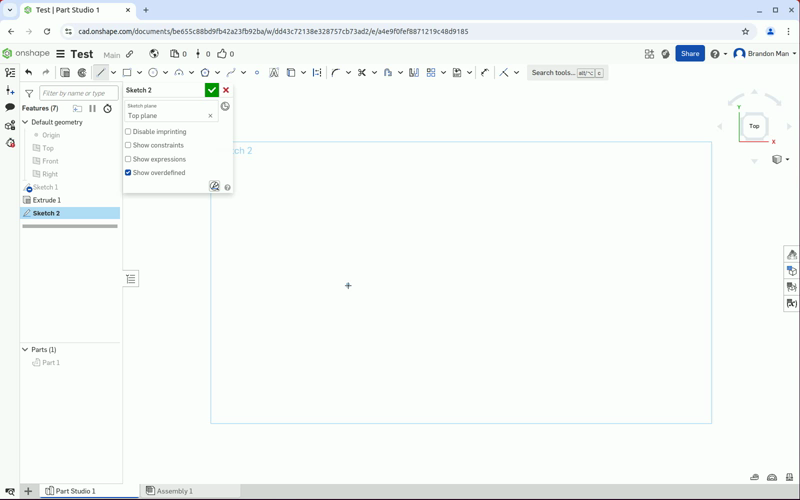
key_down(shift)
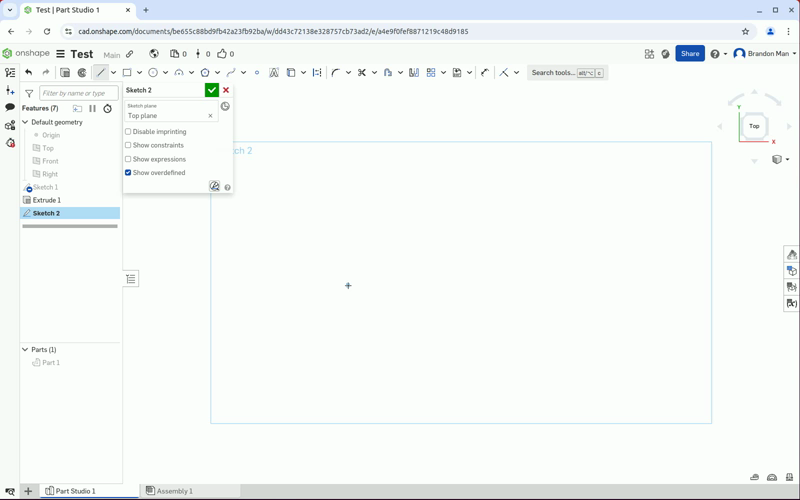
mouse_move(378, 285)
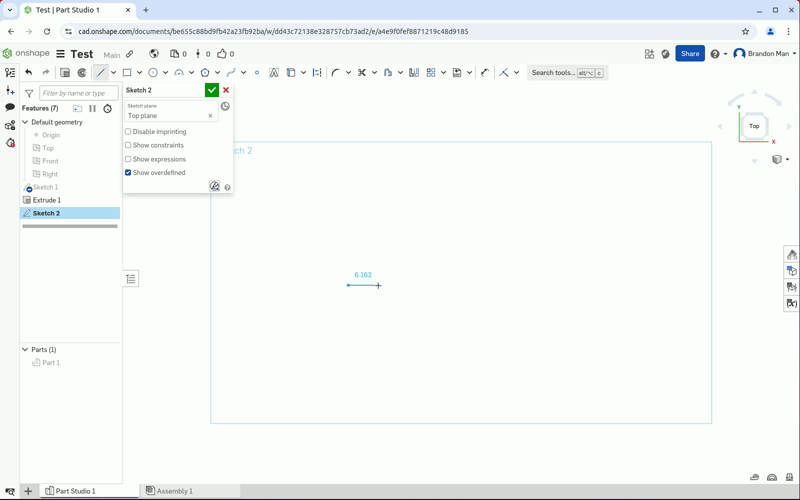
mouse_move(364, 285)
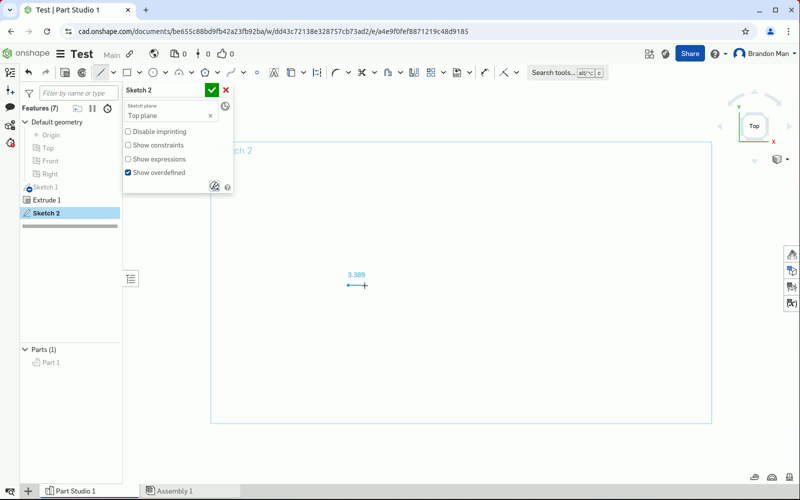
click(364, 285)
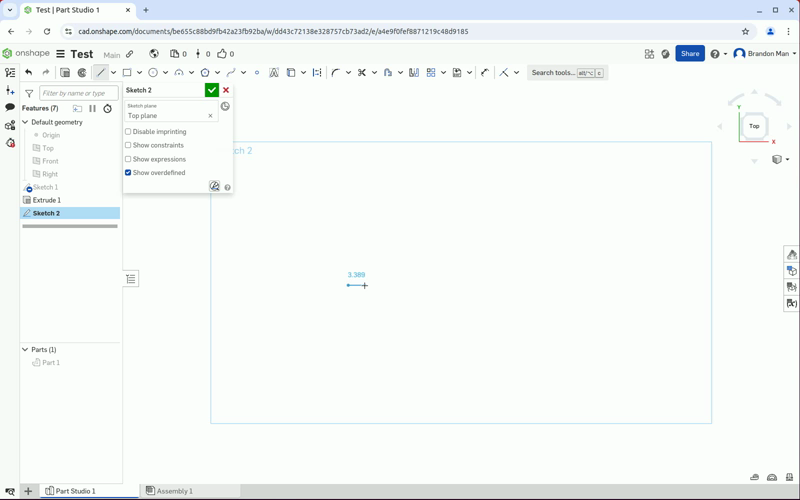
key_up(shift)
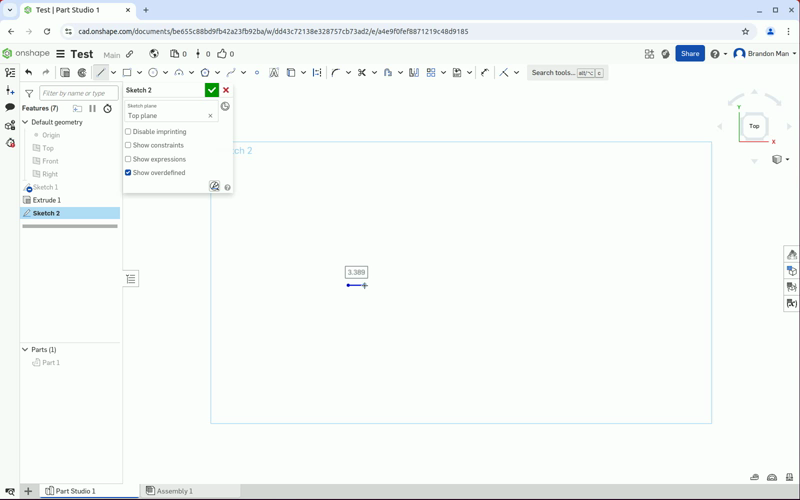
key_down(shift)
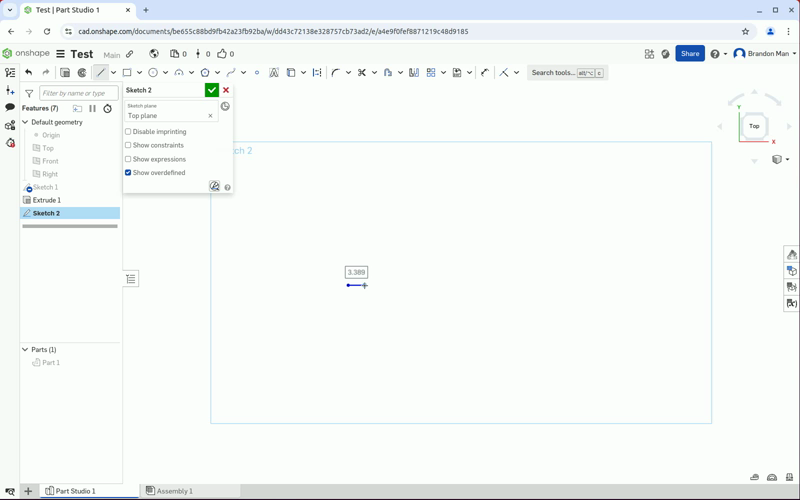
mouse_move(394, 285)
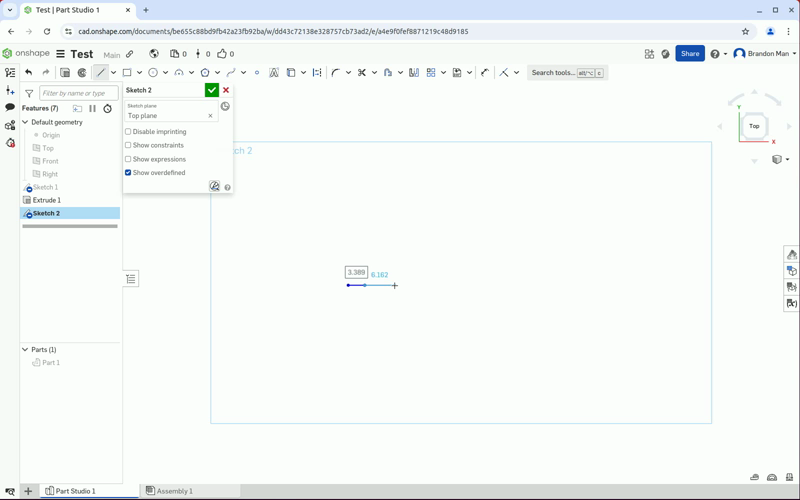
mouse_move(364, 227)
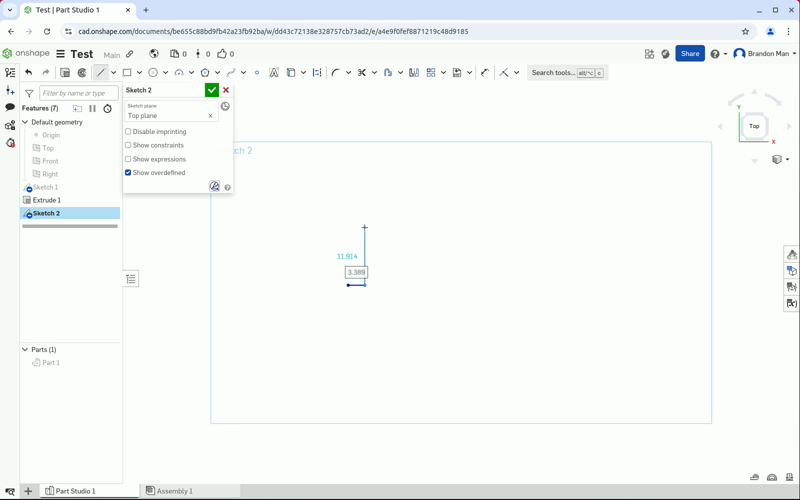
click(364, 227)
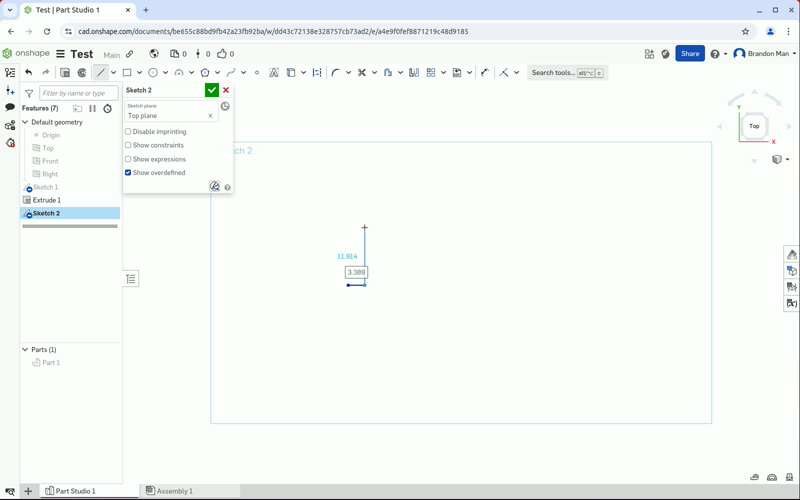
key_up(shift)
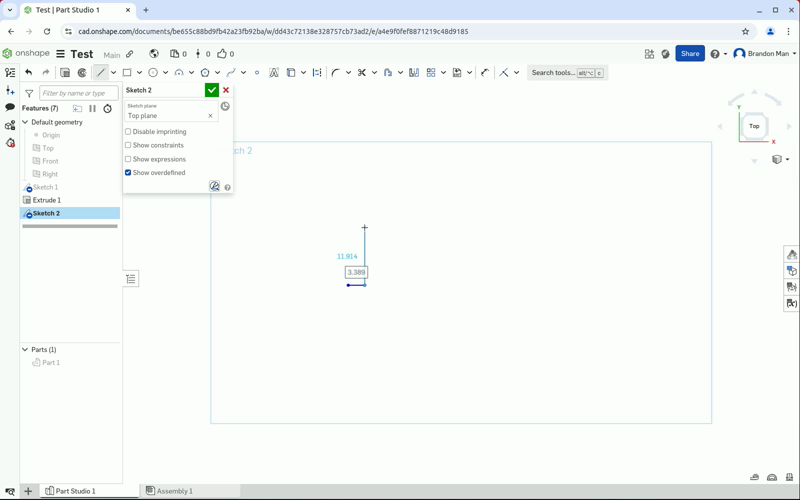
key_down(shift)
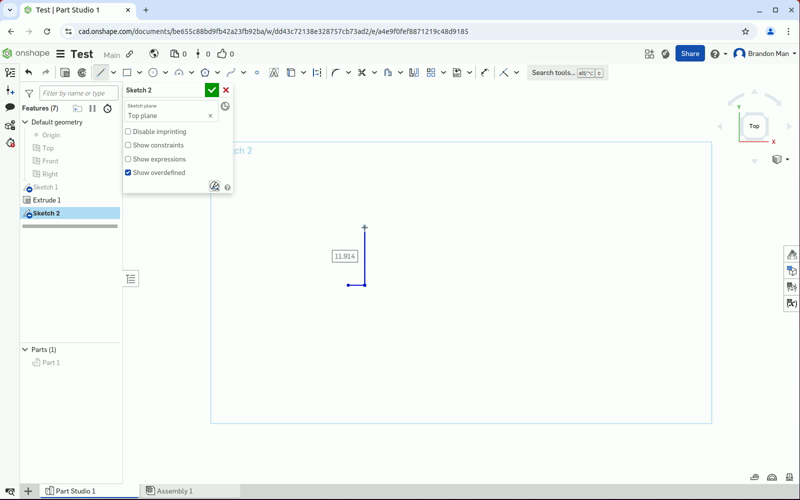
mouse_move(394, 227)
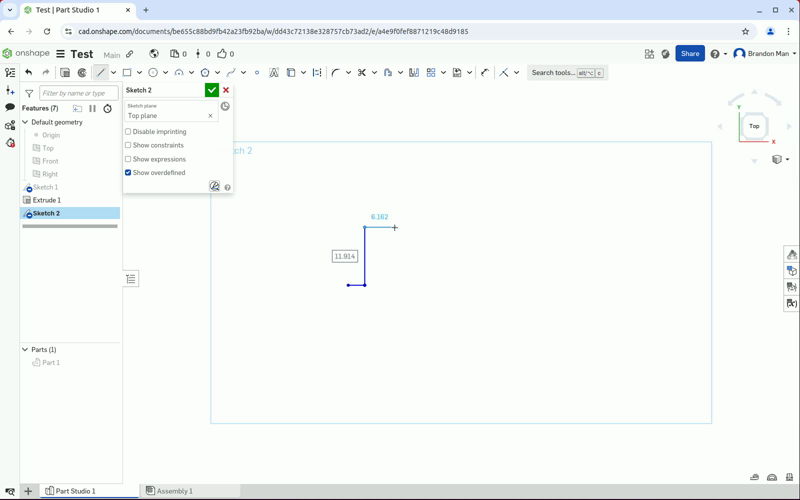
mouse_move(348, 227)
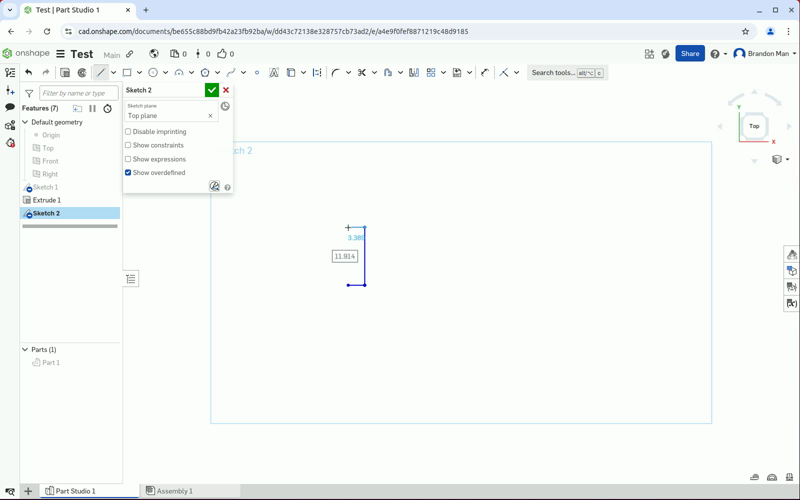
click(348, 227)
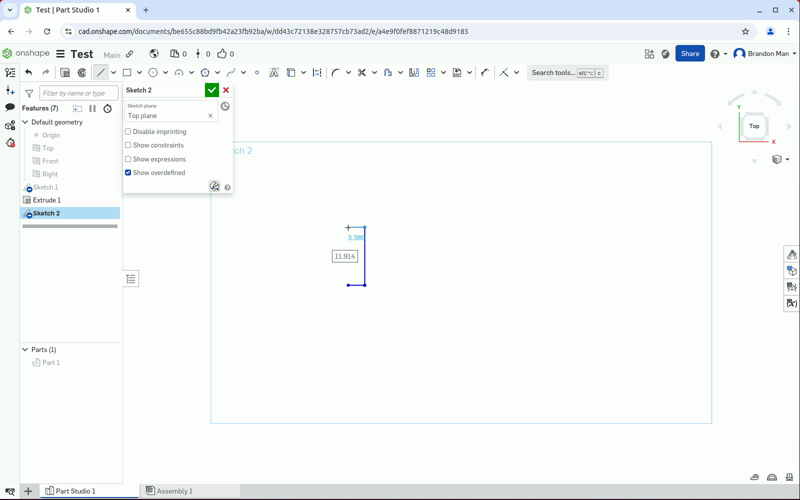
key_up(shift)
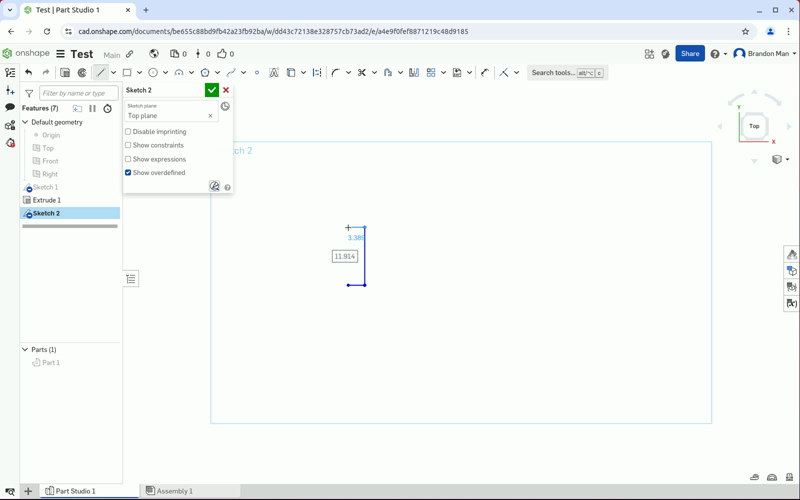
mouse_move(378, 227)
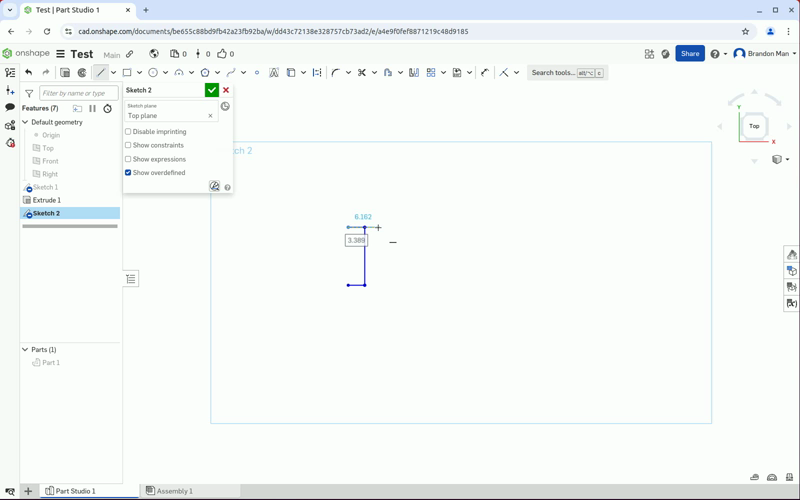
key_down(shift)
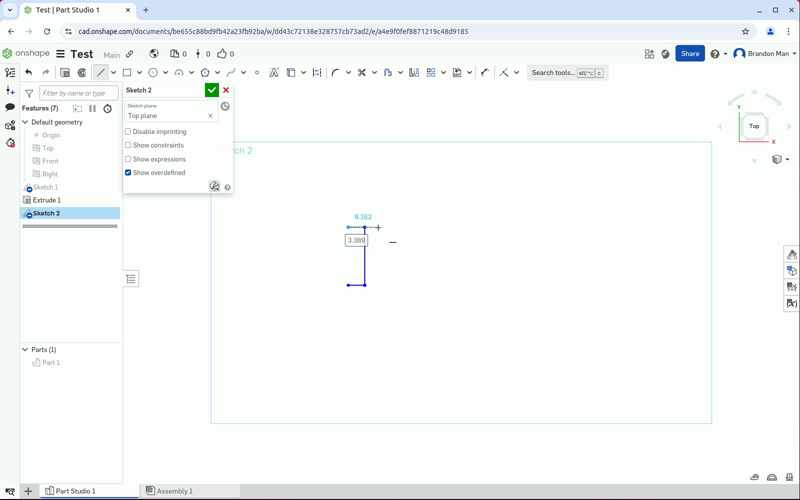
mouse_move(348, 285)
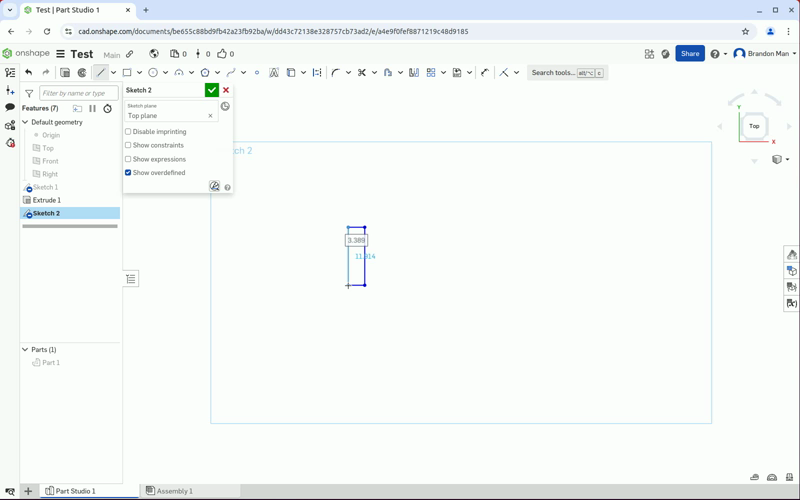
key_up(shift)
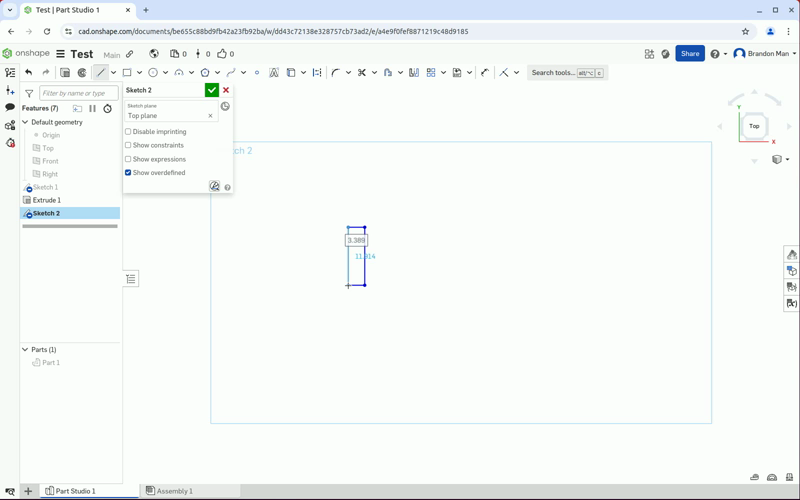
click(348, 285)
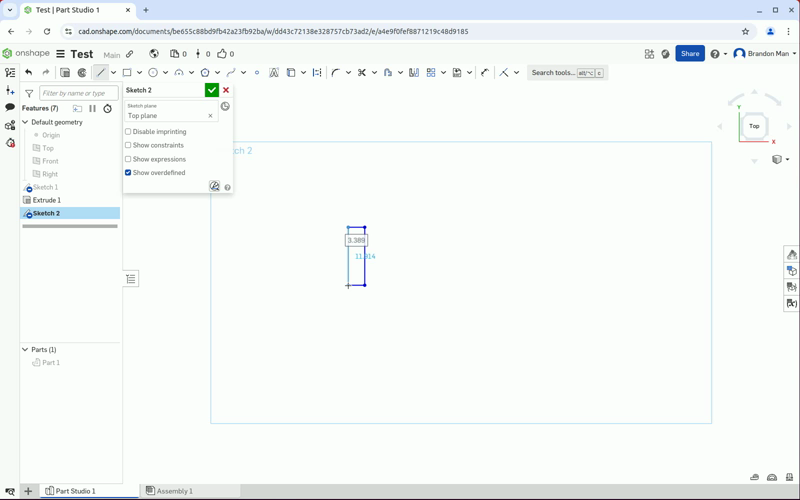
key(esc)
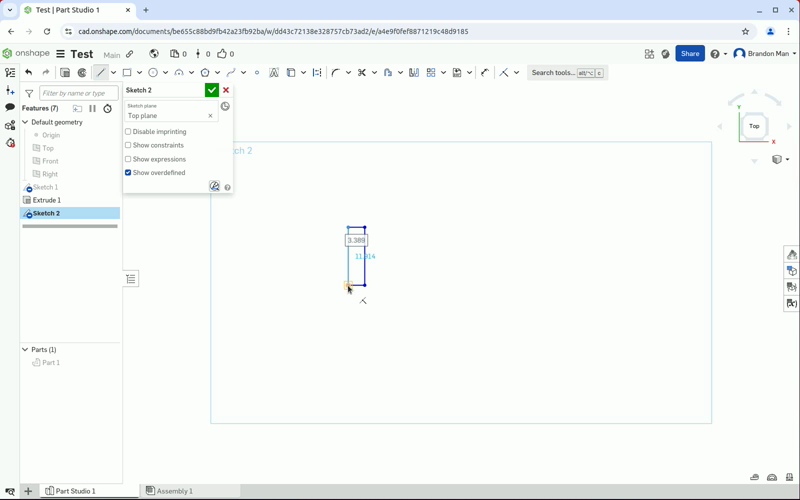
mouse_move(349, 274)
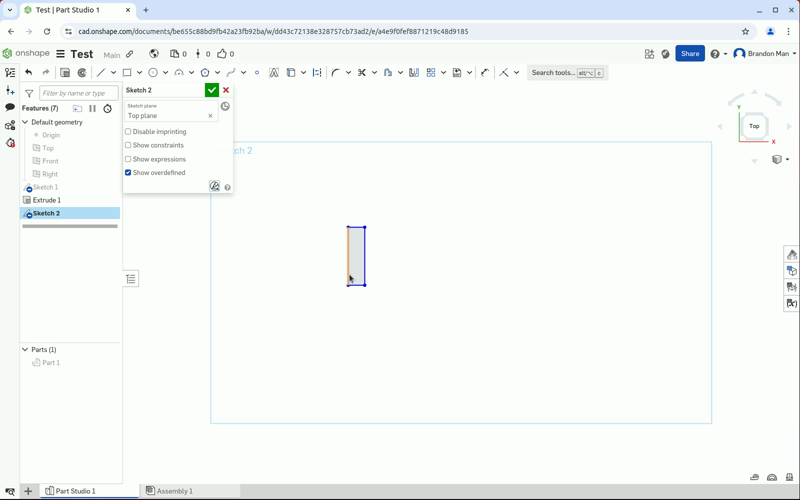
scroll(6)
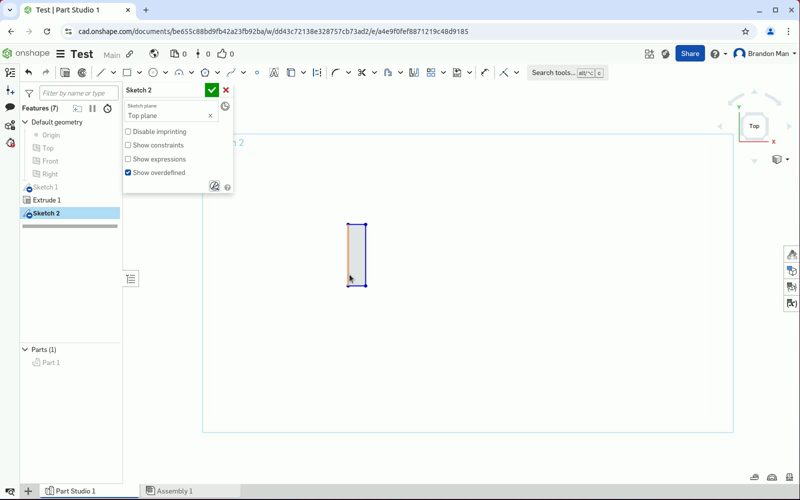
scroll(6)
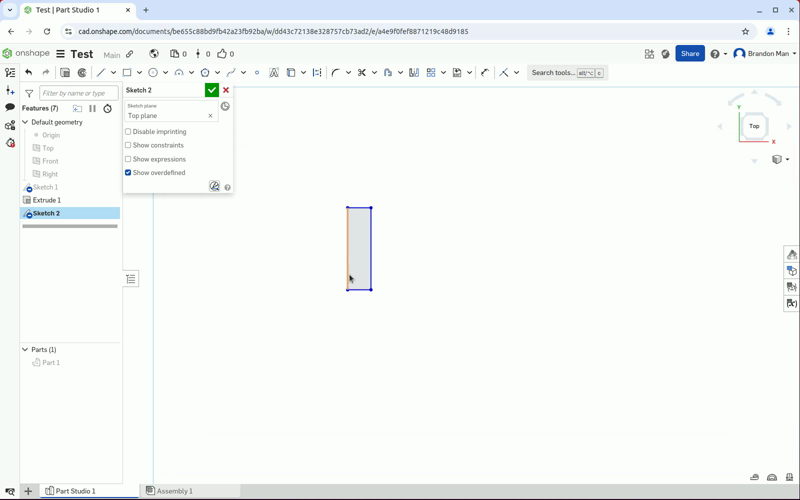
scroll(6)
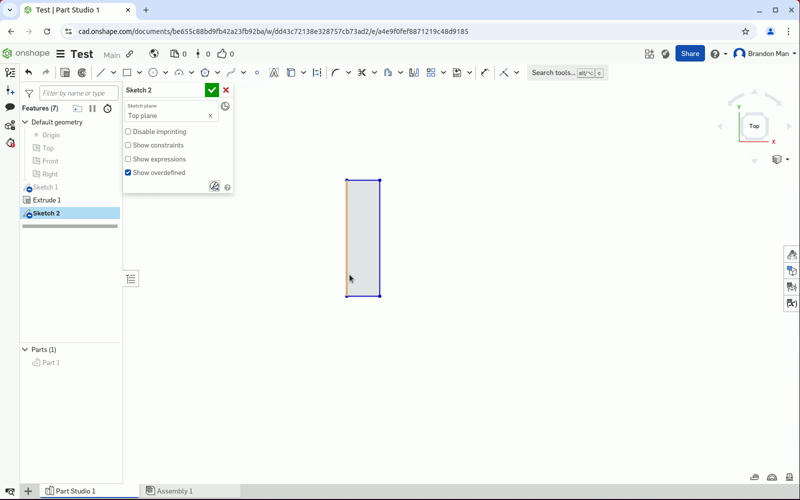
scroll(6)
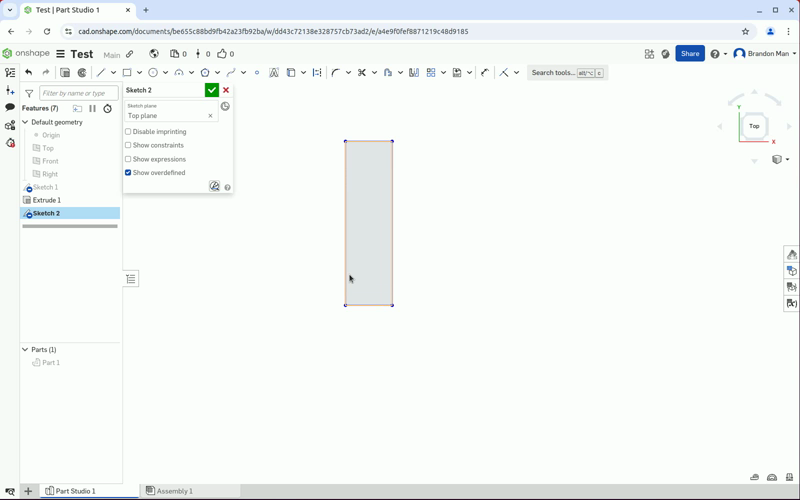
scroll(6)
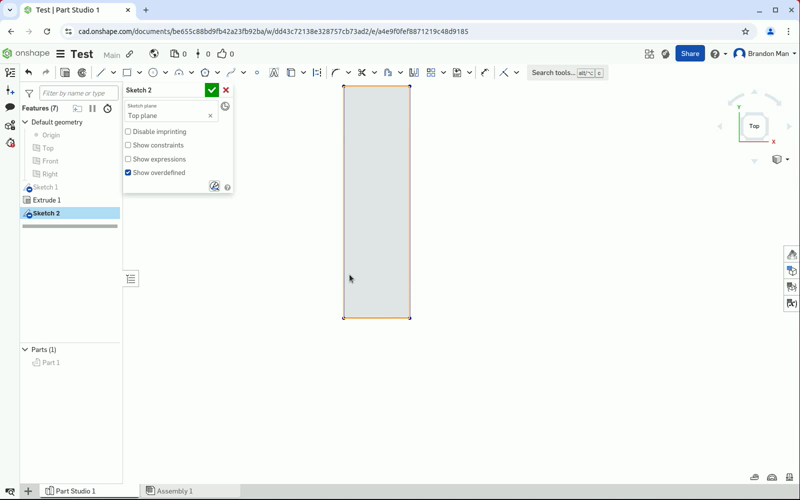
scroll(6)
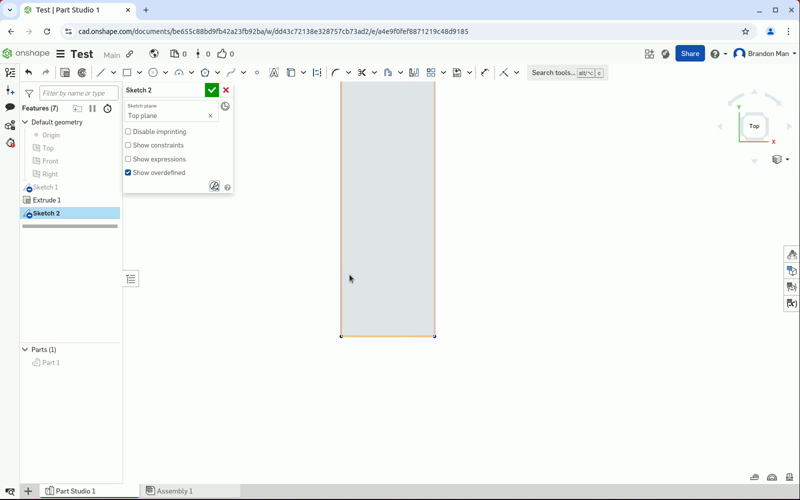
scroll(6)
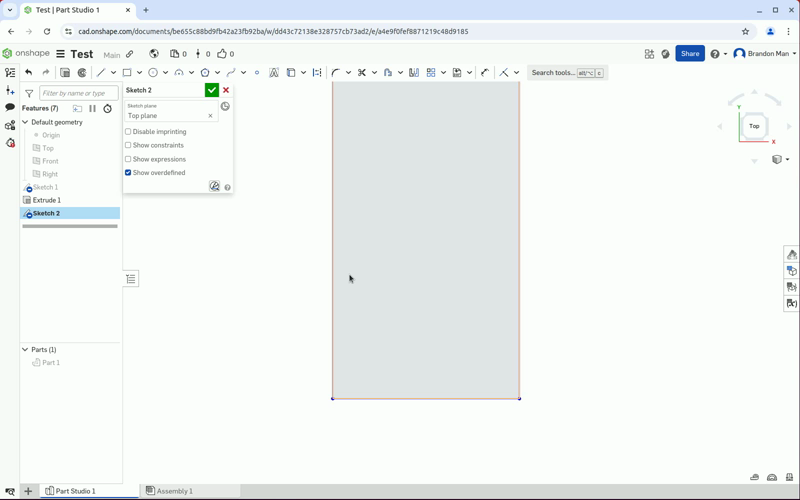
click(349, 274)
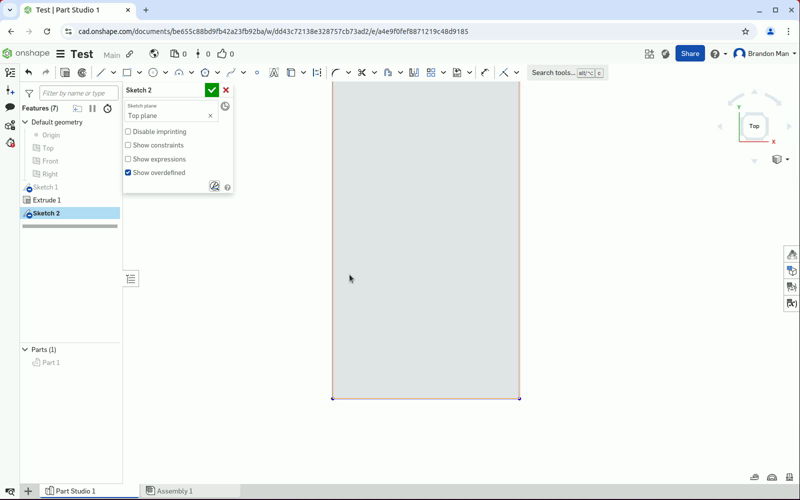
scroll(-6)
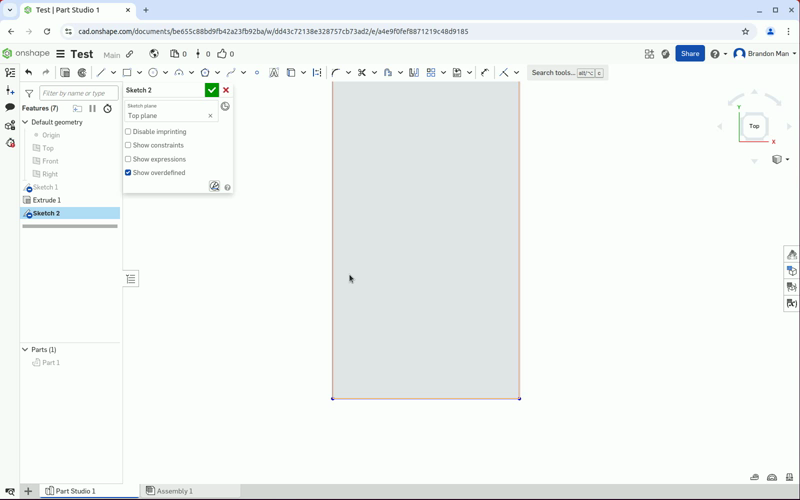
scroll(-6)
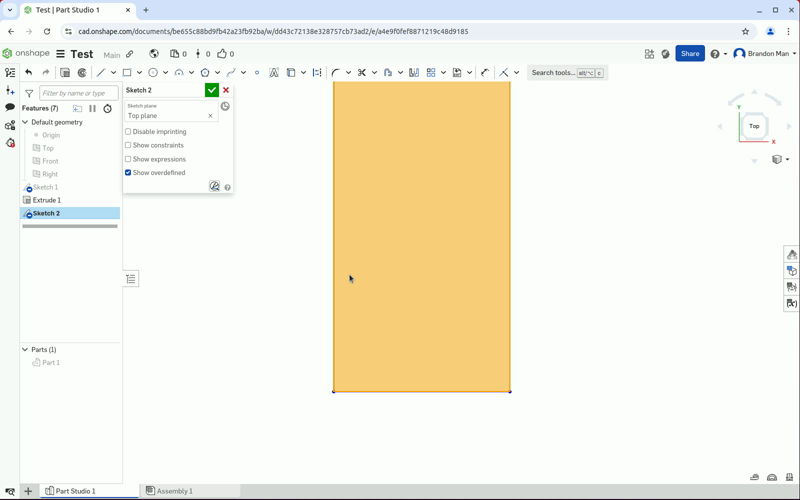
scroll(-6)
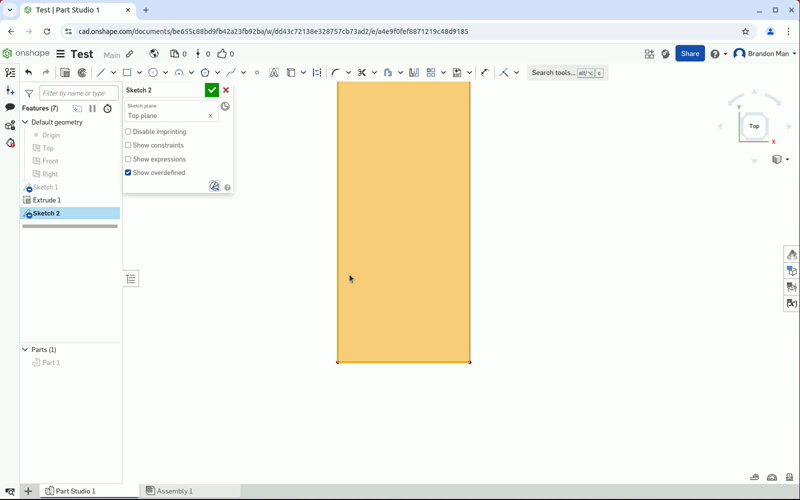
scroll(-6)
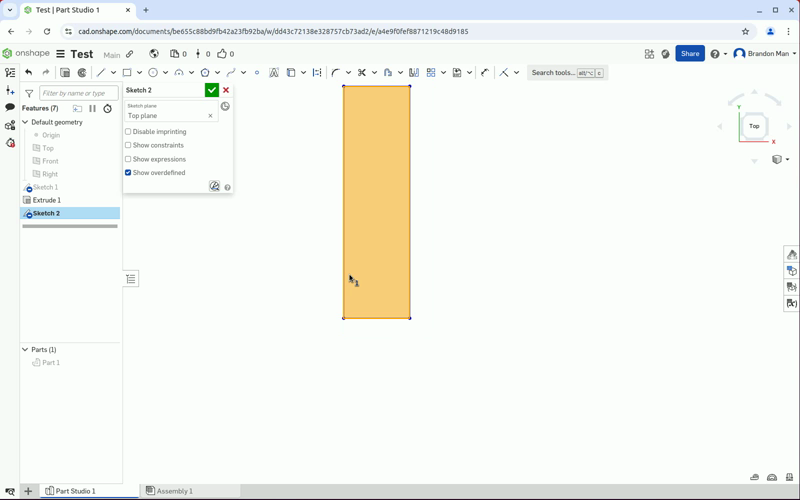
scroll(-6)
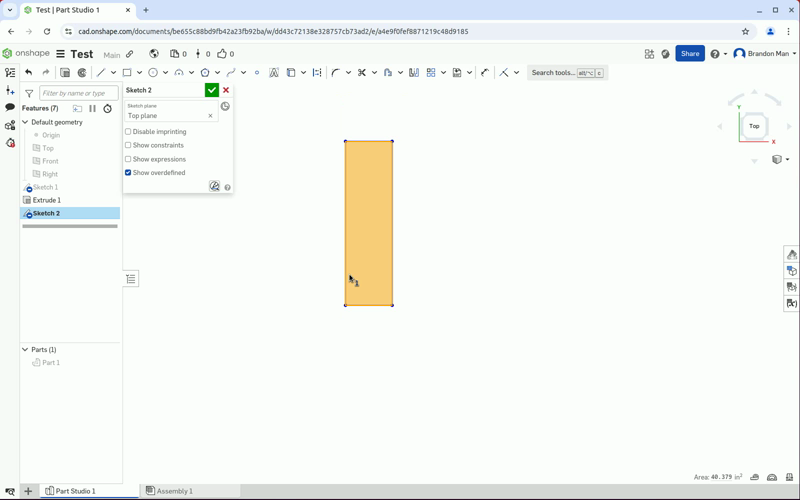
scroll(-6)
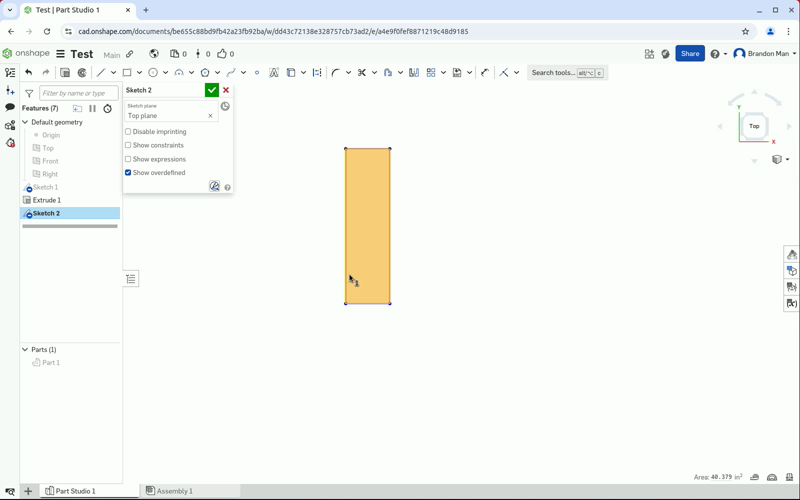
scroll(-6)
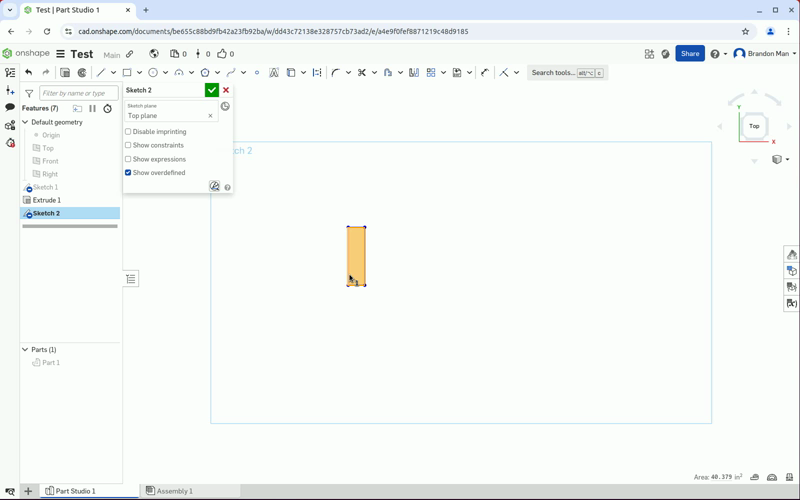
mouse_move(73, 352)
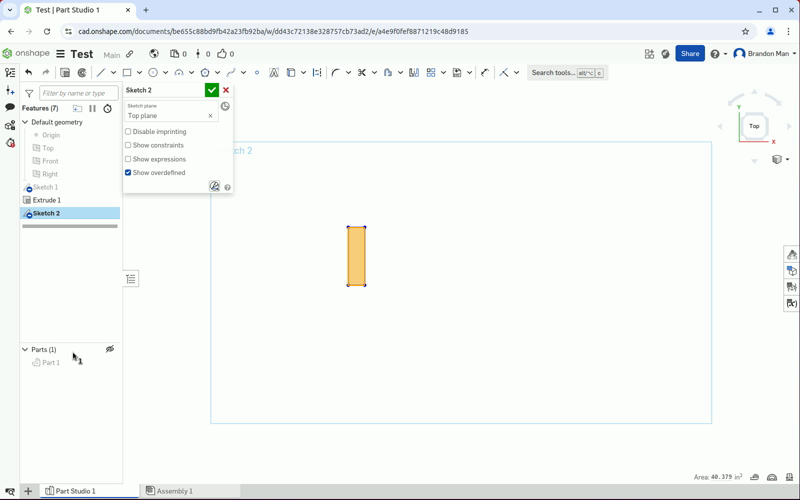
key(shift+y)
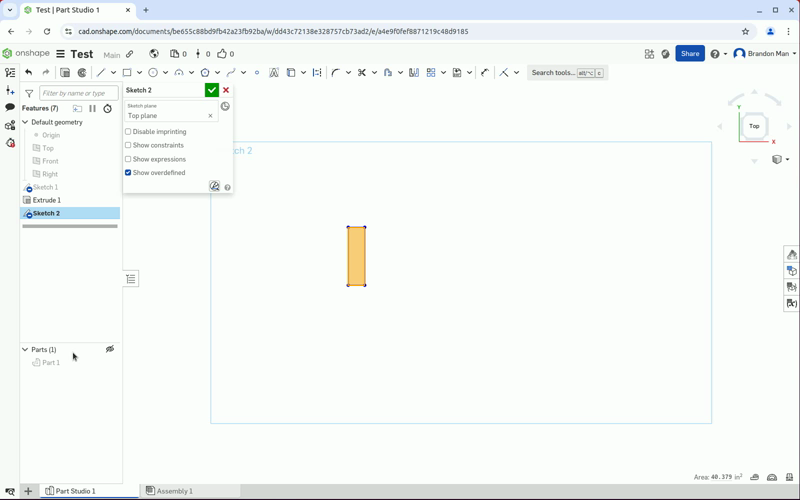
key(shift+e)
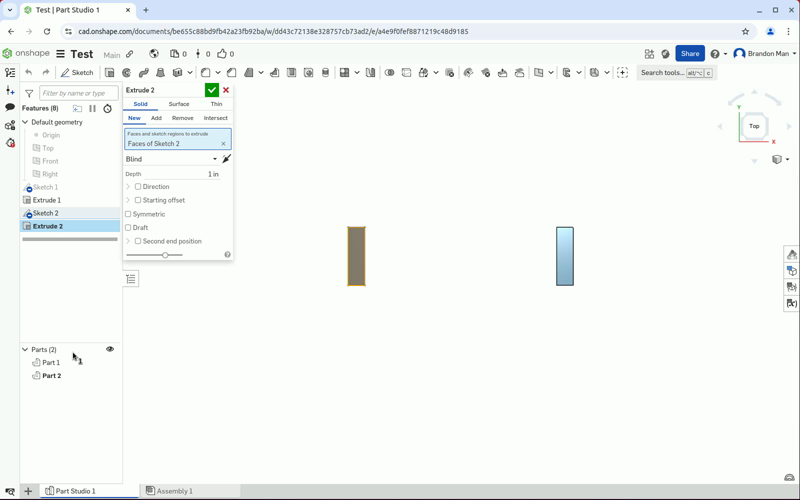
mouse_move(143, 106)
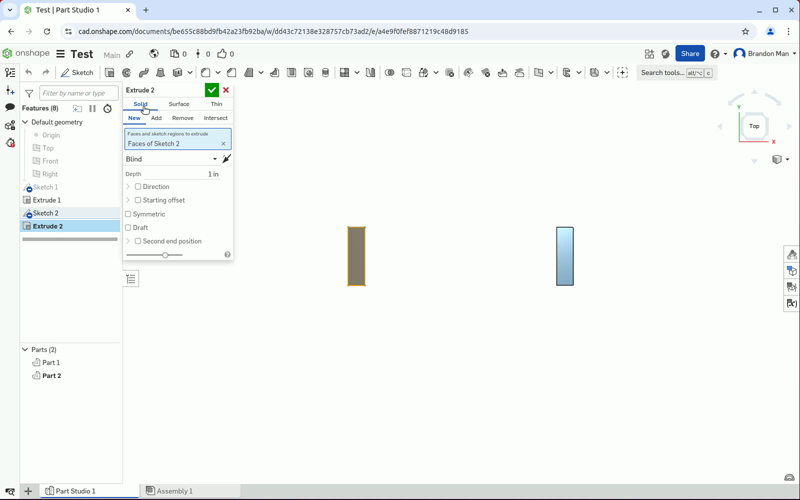
click(143, 106)
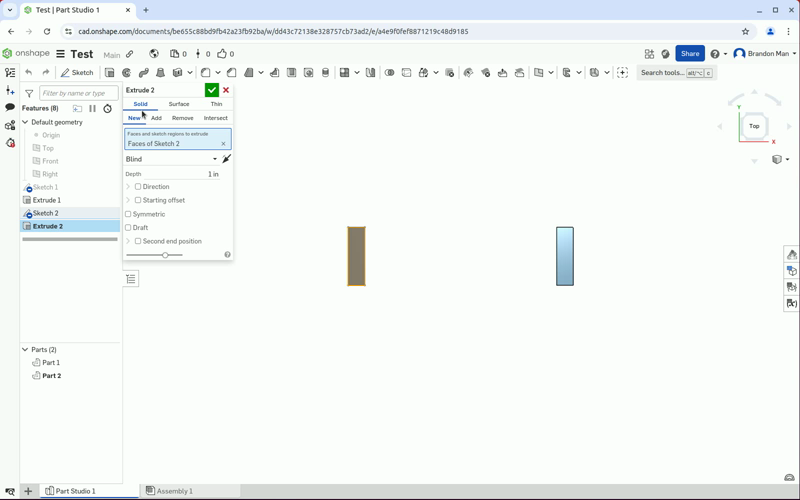
mouse_move(137, 120)
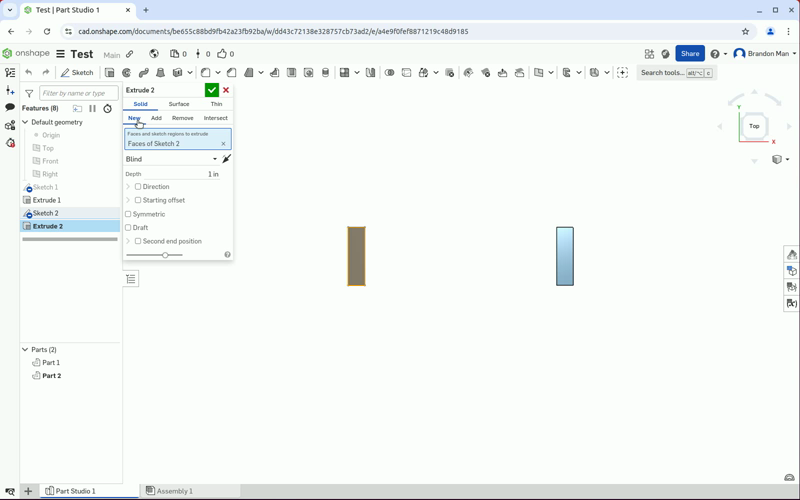
click(137, 120)
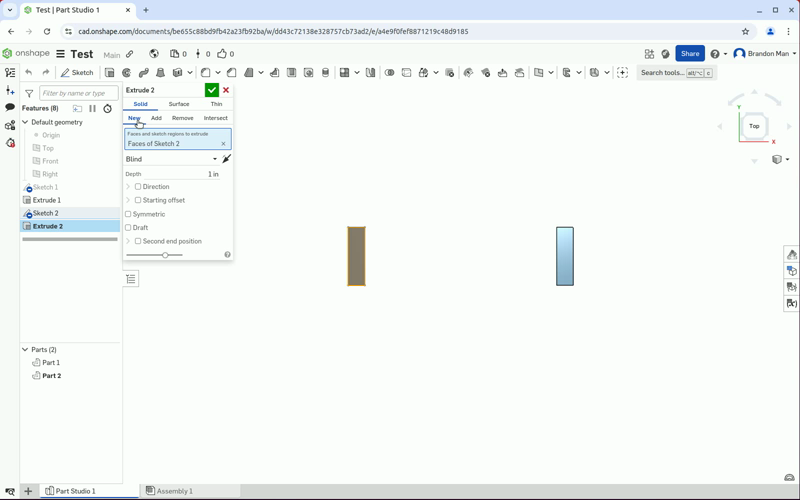
key(tab, 4)
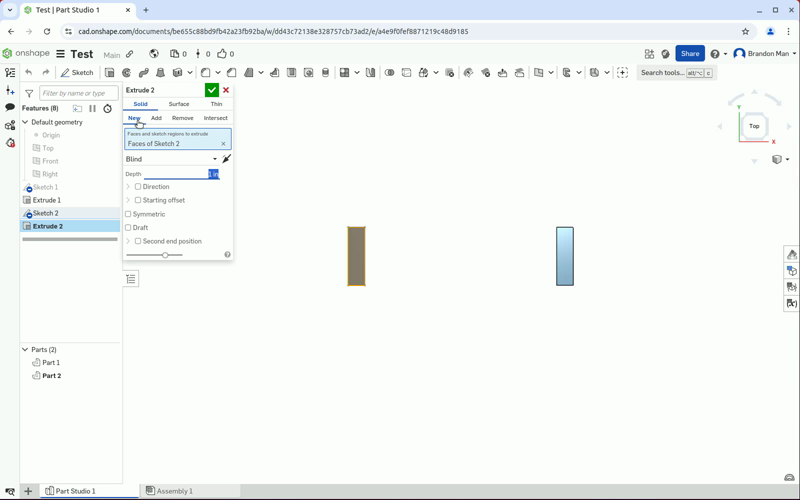
text(3.37)
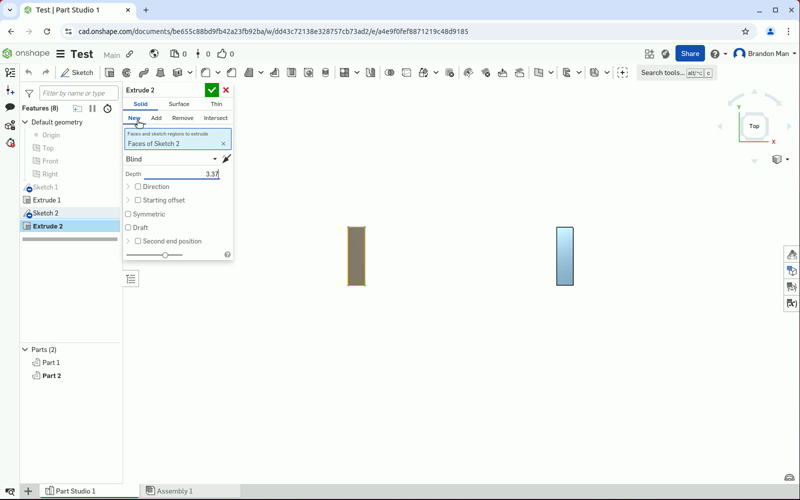
key(enter)
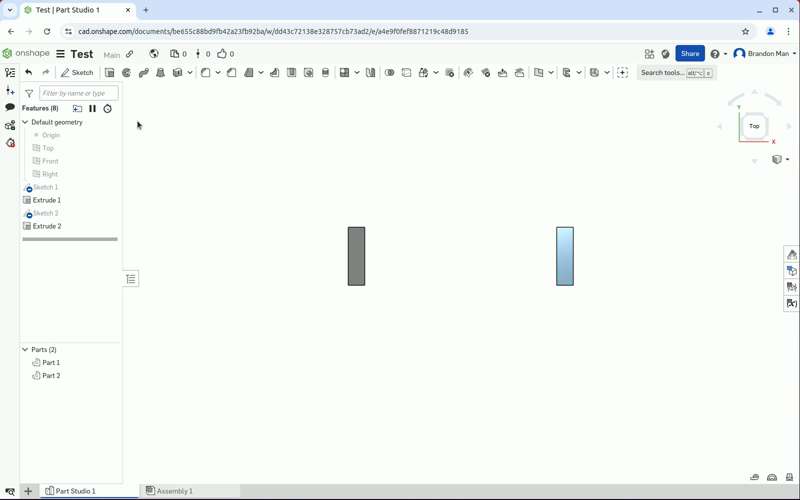
key(shift+h)
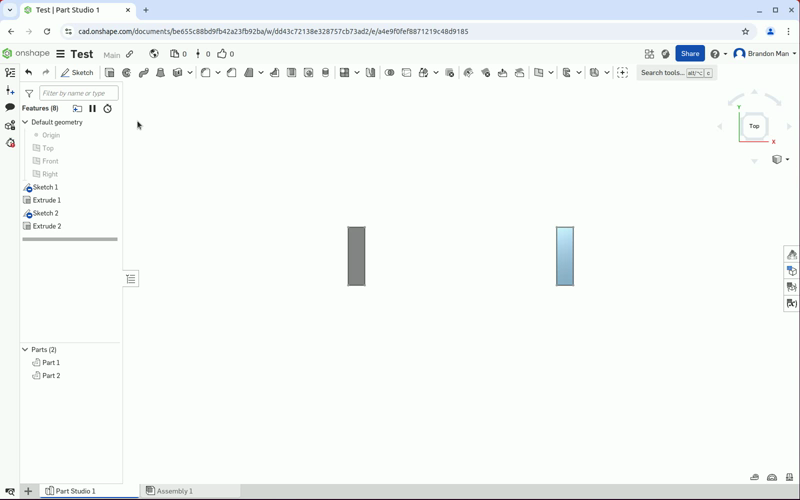
key(shift+h)
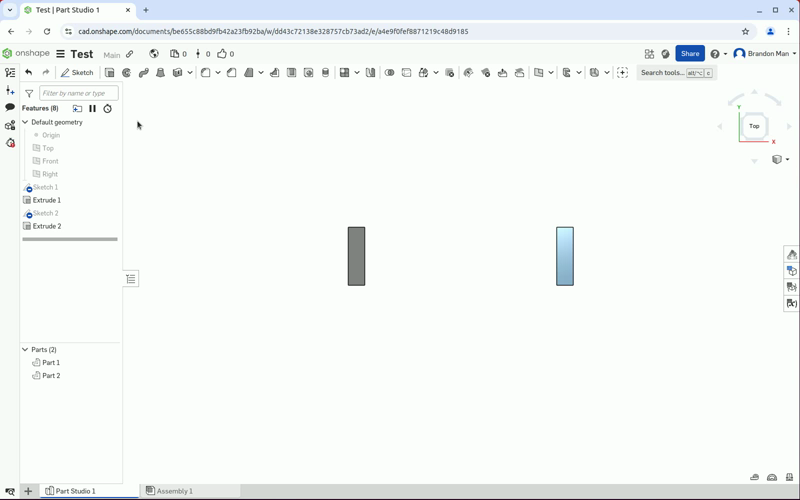
mouse_move(73, 189)
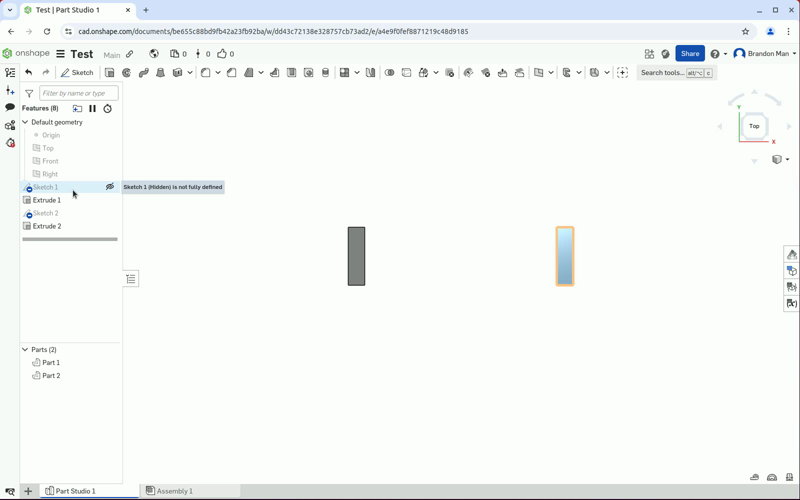
click(73, 189)
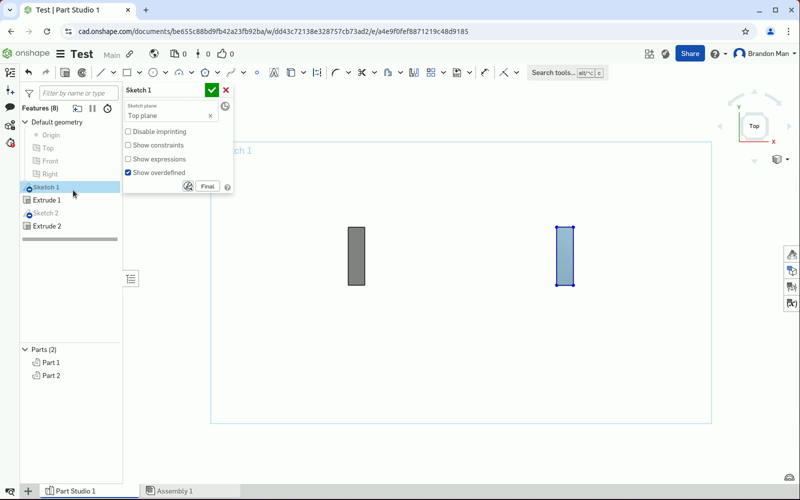
mouse_move(229, 92)
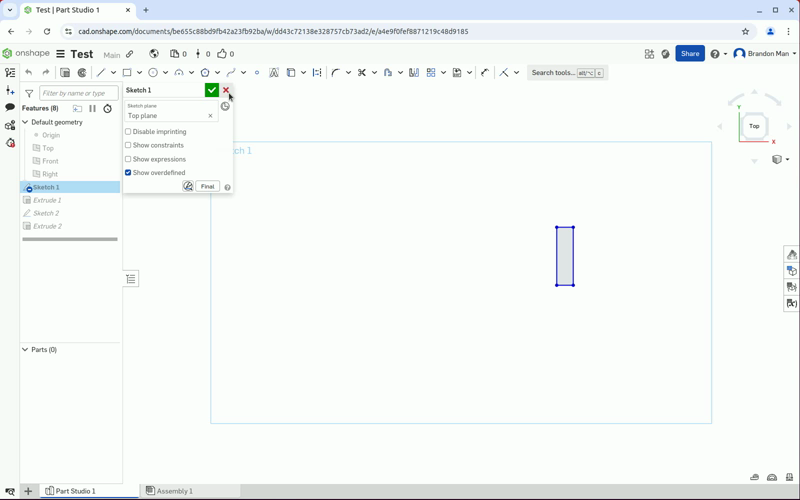
click(229, 92)
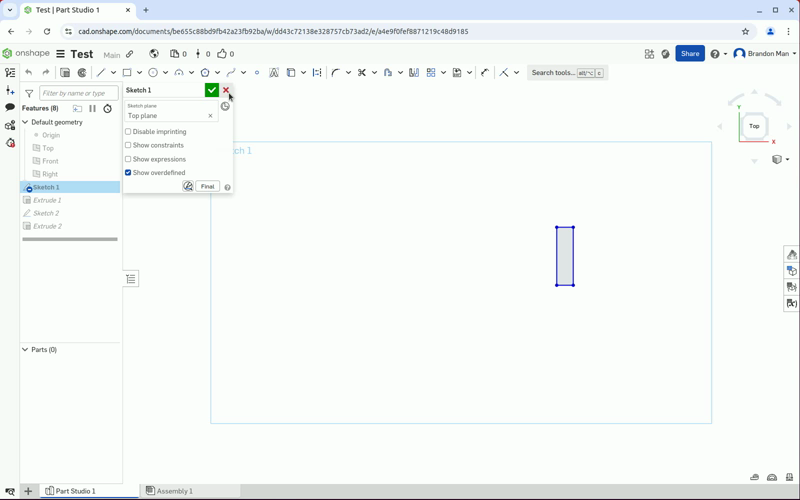
key(shift+s)
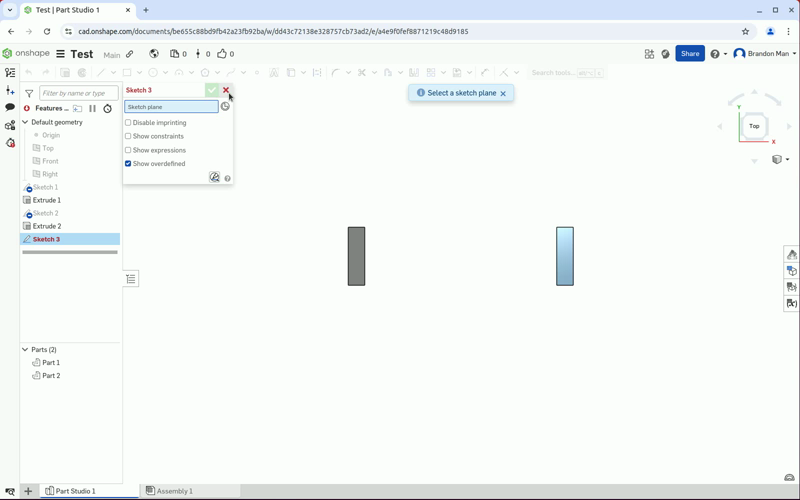
mouse_move(73, 150)
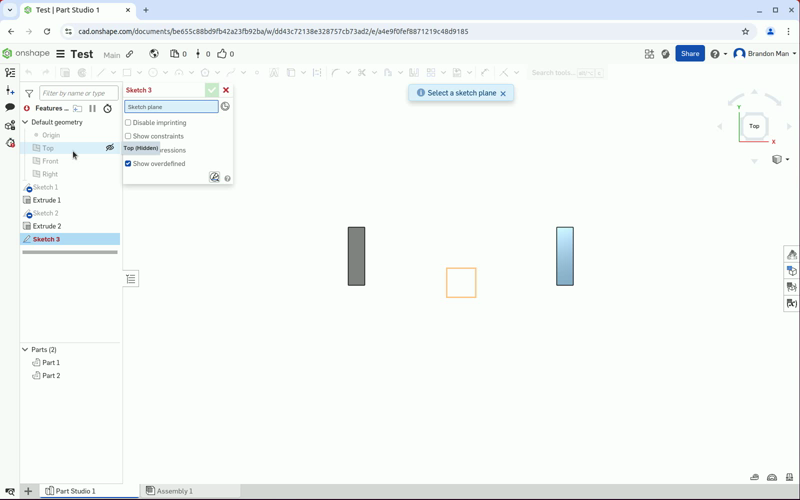
click(73, 150)
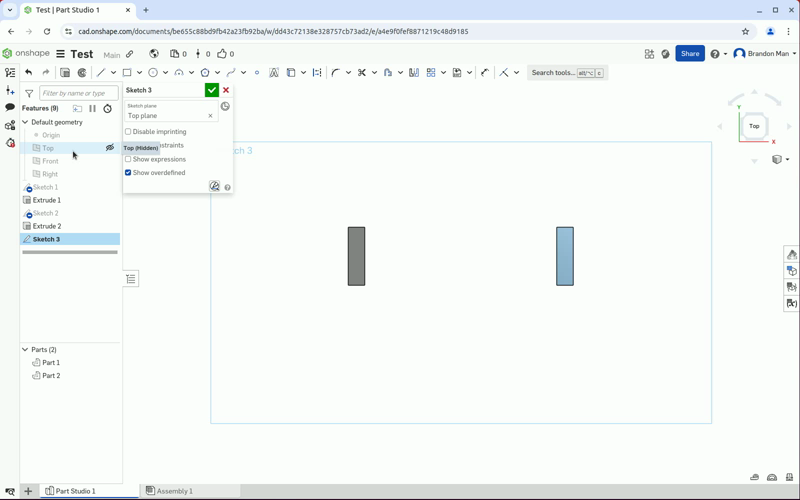
mouse_move(73, 352)
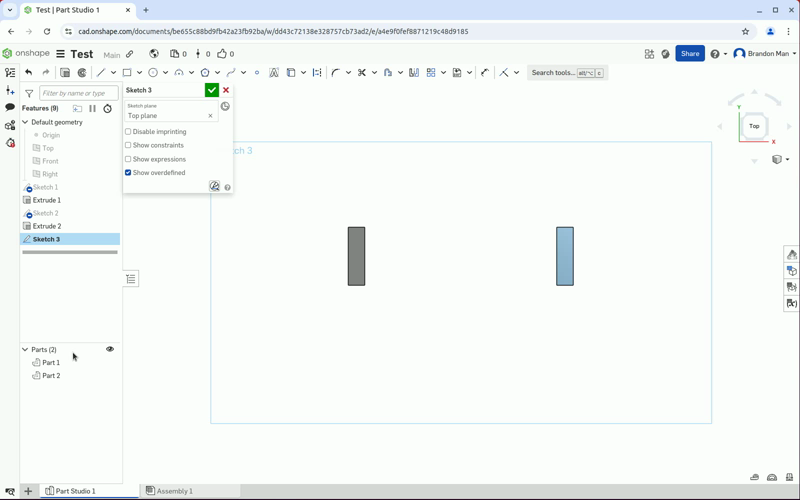
key(y)
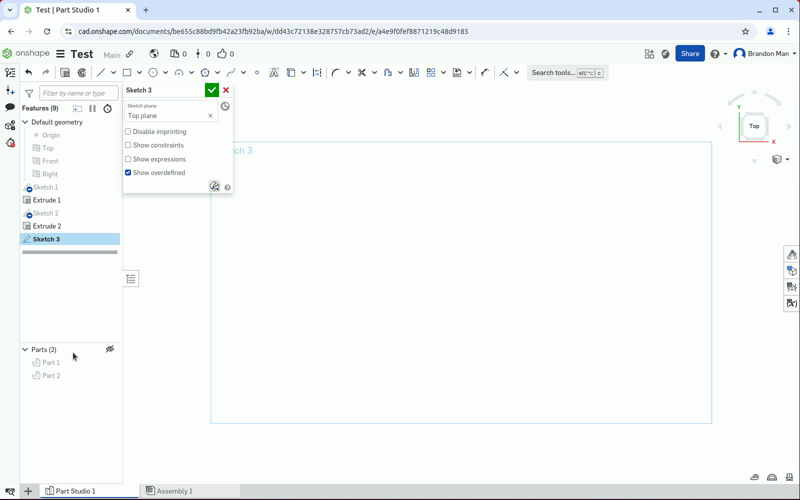
key(l)
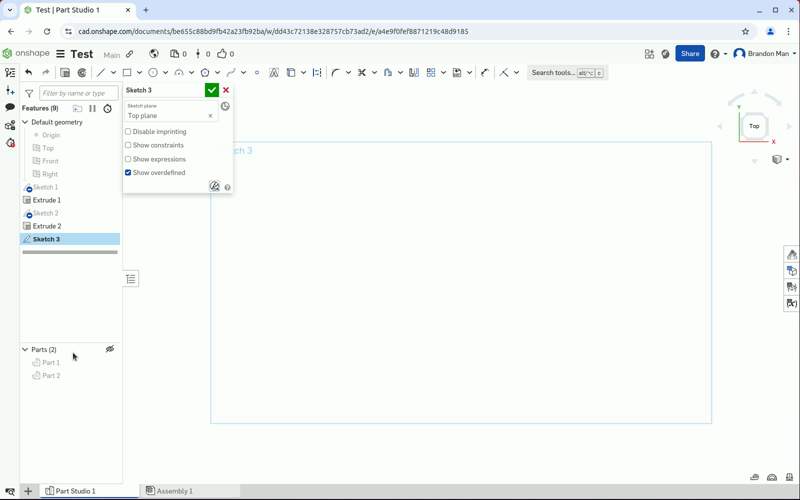
key_down(shift)
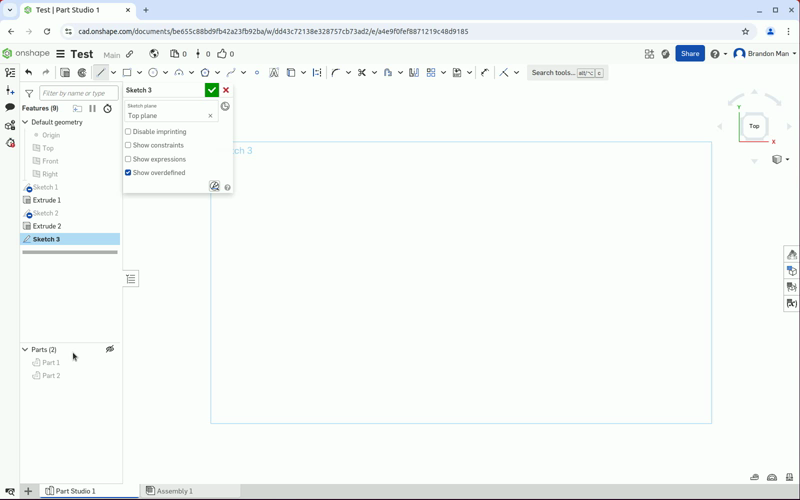
mouse_move(364, 354)
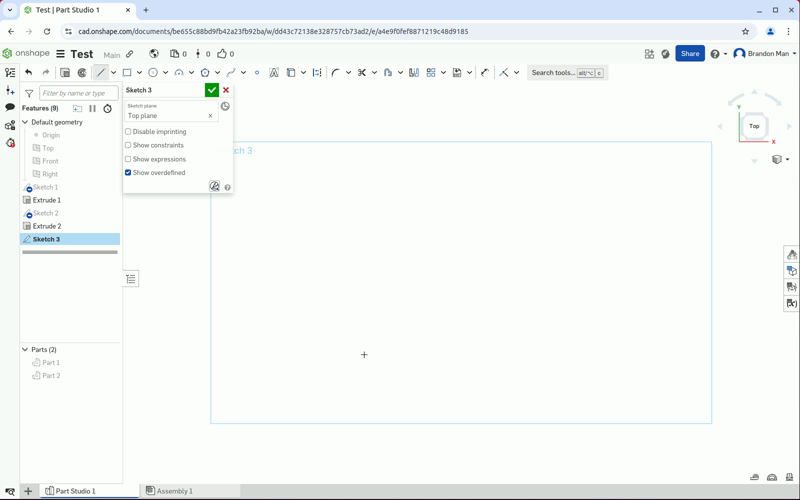
click(364, 354)
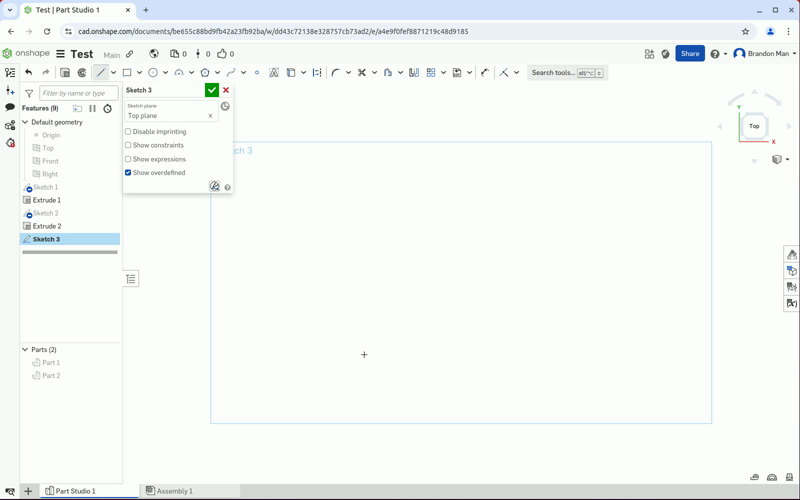
key_up(shift)
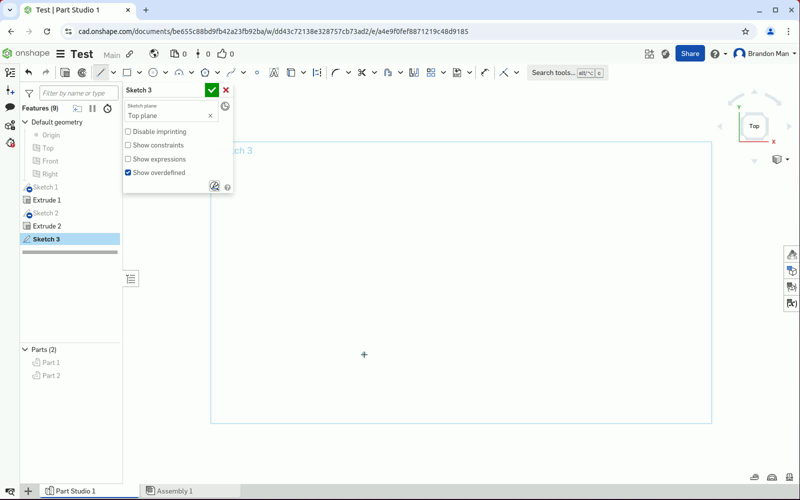
key_down(shift)
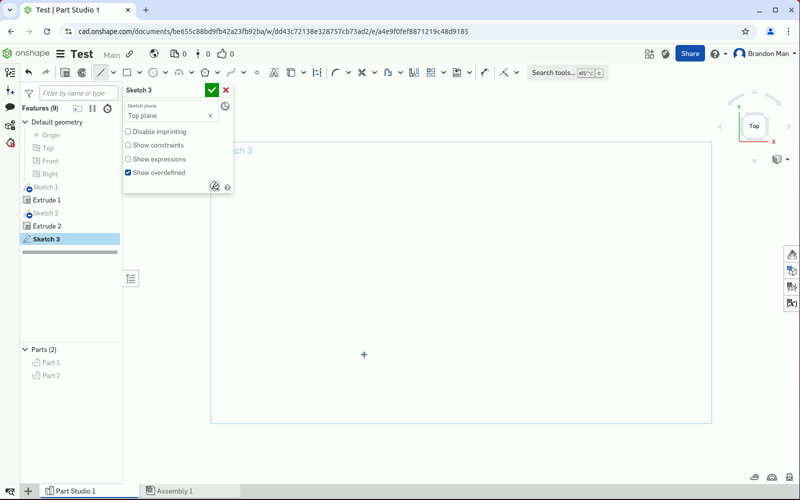
mouse_move(555, 354)
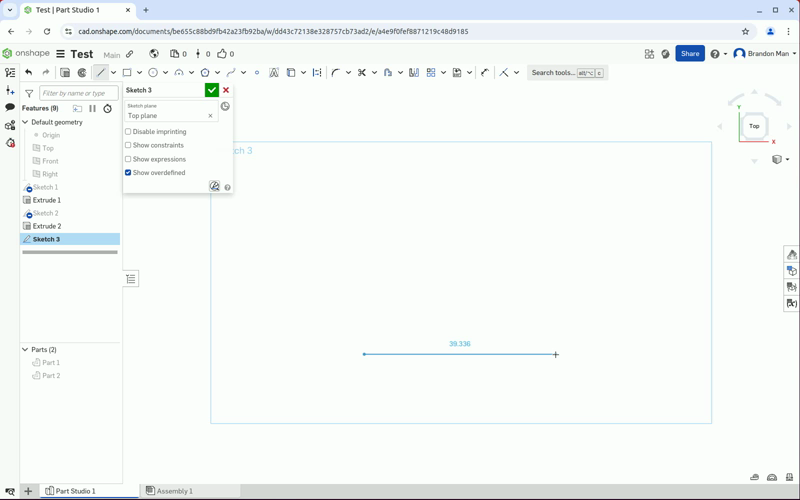
click(555, 354)
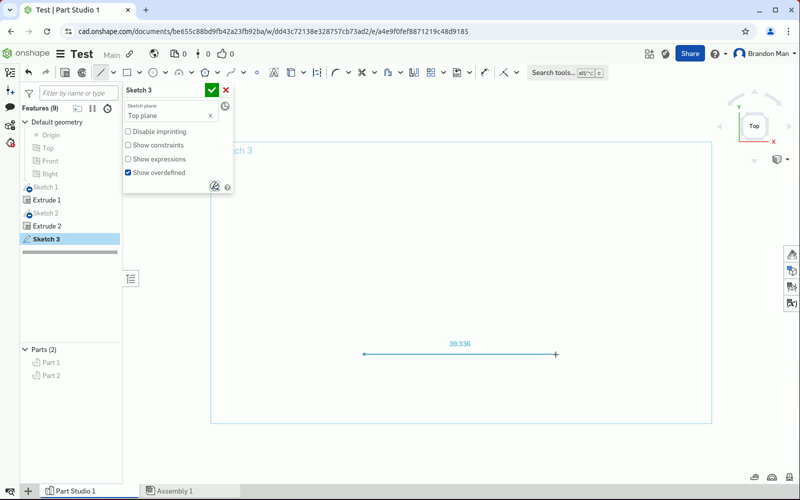
key_up(shift)
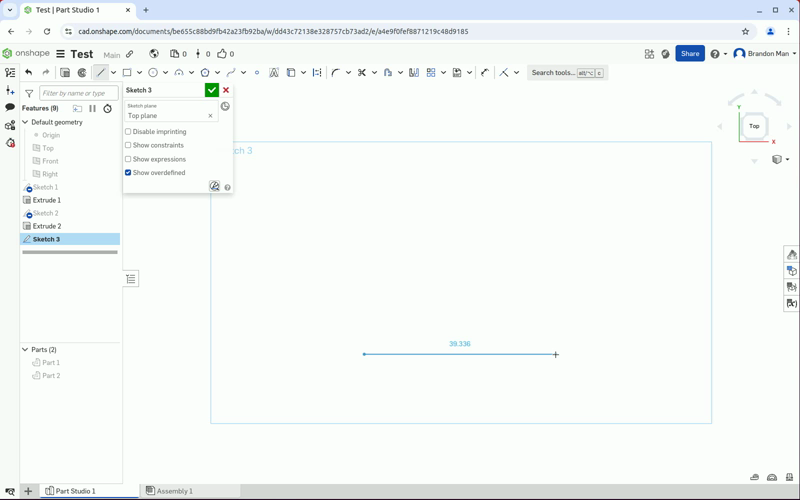
key_down(shift)
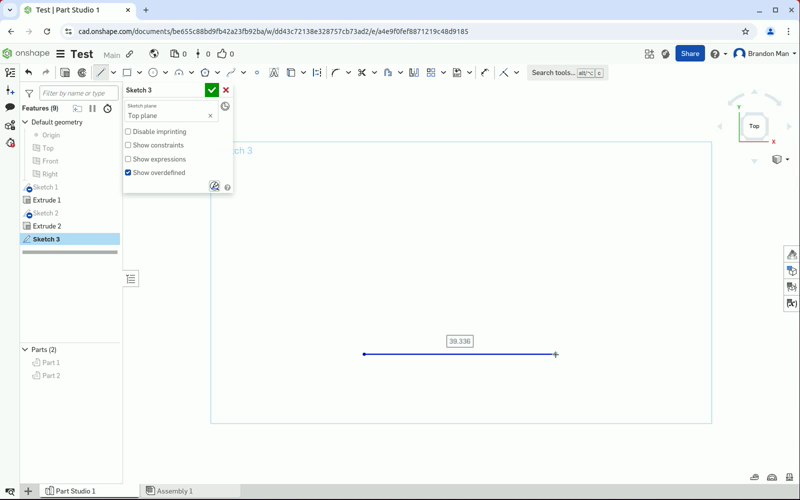
mouse_move(555, 285)
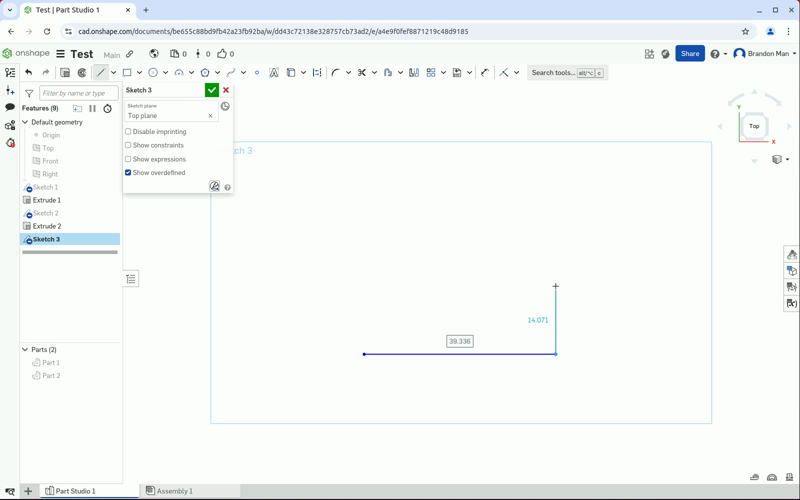
click(555, 285)
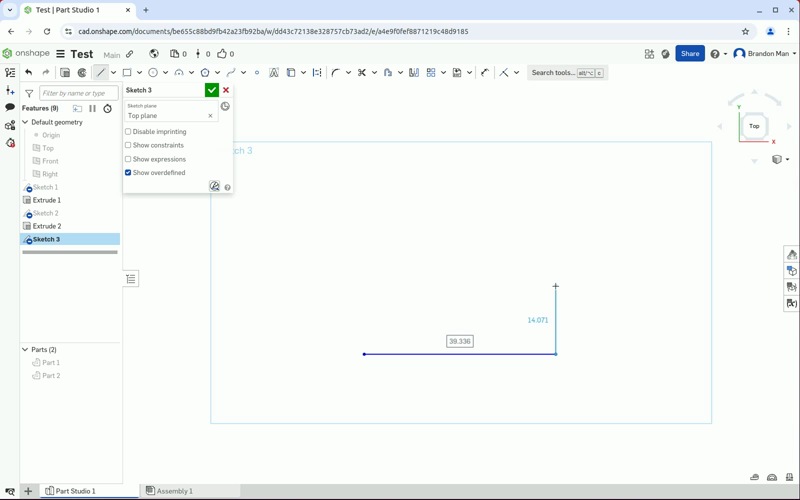
key_up(shift)
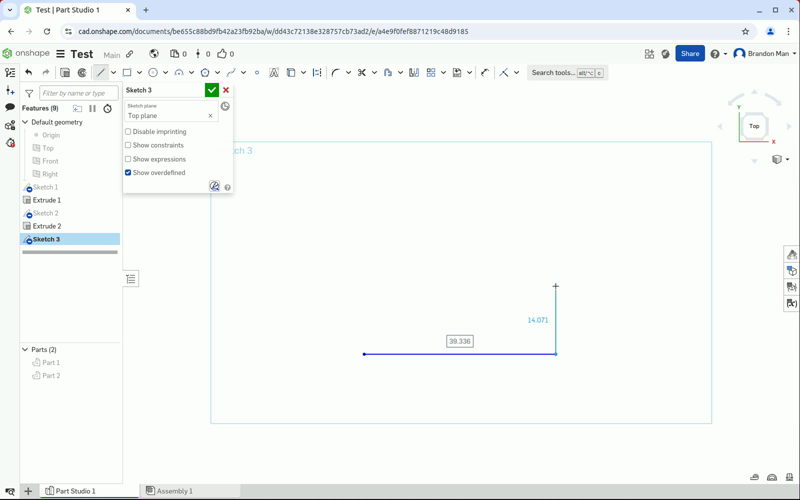
key_down(shift)
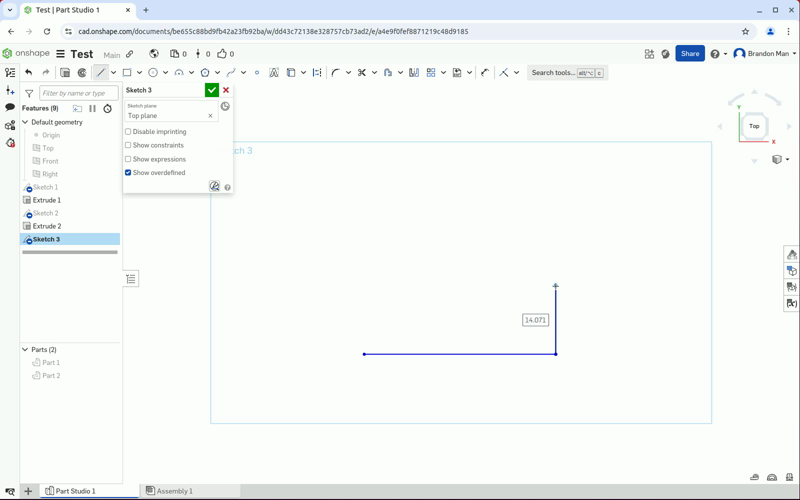
mouse_move(585, 285)
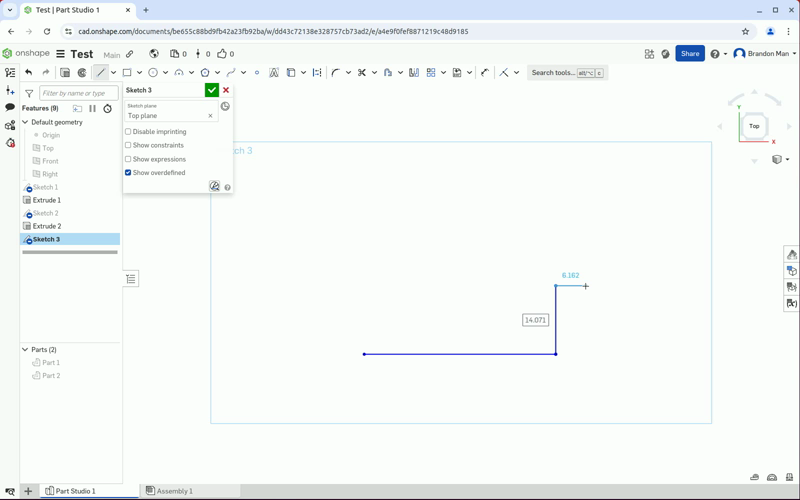
mouse_move(555, 229)
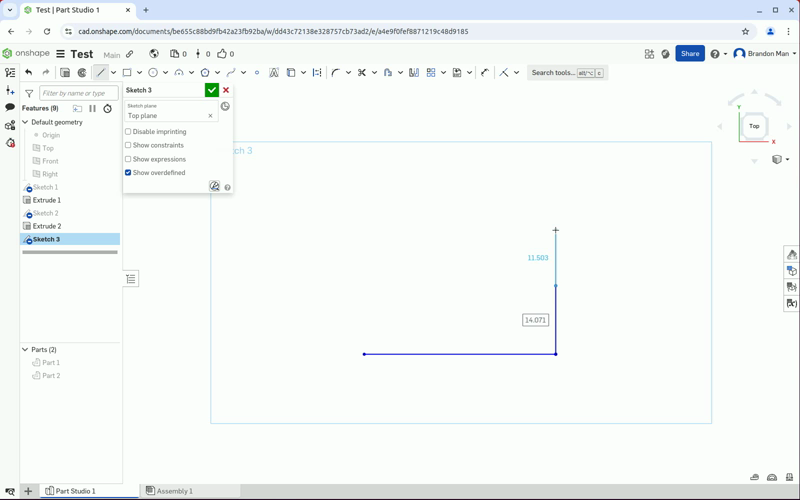
click(555, 229)
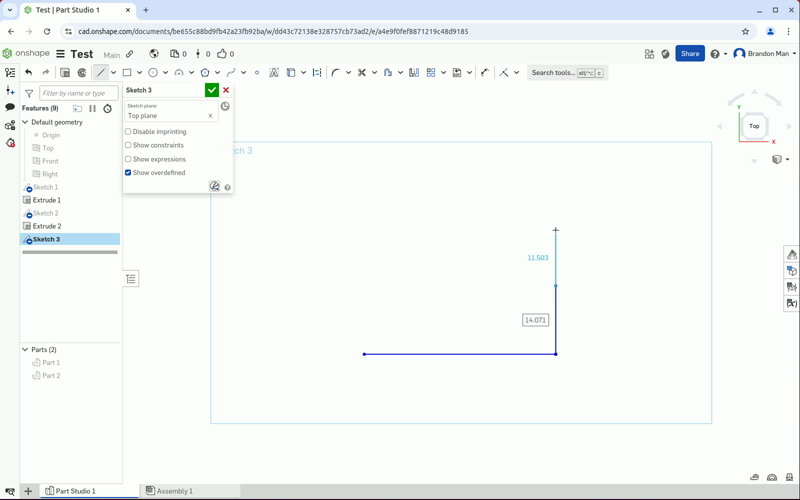
key_up(shift)
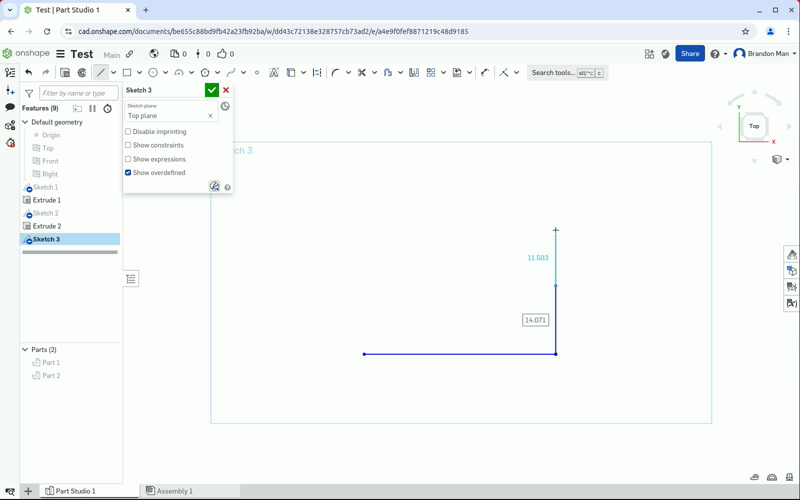
key_down(shift)
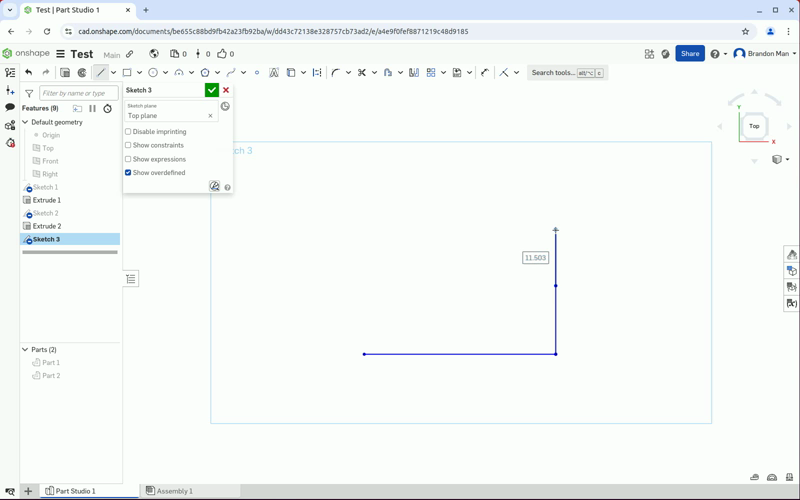
mouse_move(585, 229)
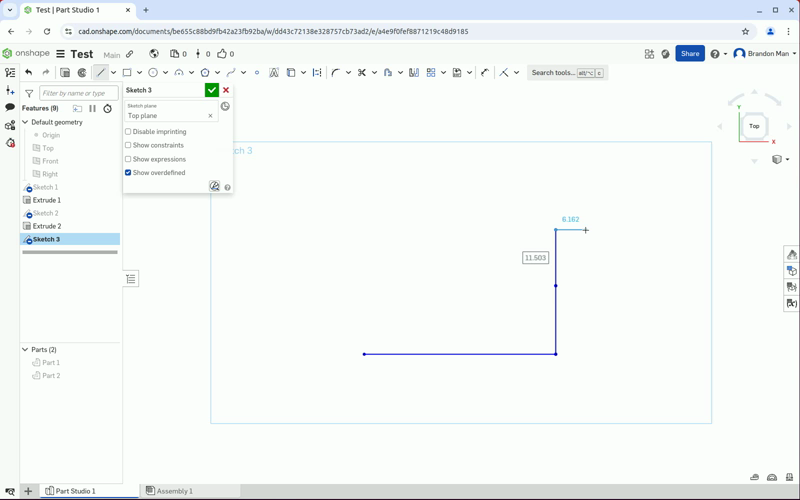
mouse_move(555, 213)
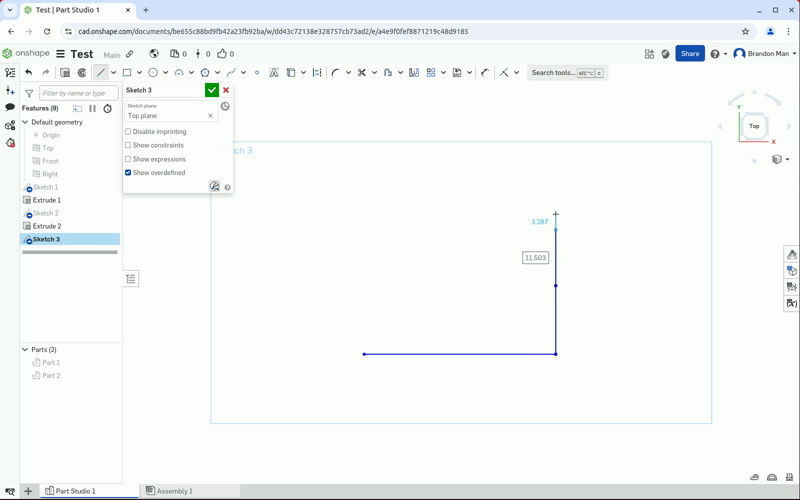
click(555, 213)
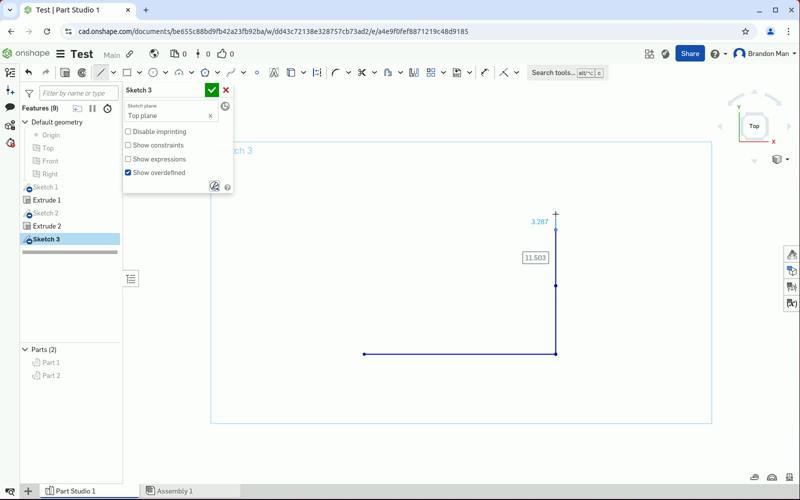
key_up(shift)
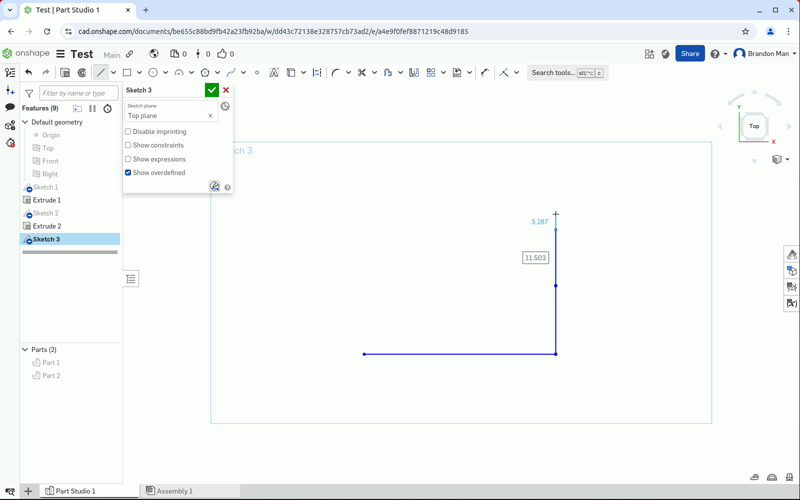
key_down(shift)
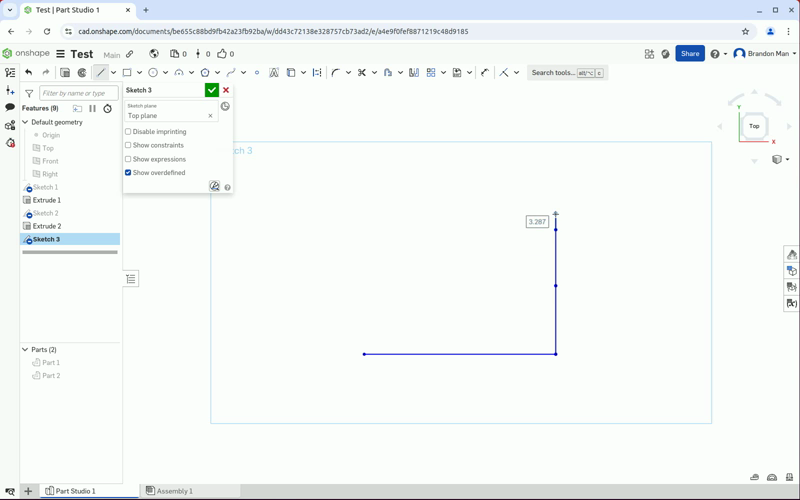
mouse_move(364, 213)
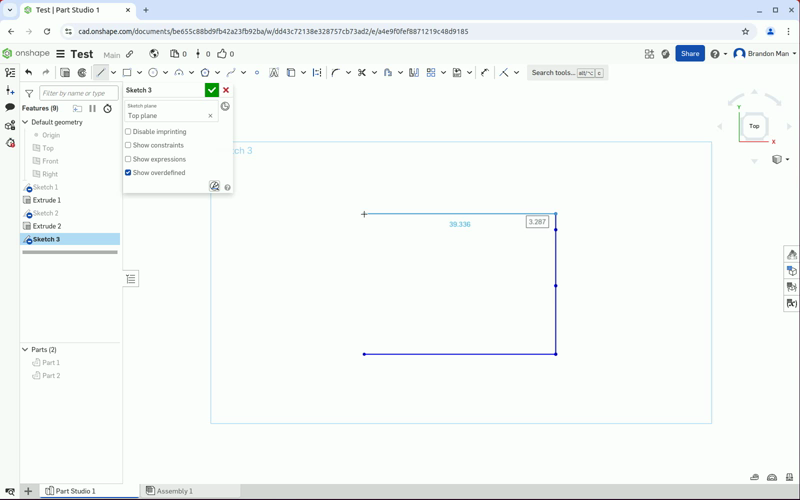
click(364, 213)
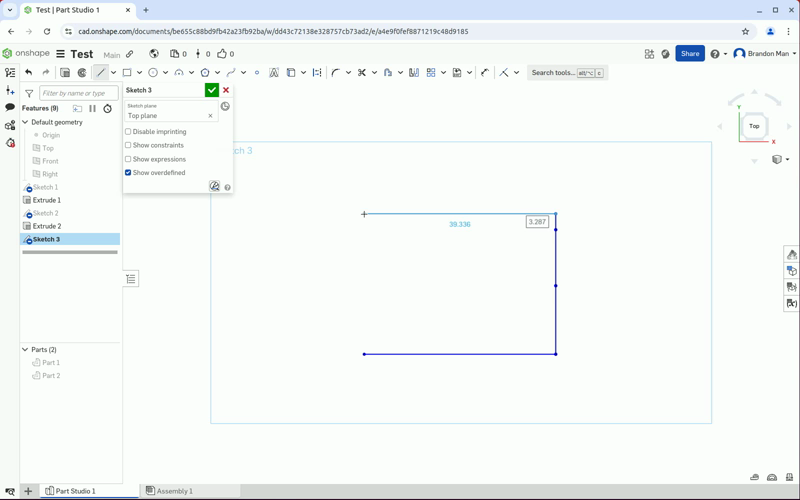
key_up(shift)
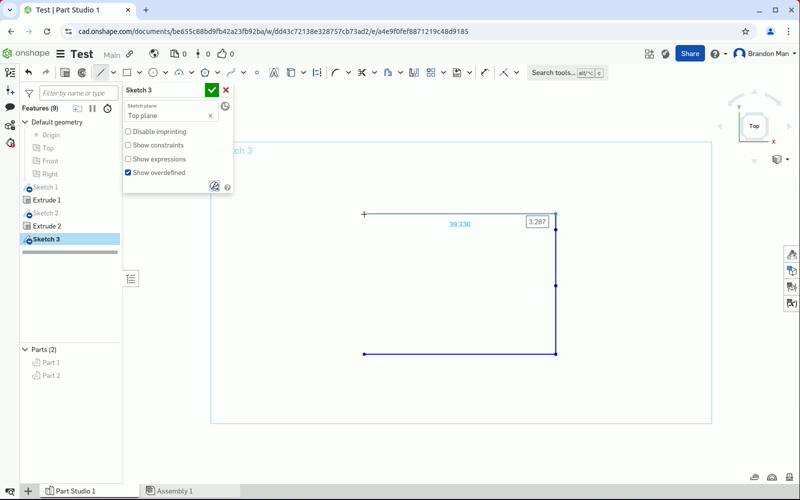
key_down(shift)
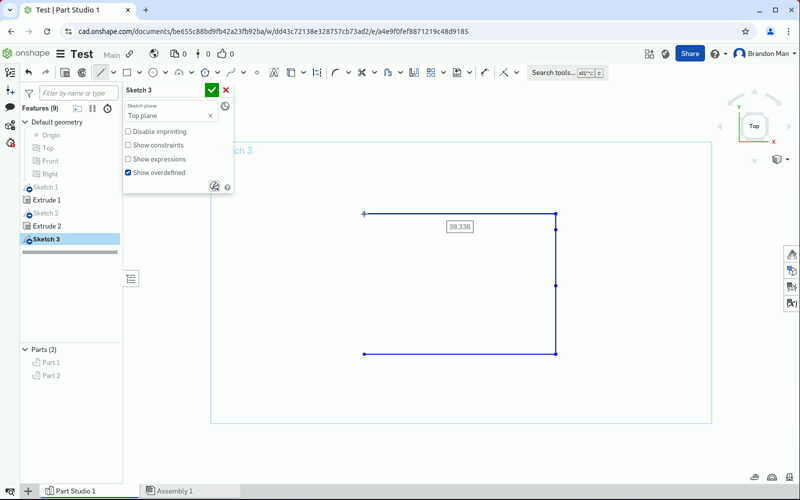
mouse_move(394, 213)
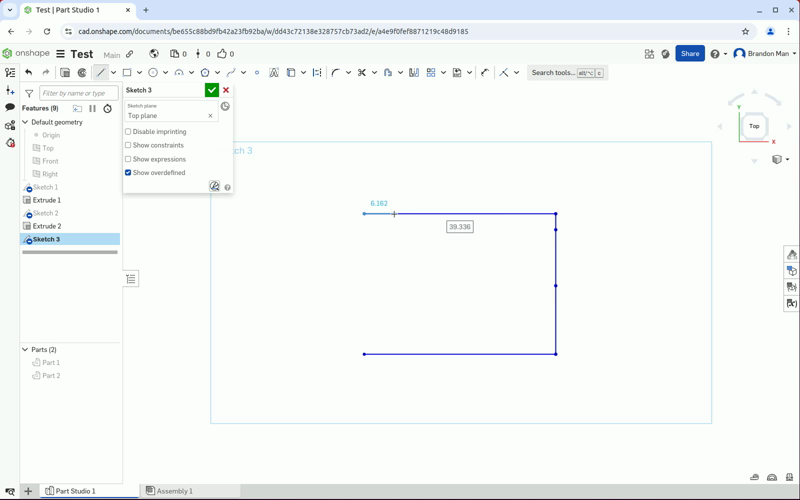
mouse_move(364, 229)
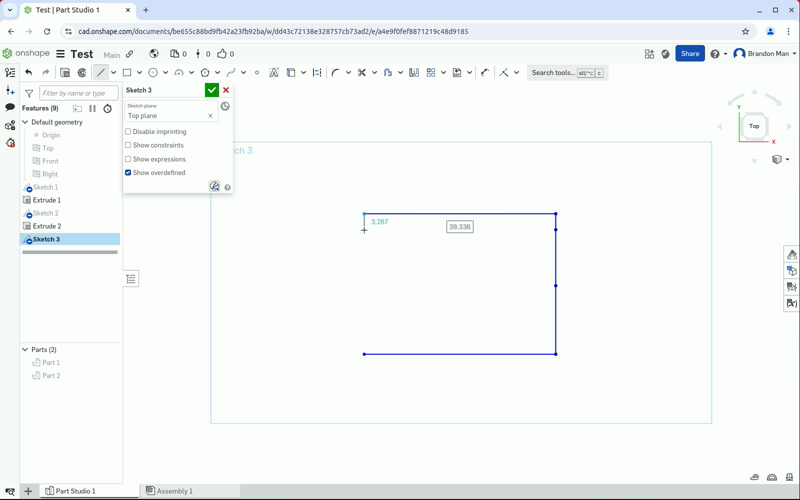
click(364, 229)
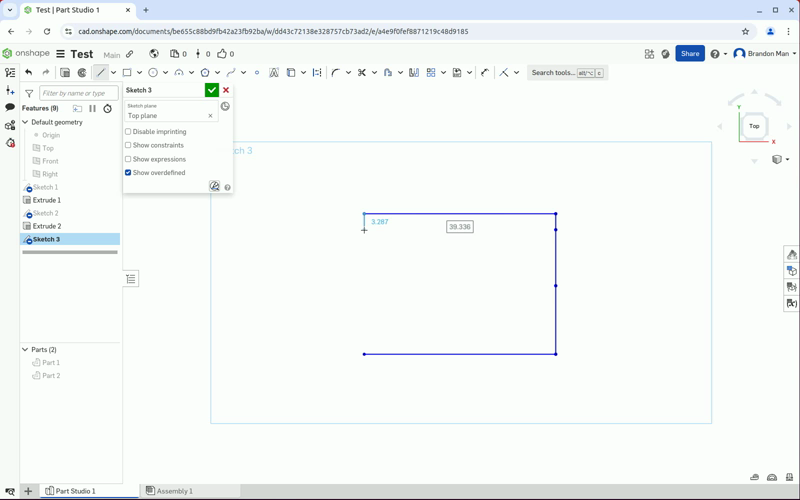
key_up(shift)
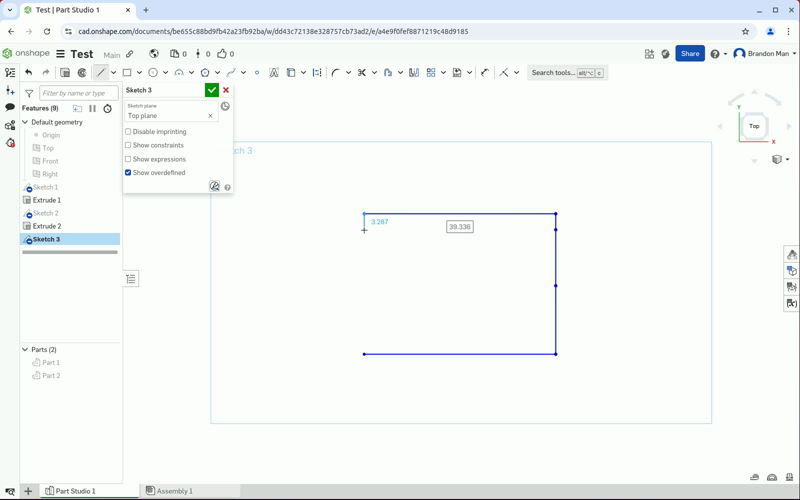
key_down(shift)
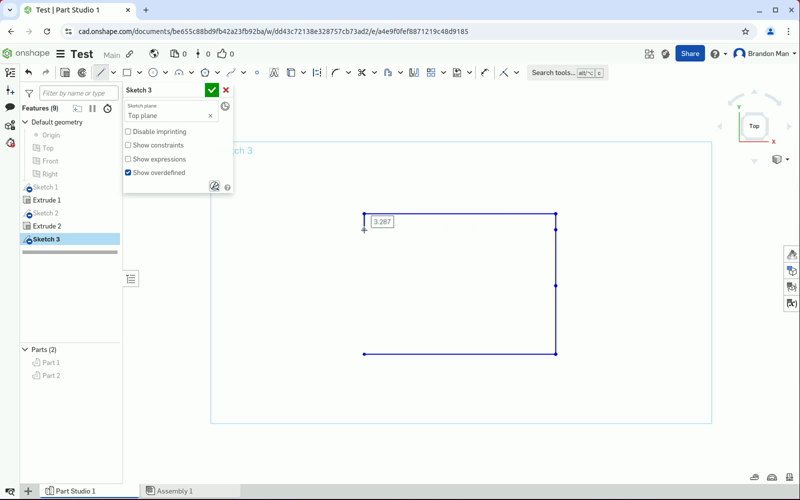
mouse_move(394, 229)
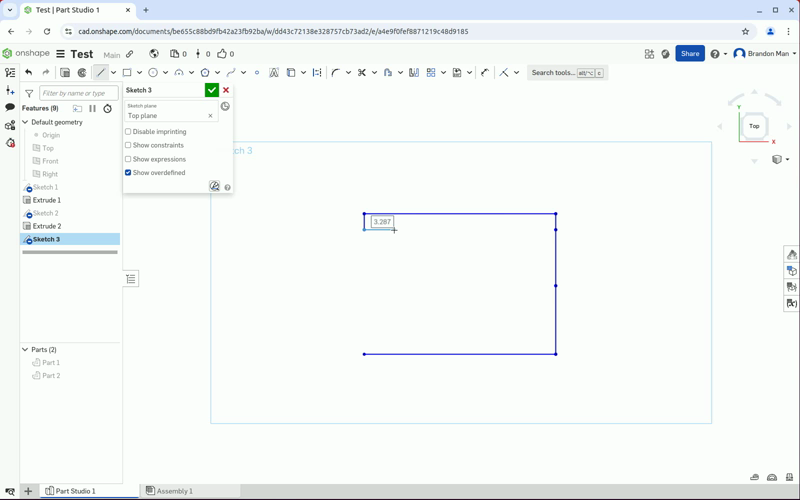
mouse_move(364, 285)
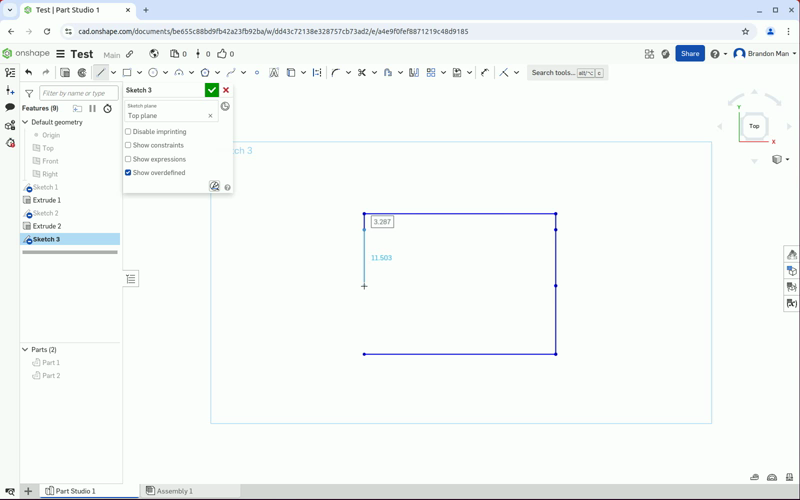
click(364, 285)
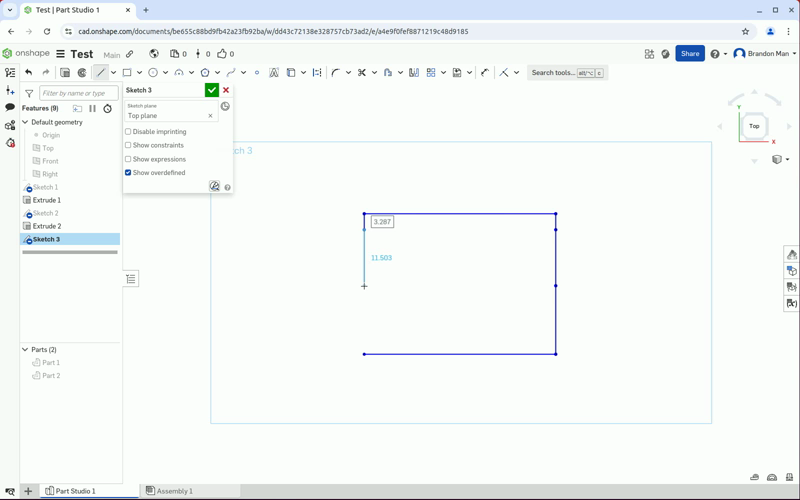
key_up(shift)
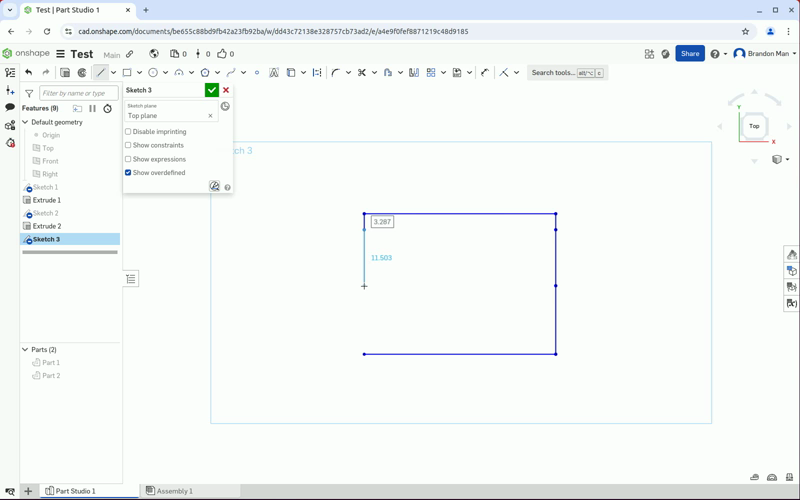
key_down(shift)
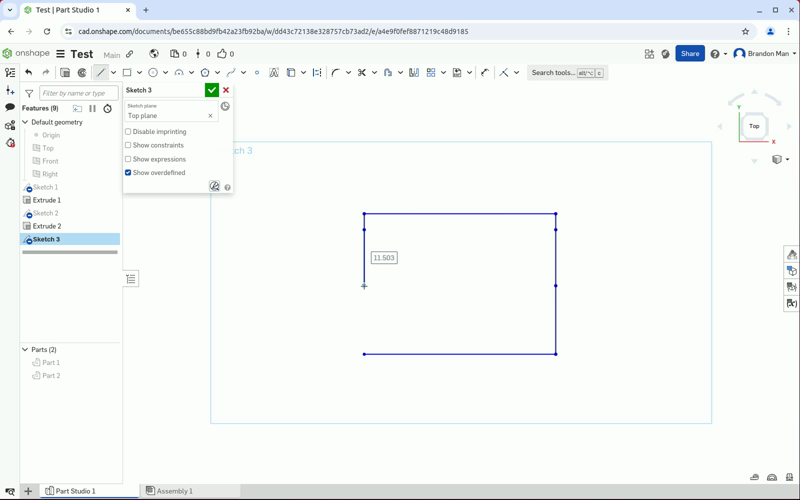
mouse_move(364, 354)
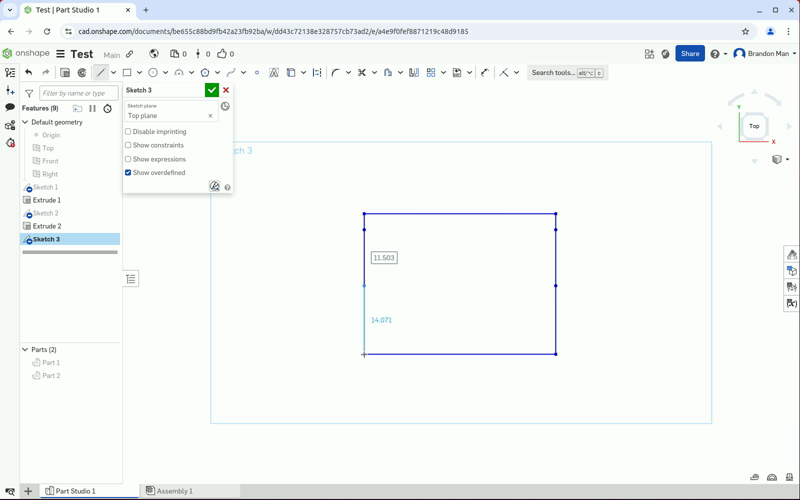
key_up(shift)
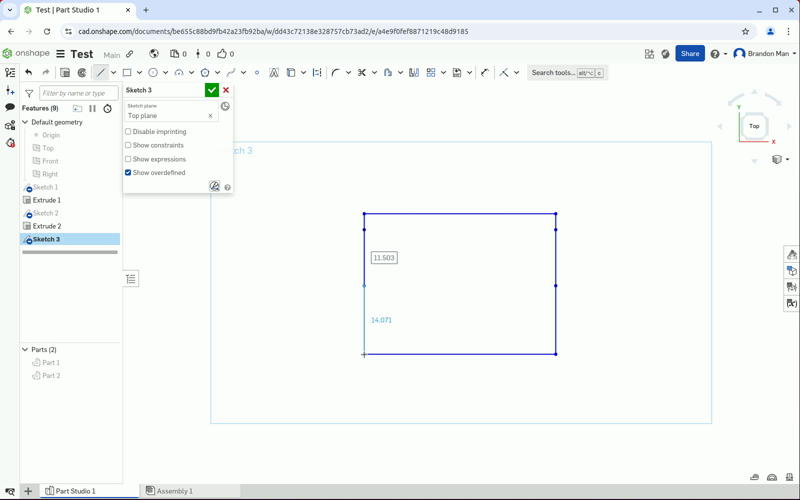
click(364, 354)
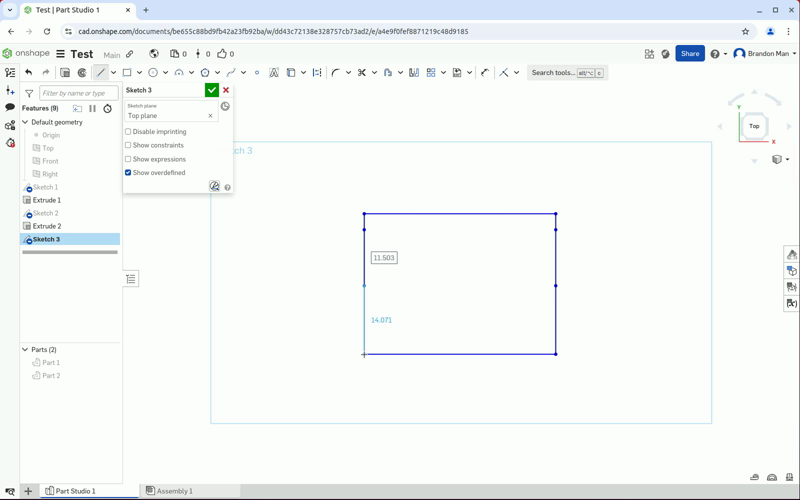
key(esc)
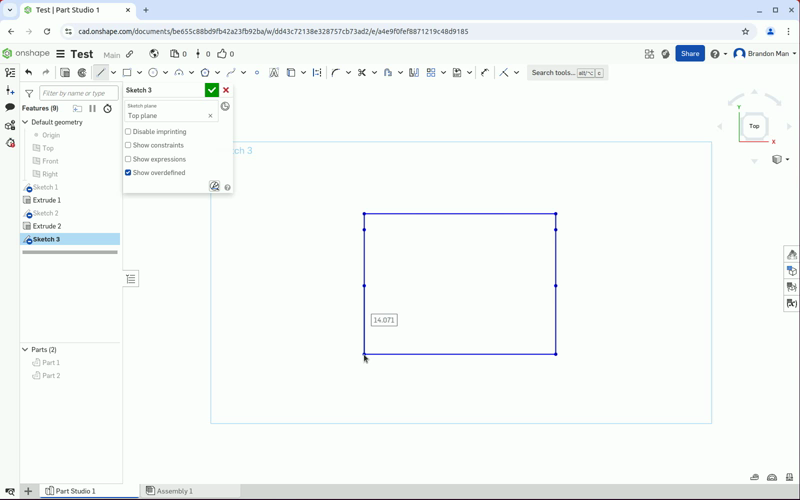
mouse_move(468, 278)
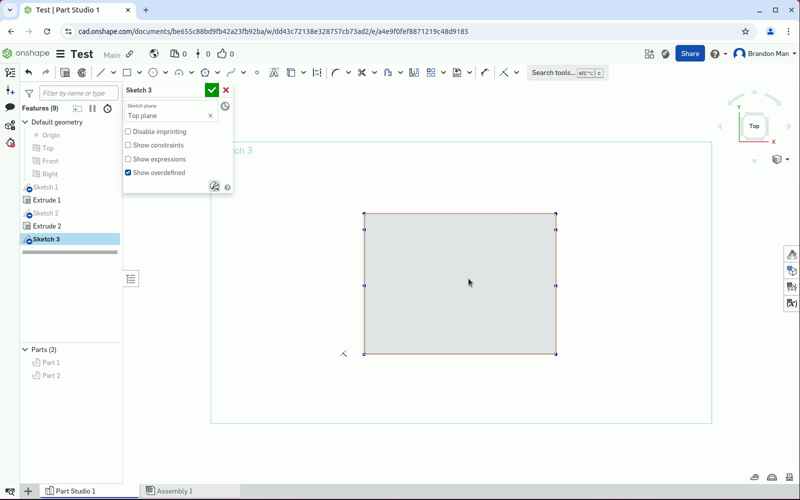
click(468, 278)
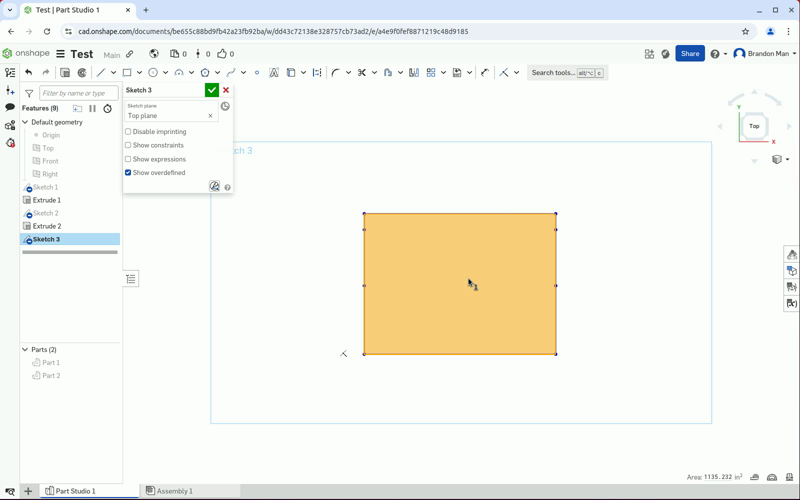
mouse_move(73, 352)
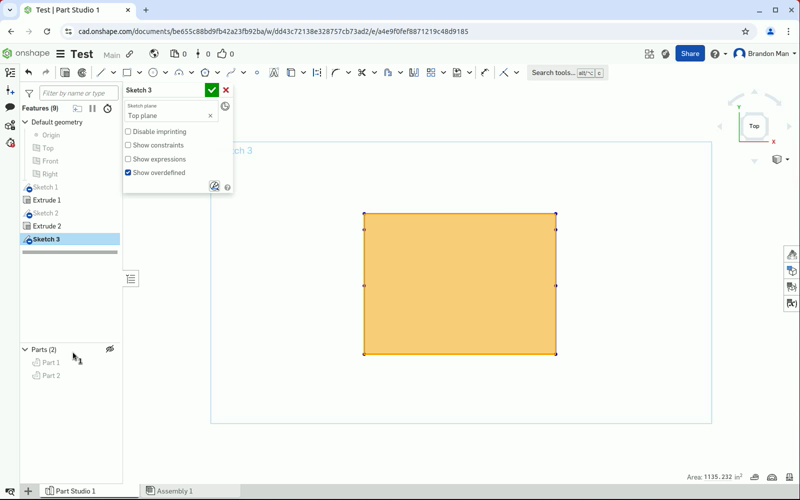
key(shift+y)
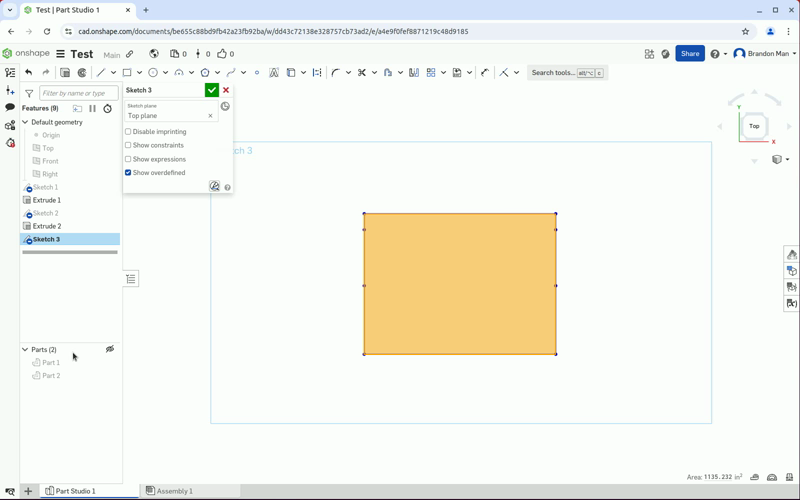
key(shift+e)
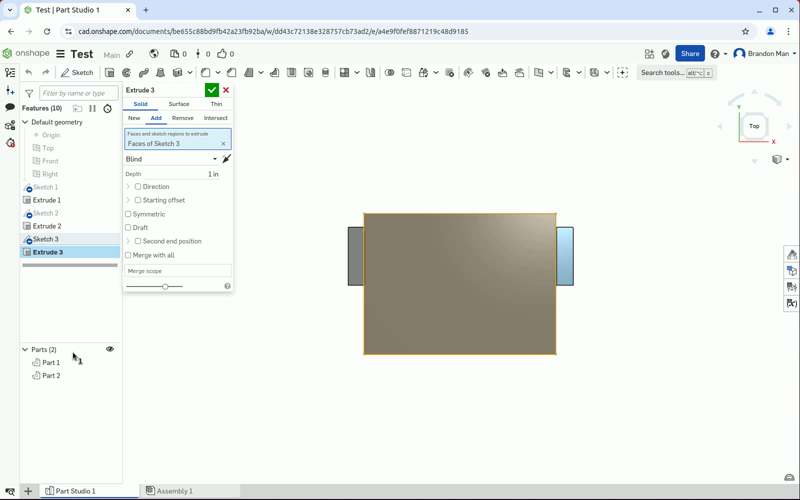
mouse_move(143, 106)
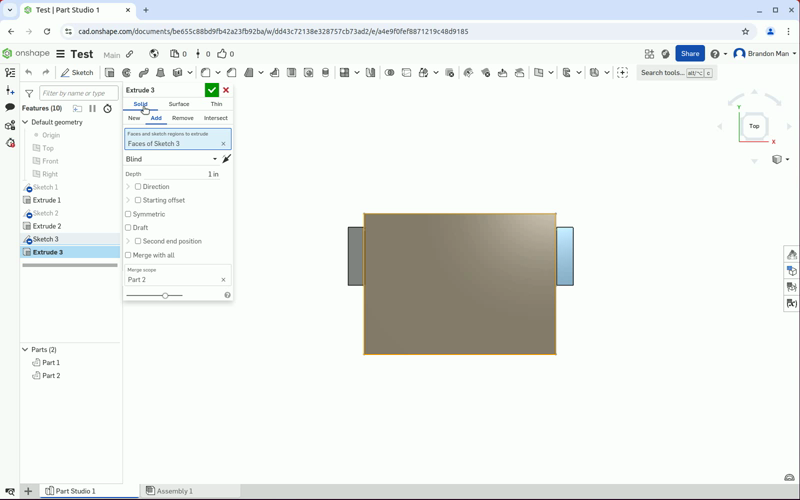
click(143, 106)
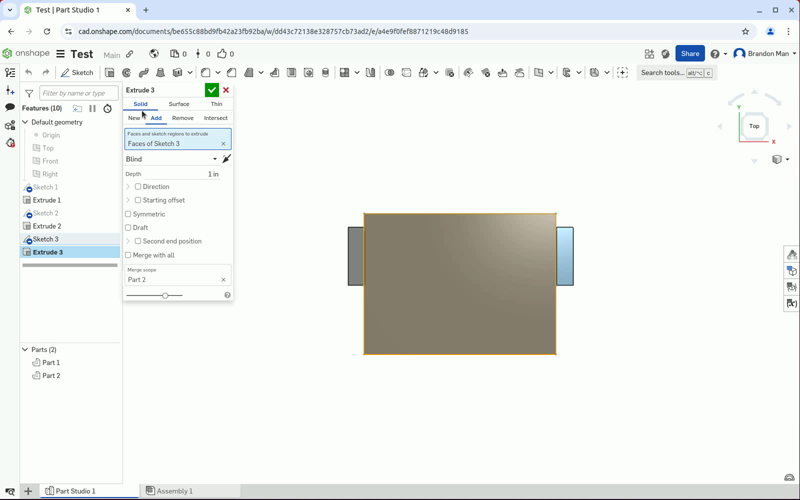
mouse_move(137, 120)
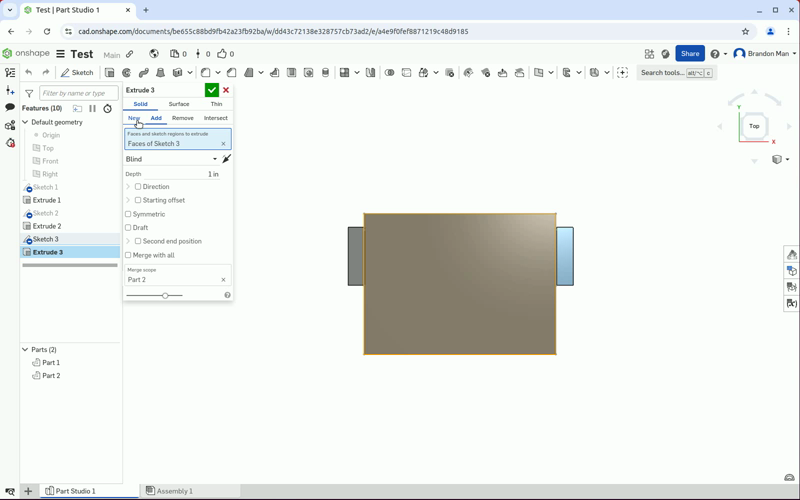
click(137, 120)
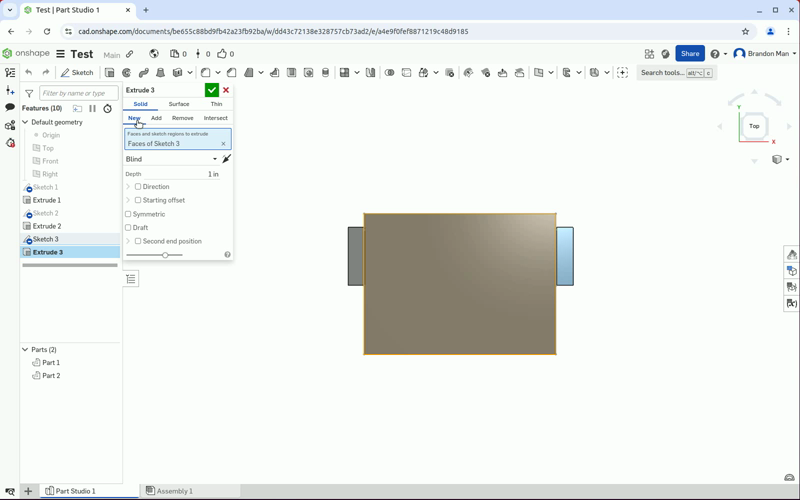
key(tab, 4)
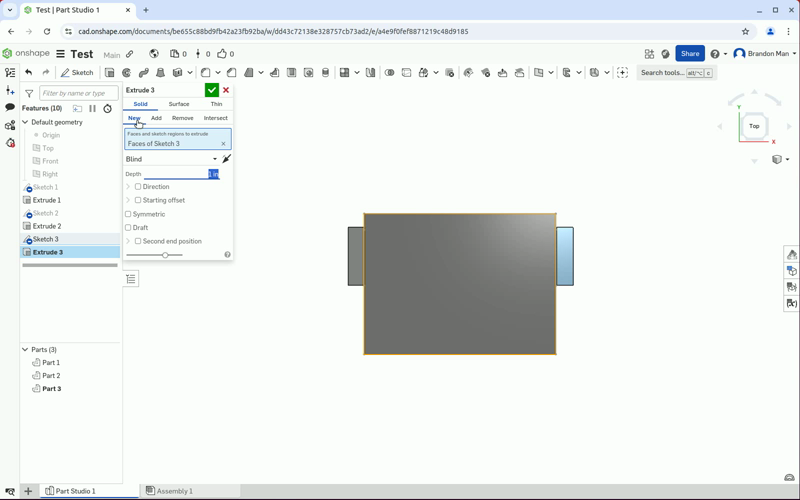
text(3.37)
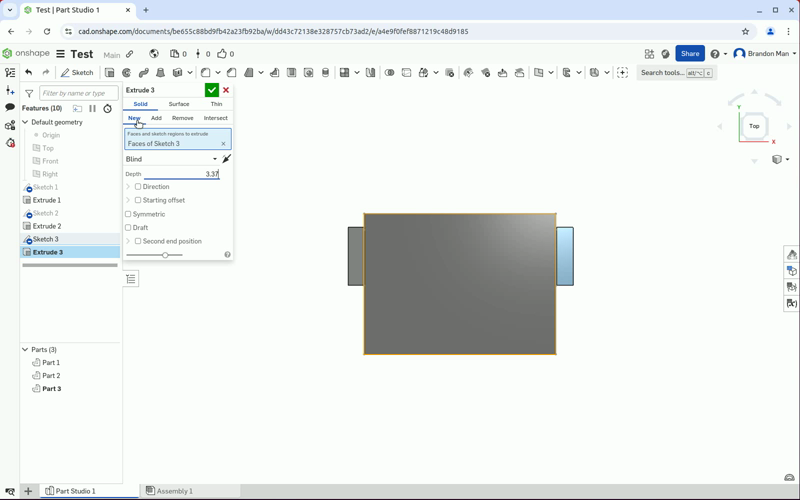
key(enter)
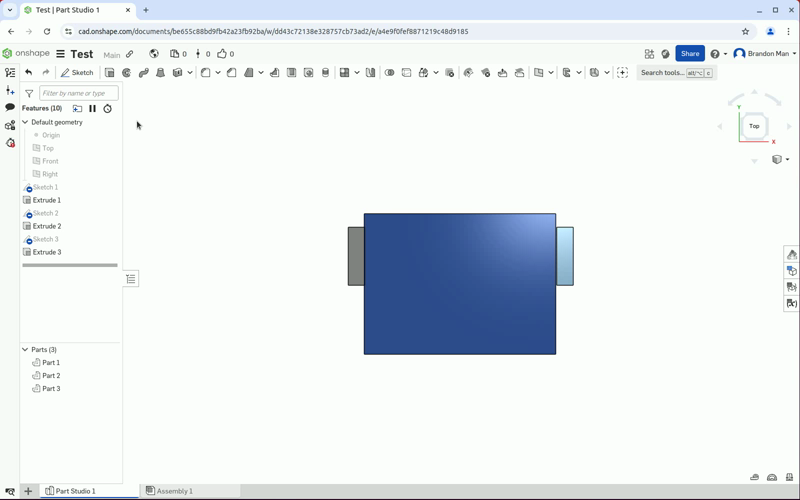
key(shift+h)
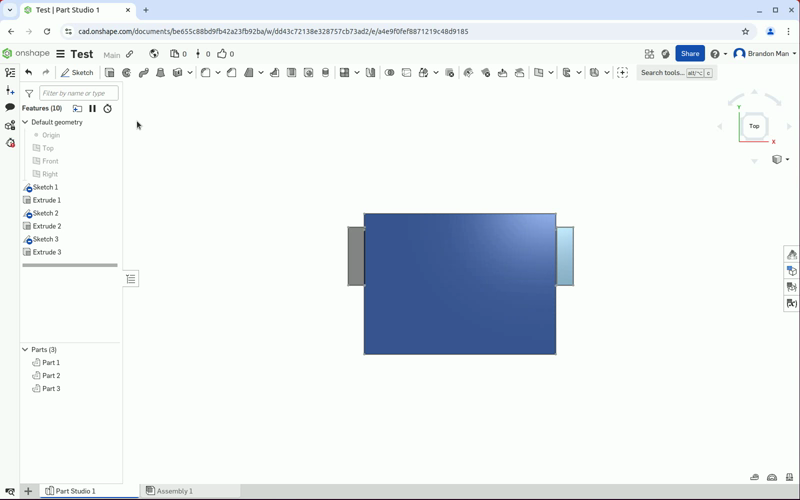
key(shift+h)
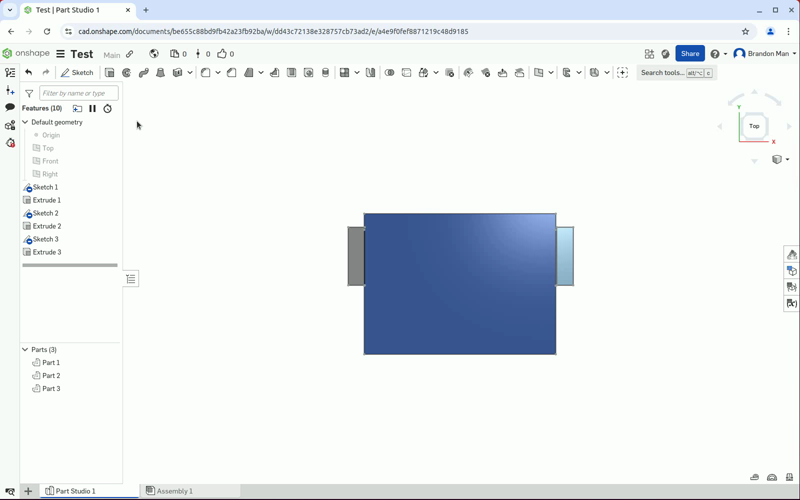
key(shift+7)
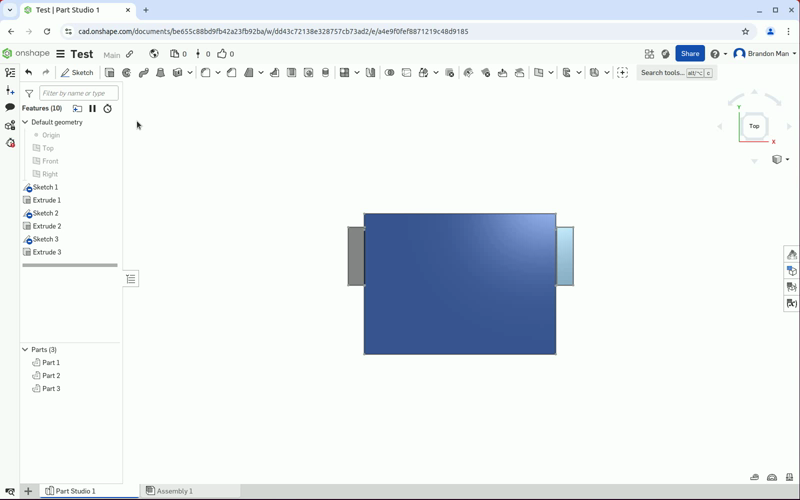
key(up, 3)
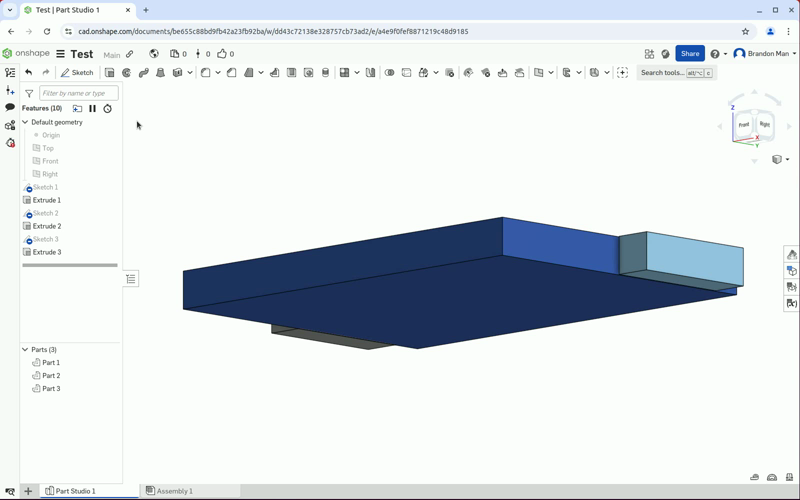
key(left, 3)
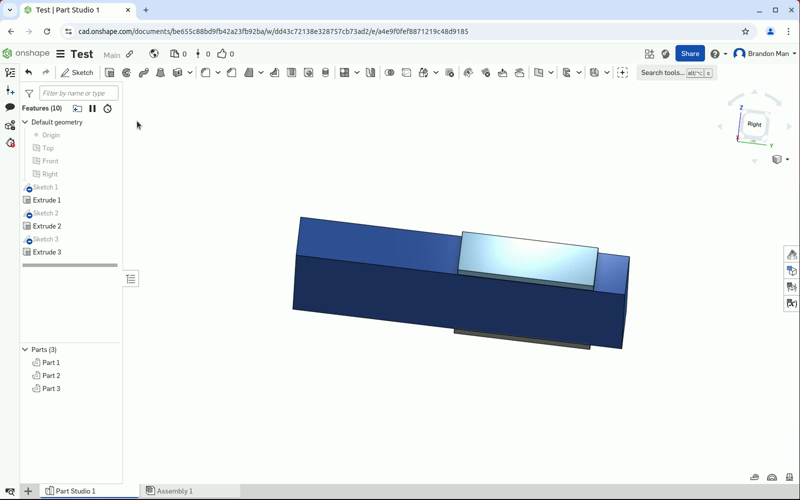
key(right, 3)
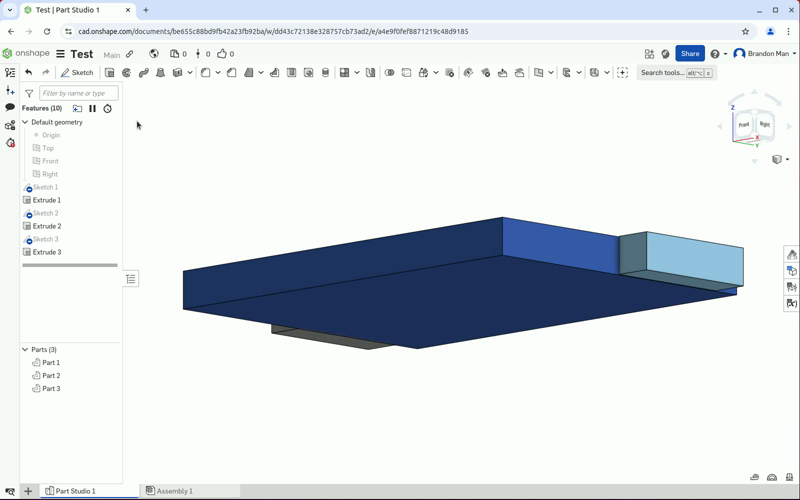
key(down, 3)
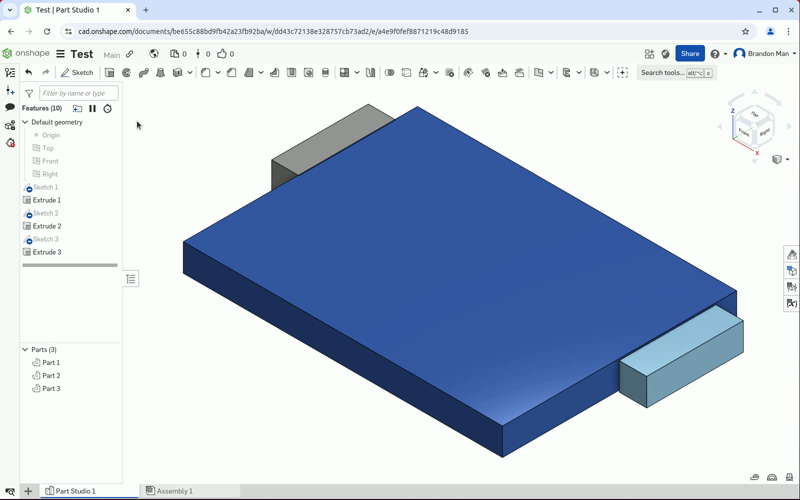
mouse_move(73, 189)
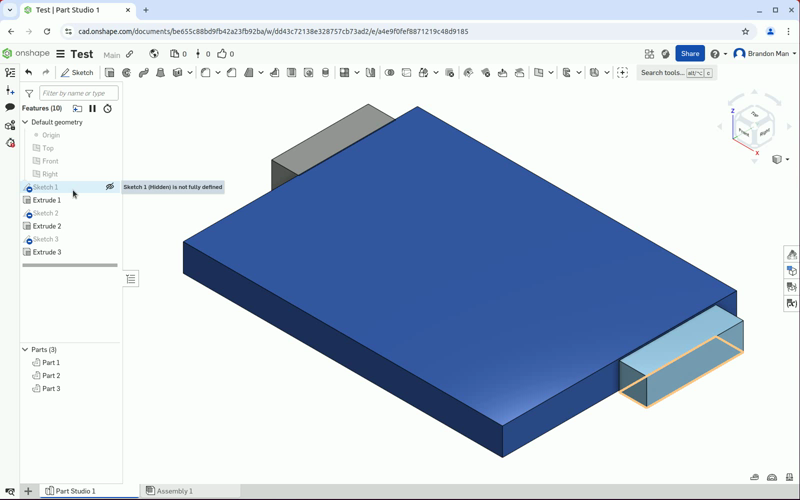
click(73, 189)